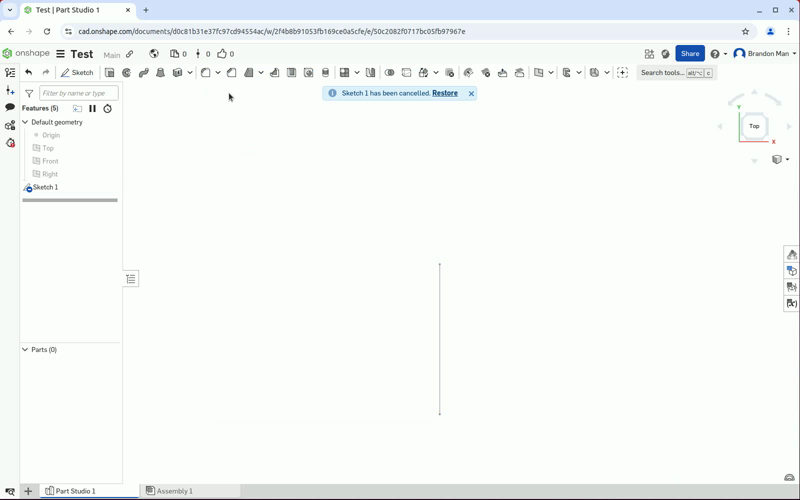
key(shift+h)
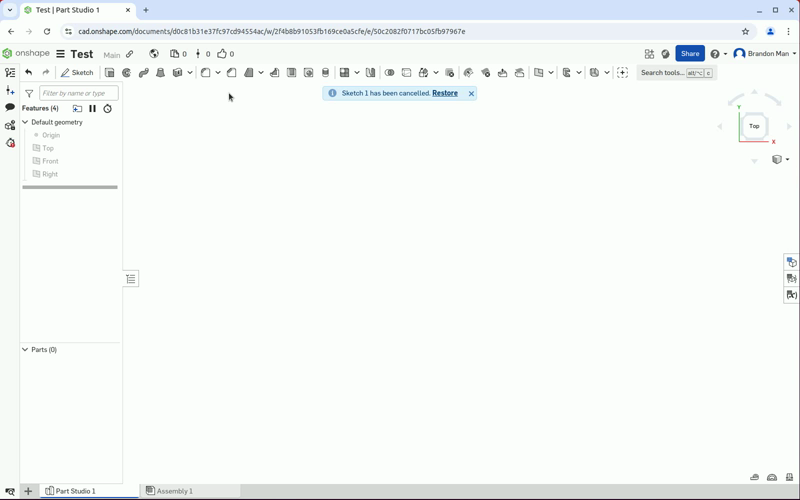
mouse_move(73, 352)
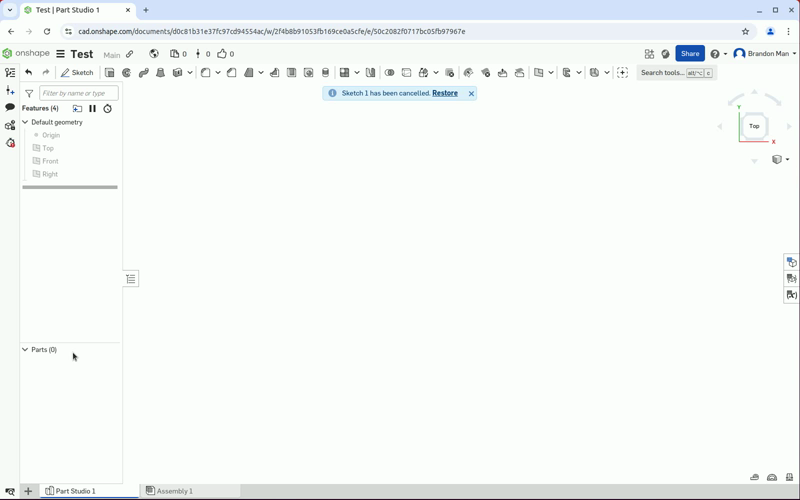
key(y)
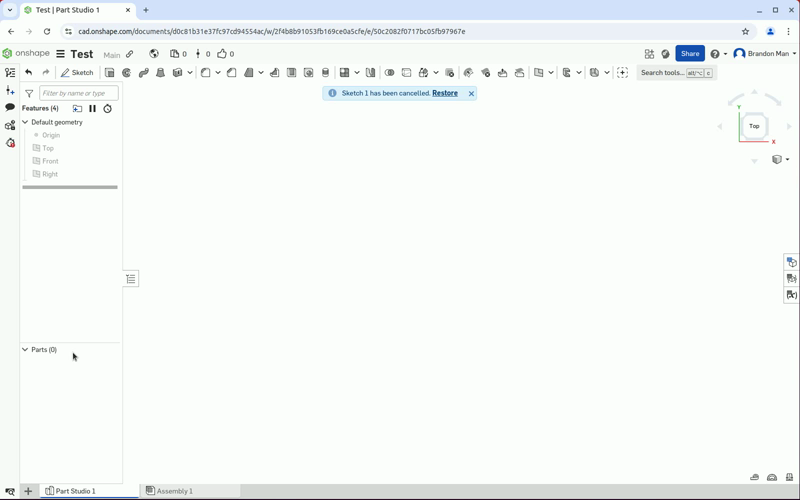
key(shift+p)
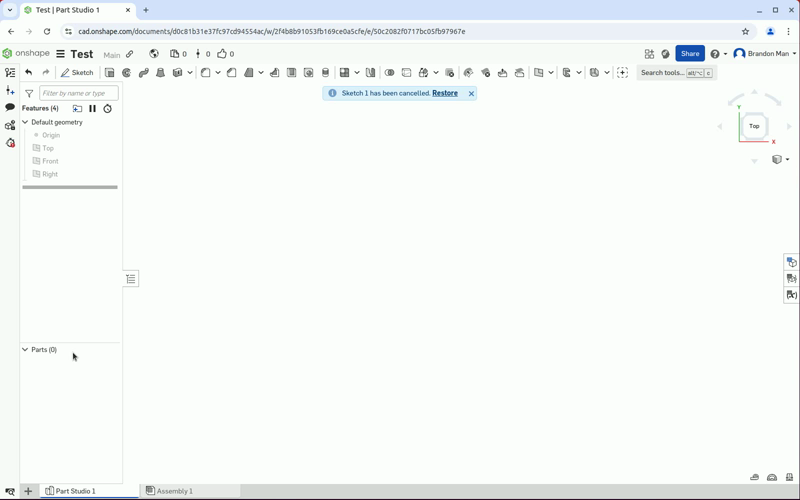
key(space)
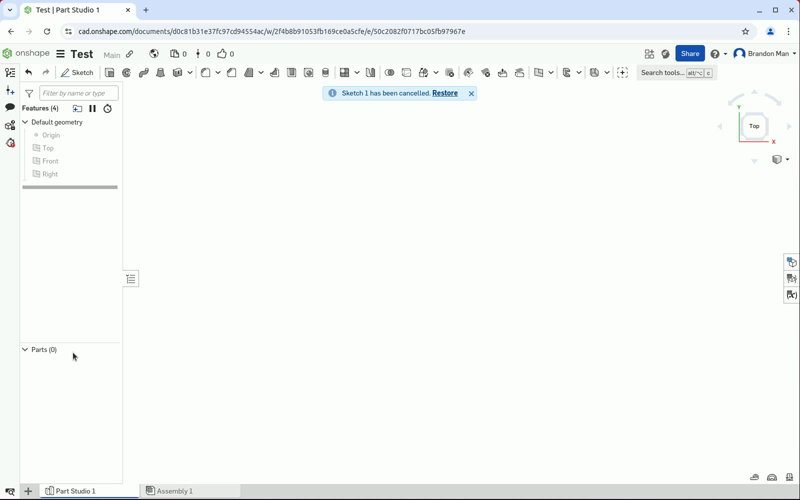
key_down(shift)
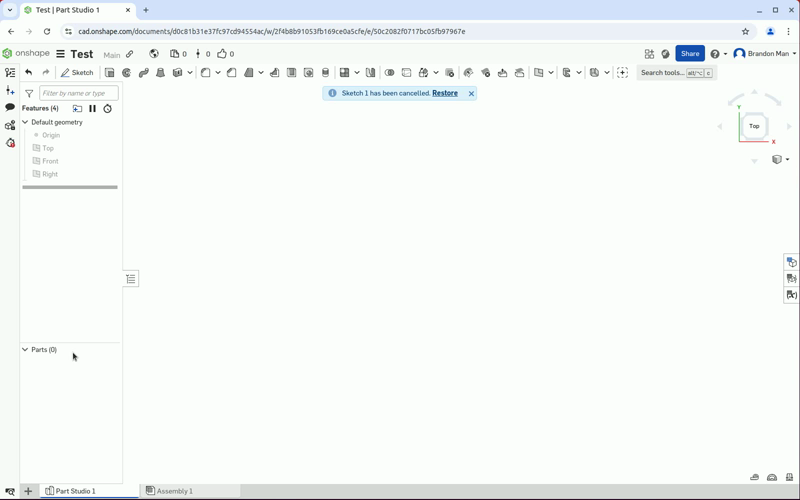
key(up)
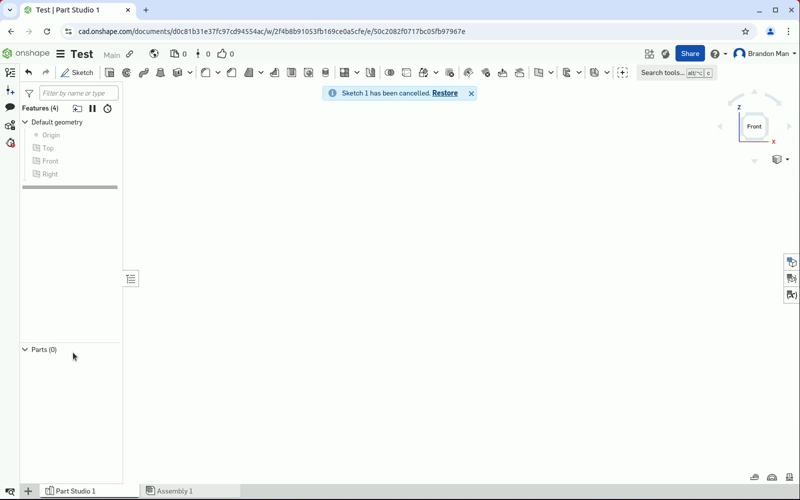
key_up(shift)
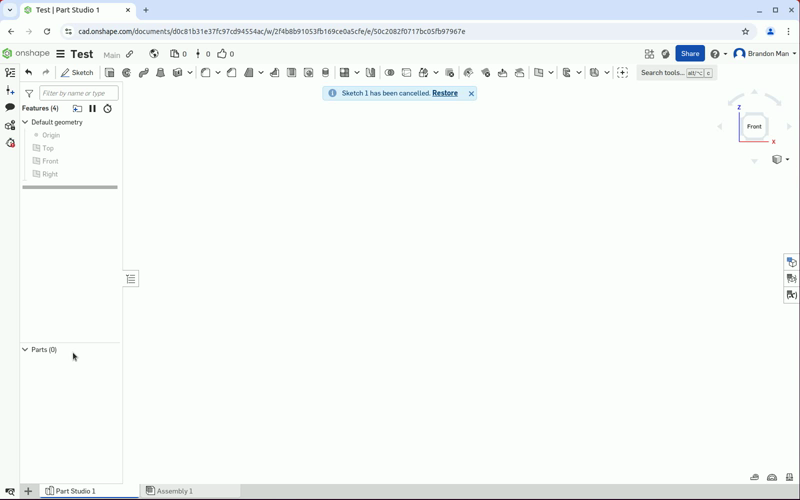
mouse_move(73, 352)
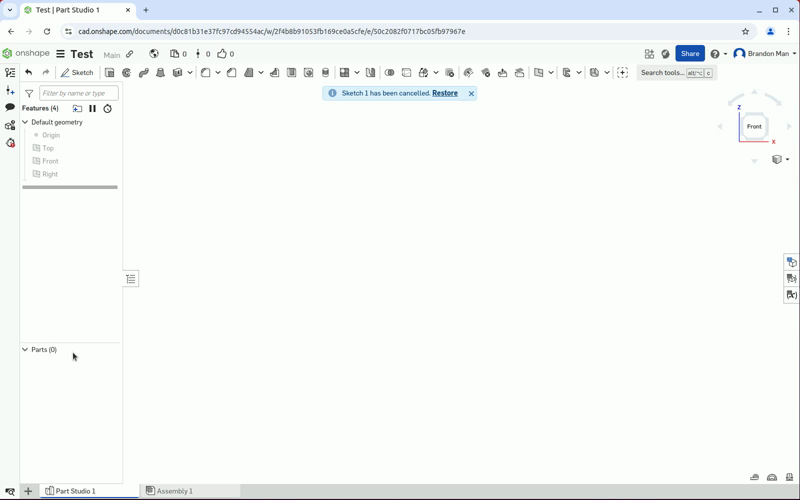
key(shift+y)
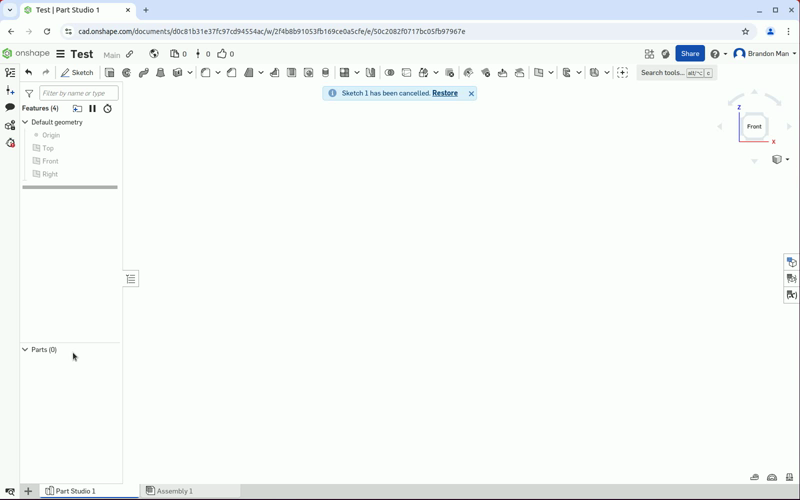
key(shift+s)
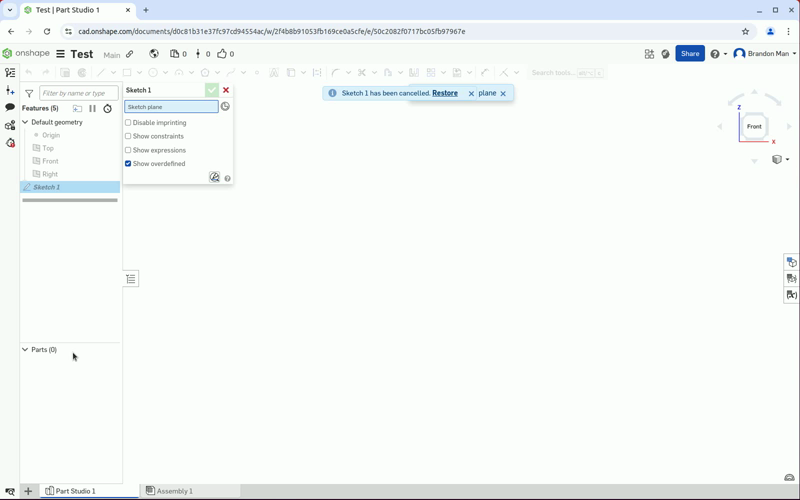
mouse_move(73, 163)
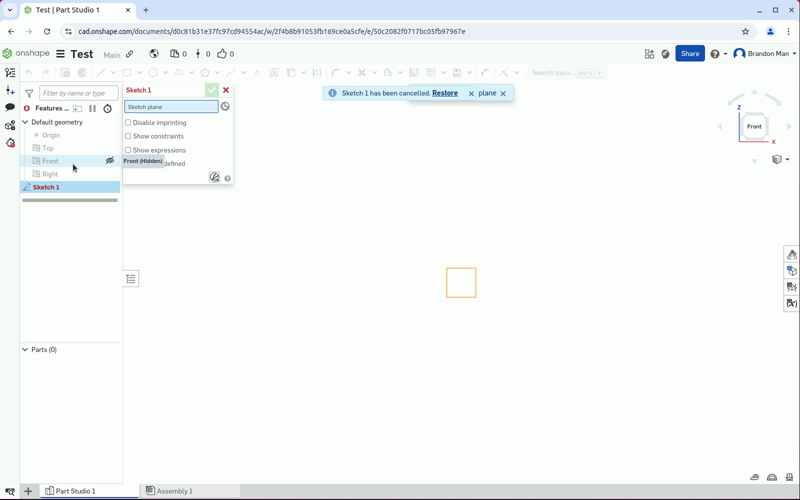
click(73, 163)
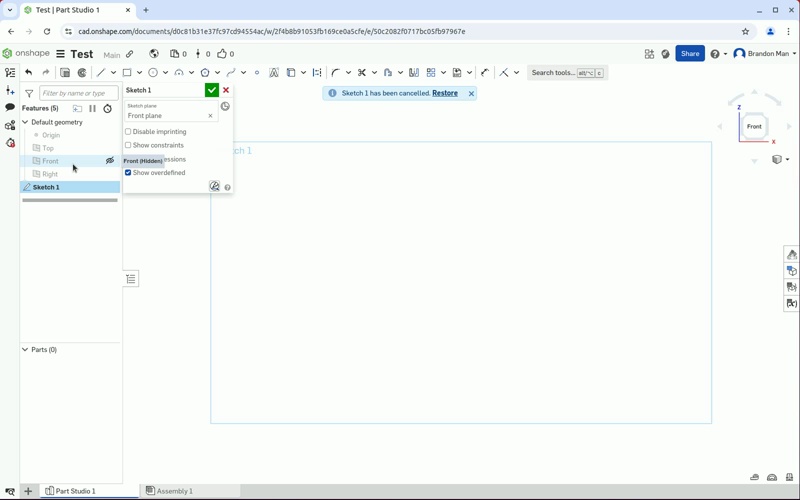
mouse_move(73, 352)
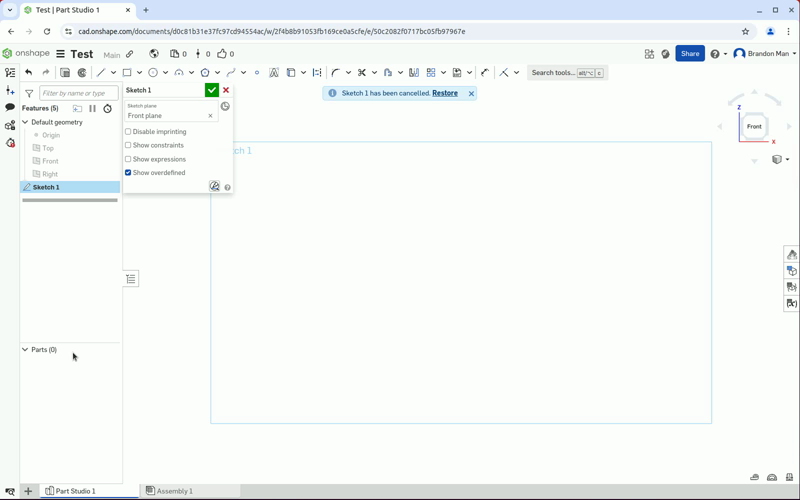
key(y)
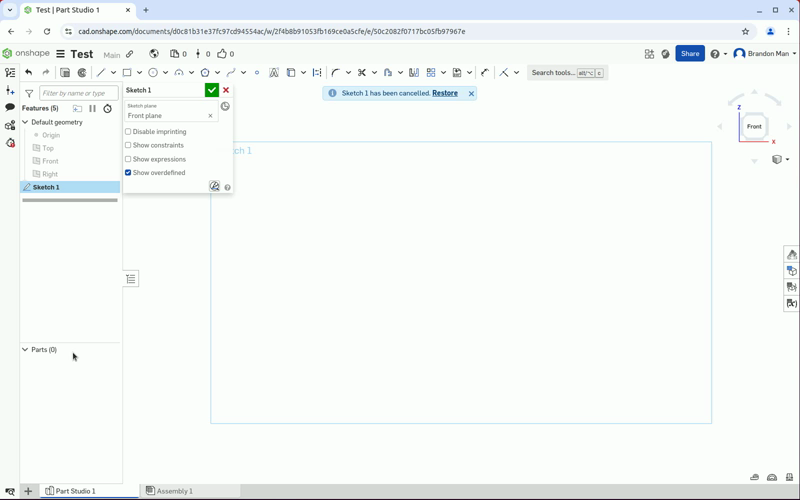
key(l)
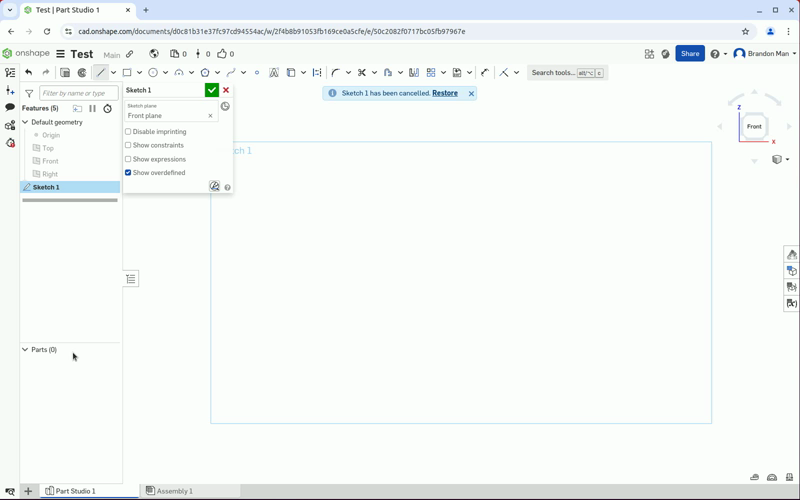
key_down(shift)
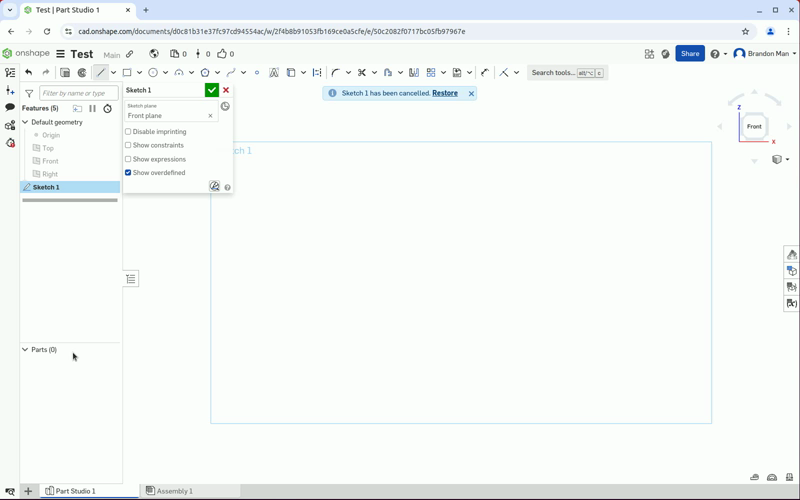
mouse_move(460, 282)
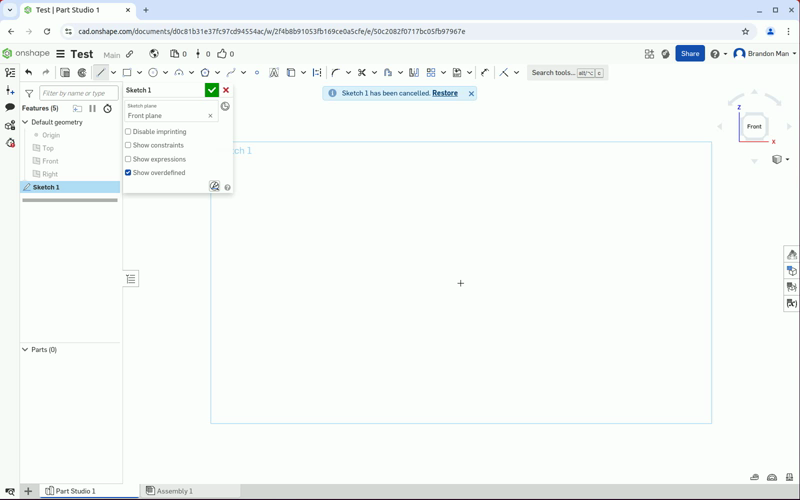
click(460, 282)
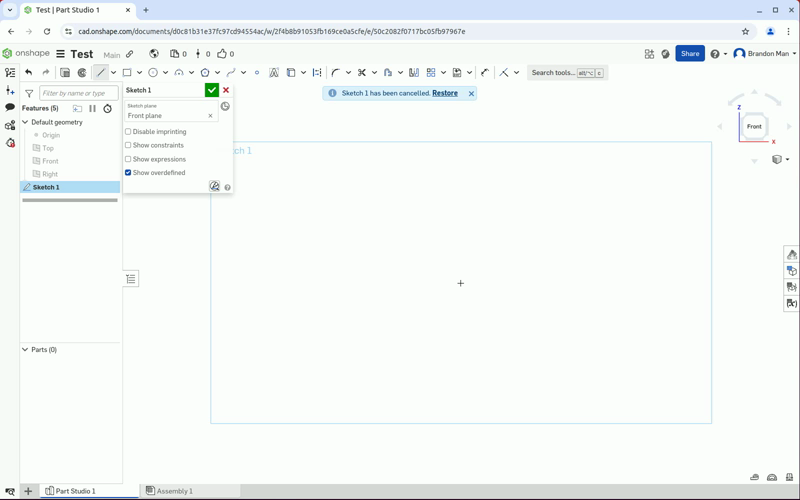
key_up(shift)
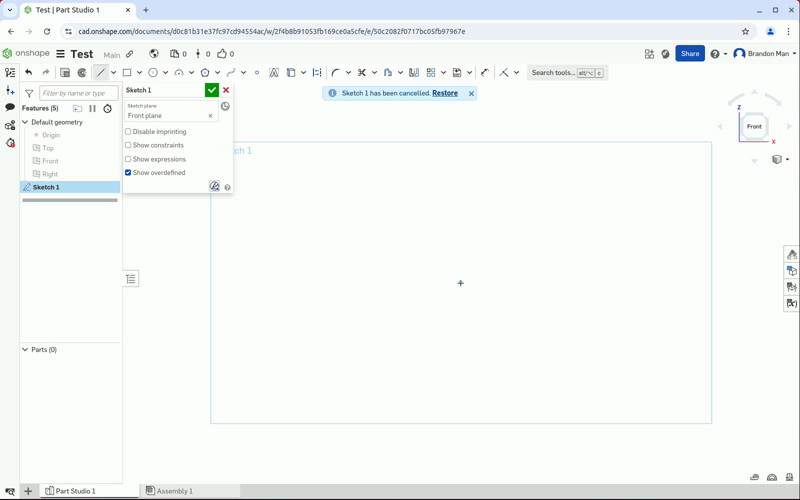
key_down(shift)
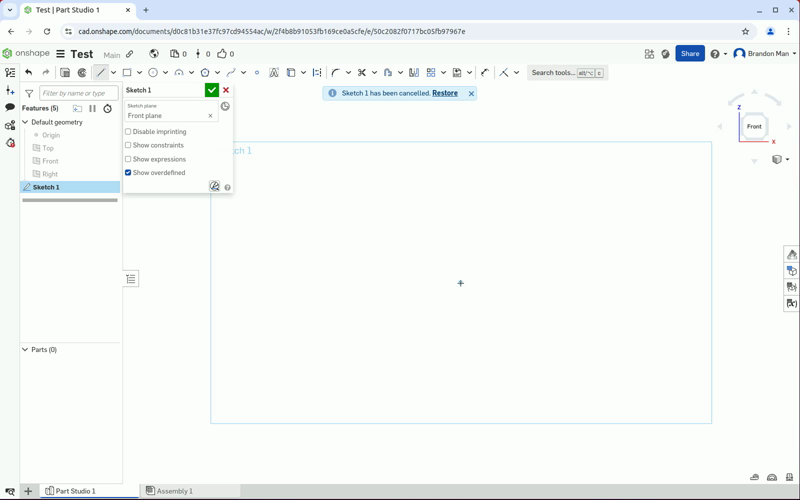
mouse_move(490, 282)
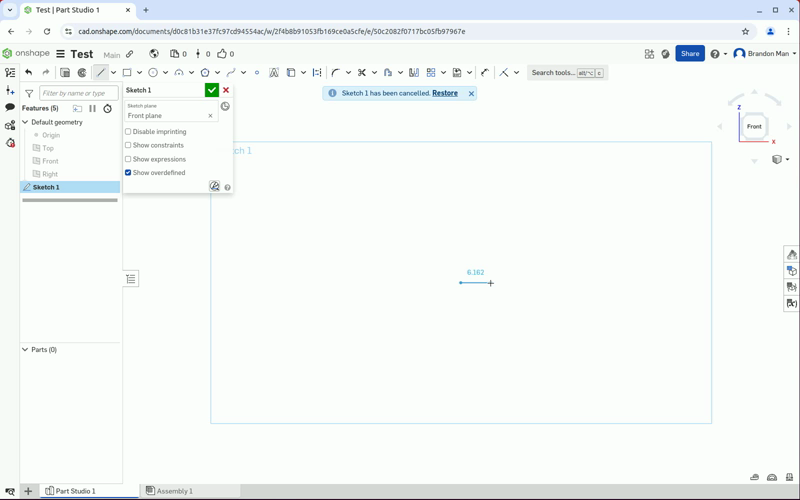
mouse_move(517, 282)
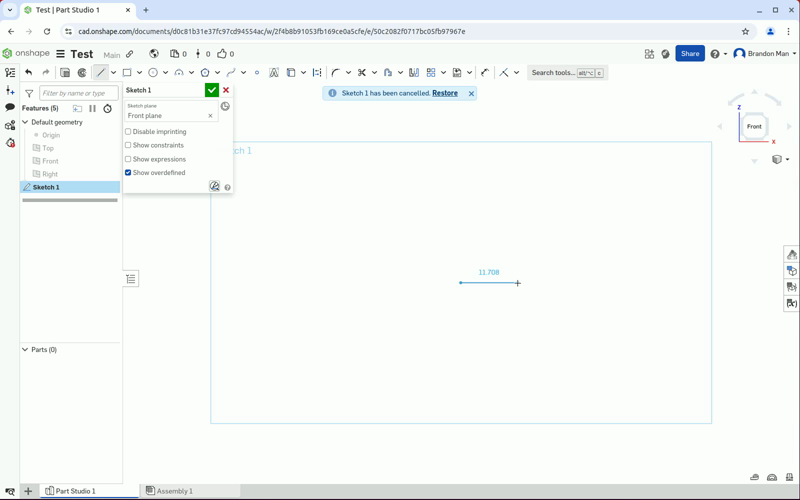
click(517, 282)
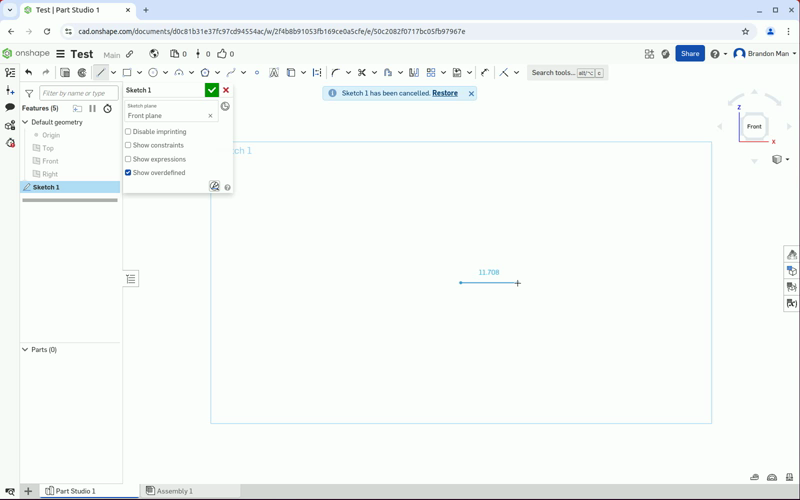
key_up(shift)
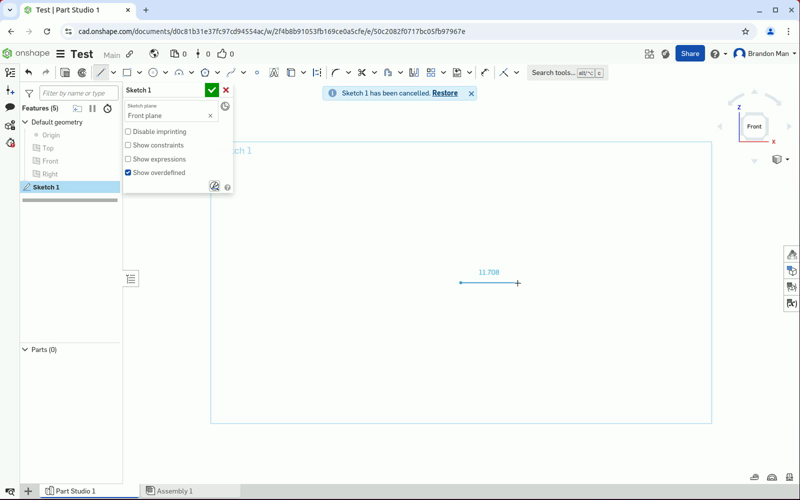
key_down(shift)
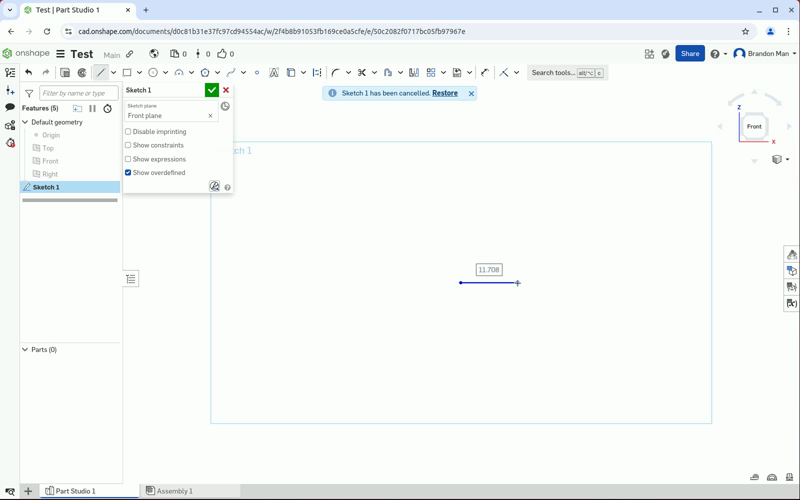
mouse_move(517, 170)
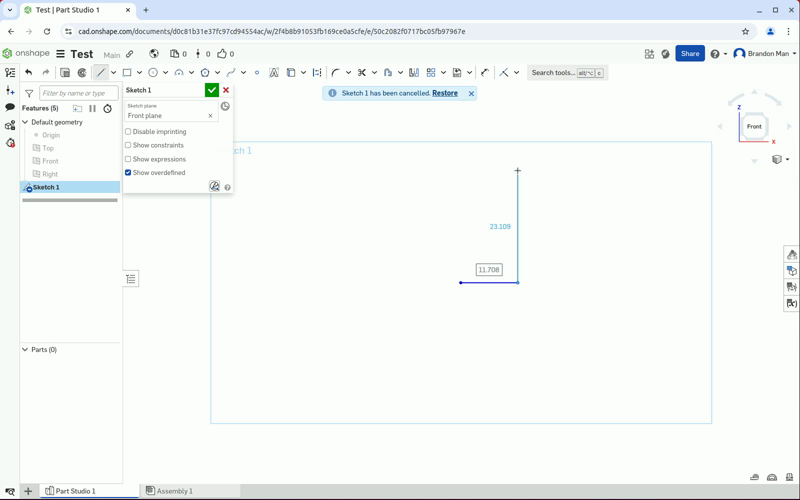
click(517, 170)
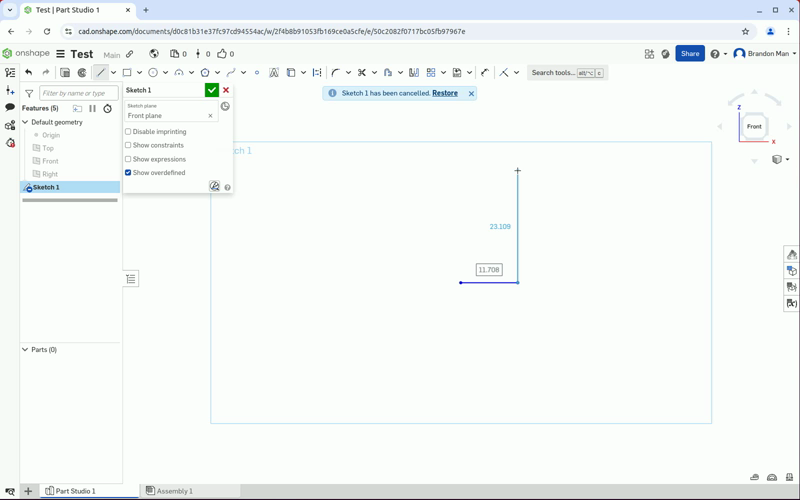
key_up(shift)
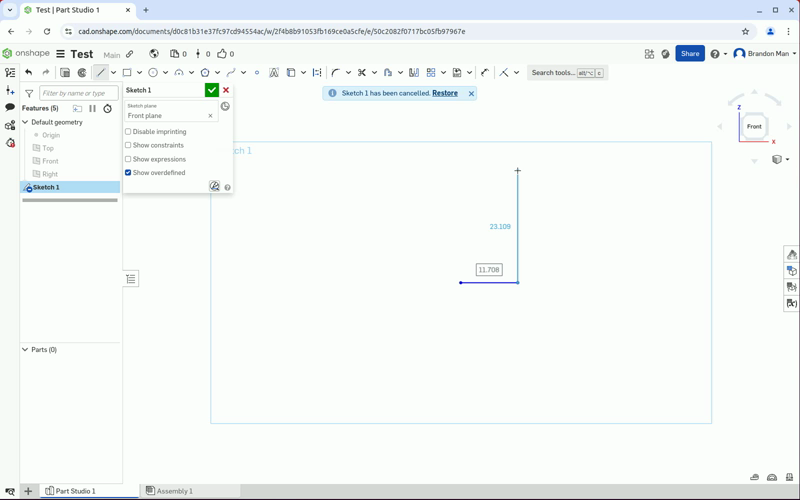
key_down(shift)
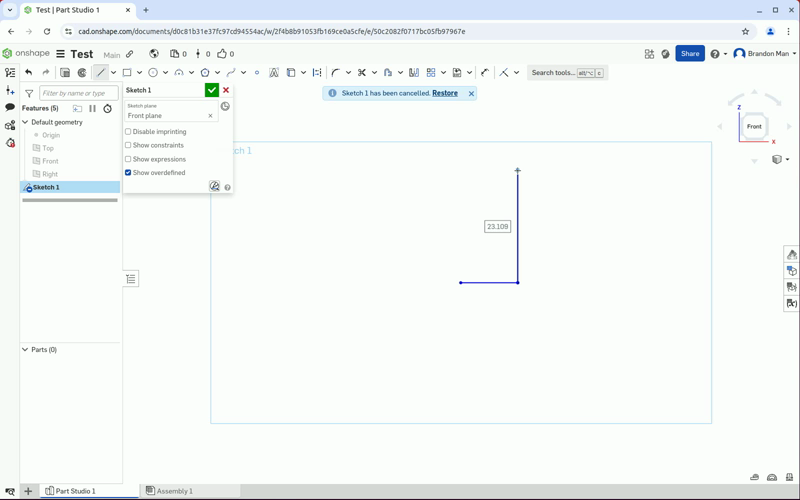
mouse_move(547, 170)
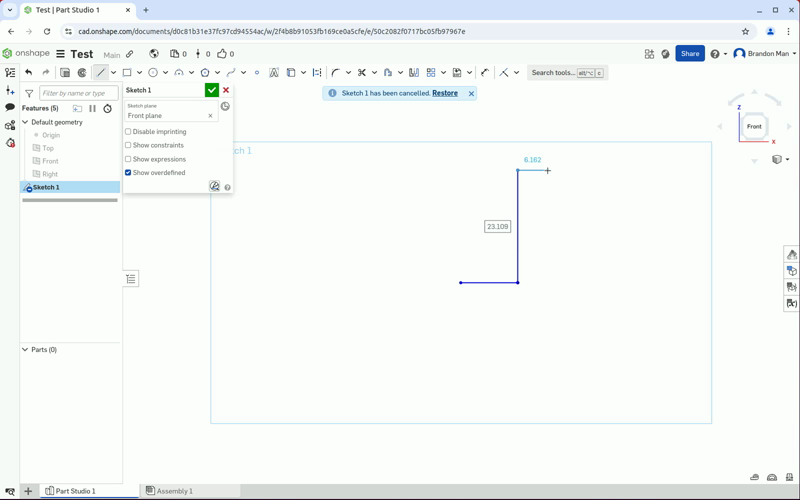
mouse_move(460, 170)
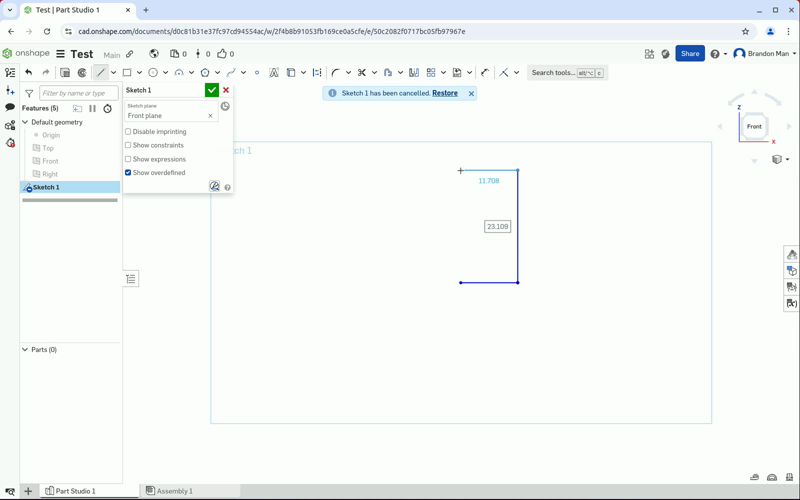
click(460, 170)
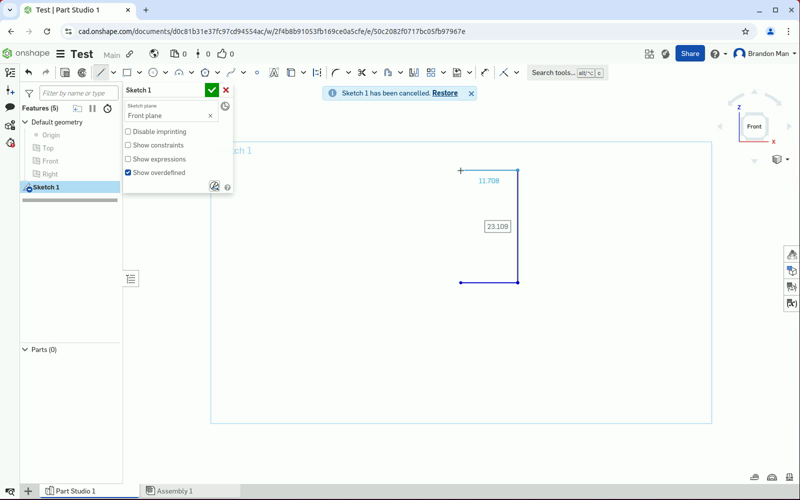
key_up(shift)
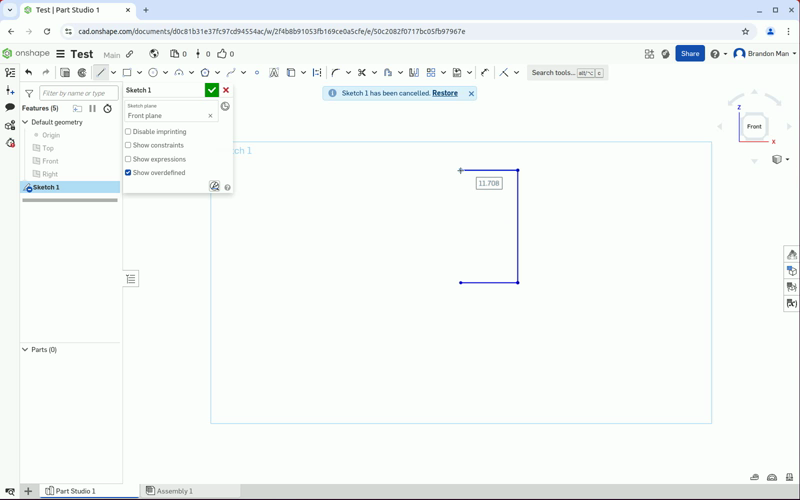
key_down(shift)
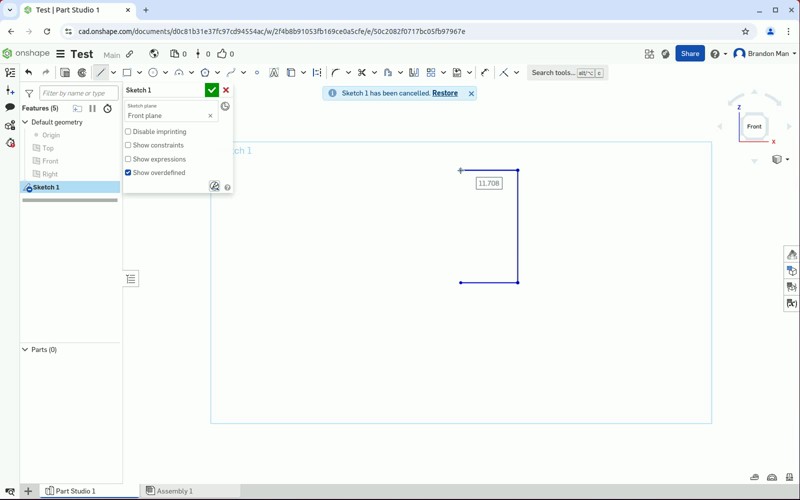
mouse_move(460, 282)
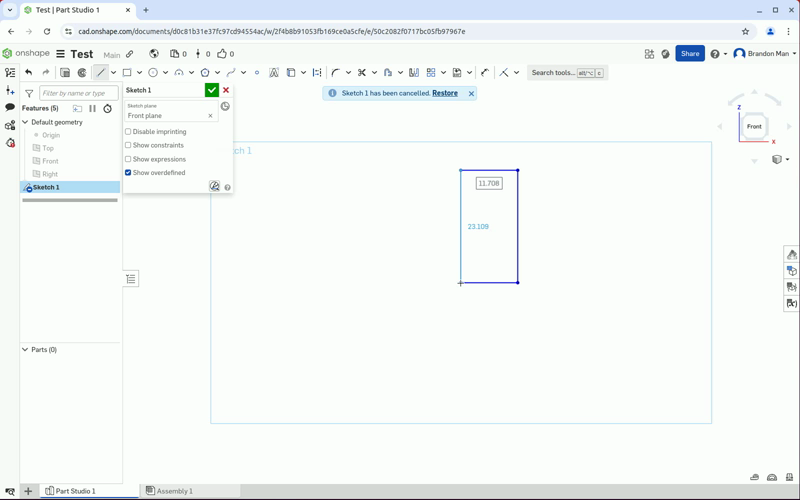
key_up(shift)
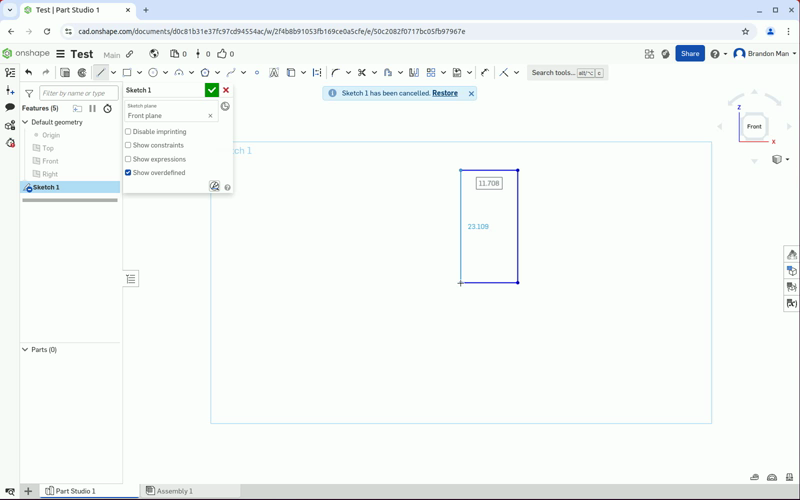
click(460, 282)
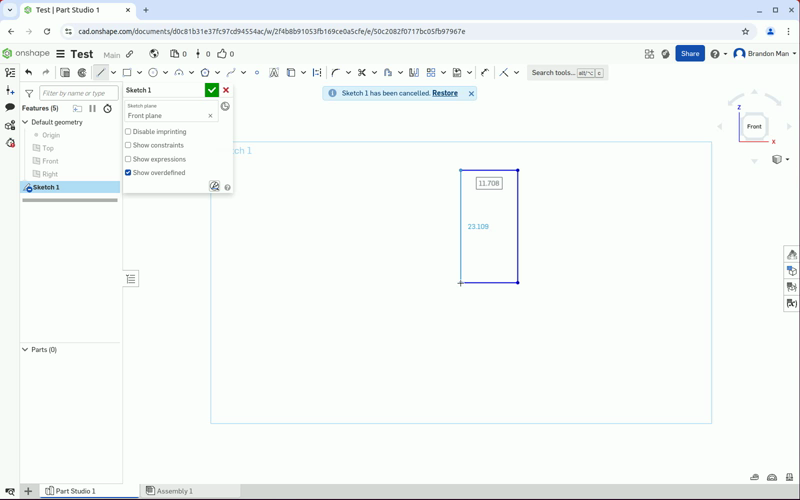
key(esc)
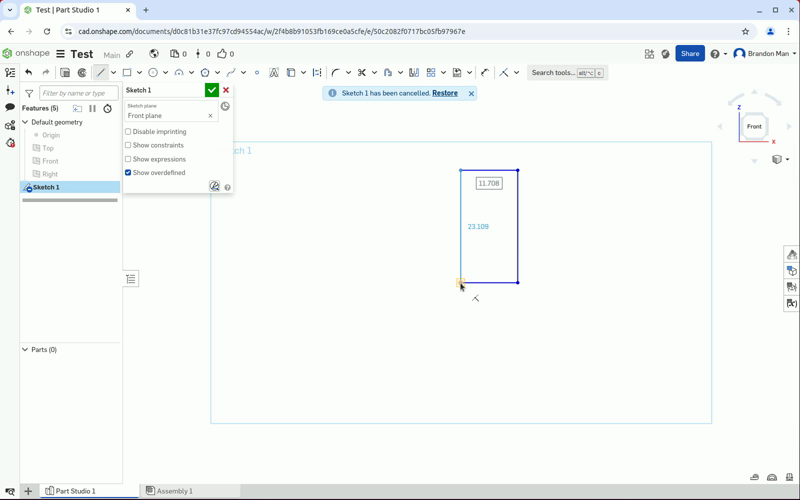
mouse_move(477, 191)
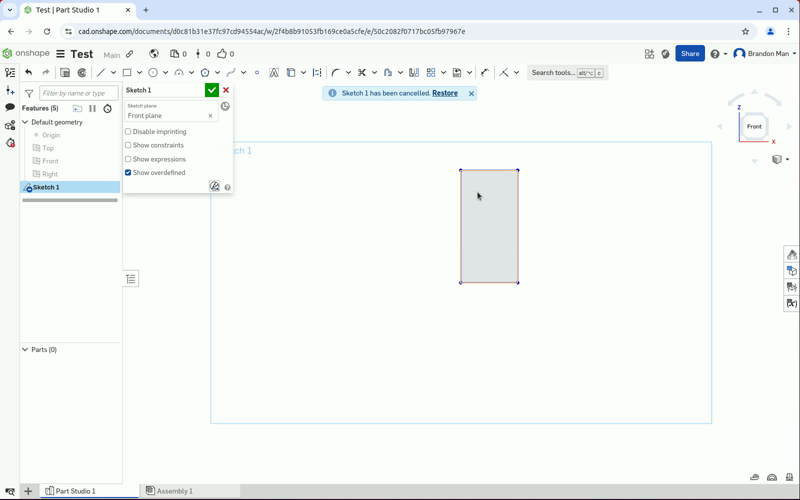
click(477, 191)
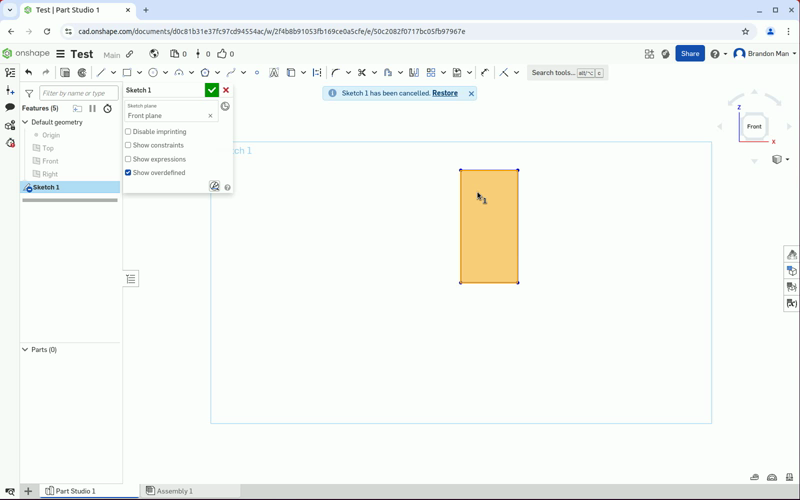
mouse_move(73, 352)
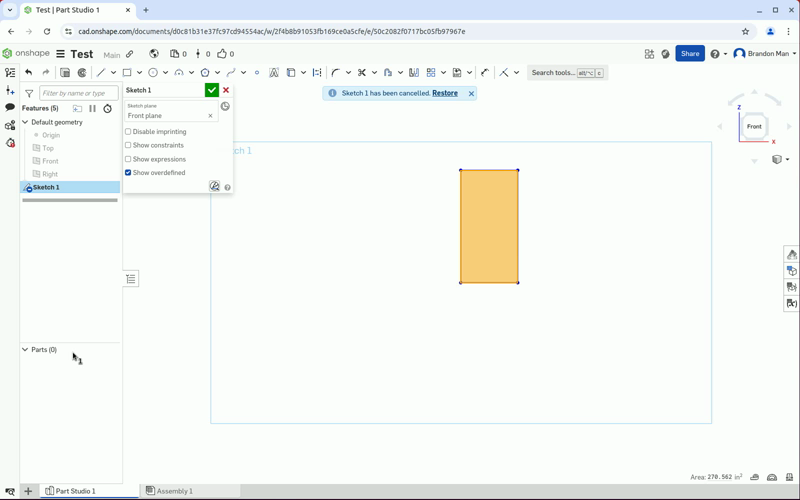
key(shift+y)
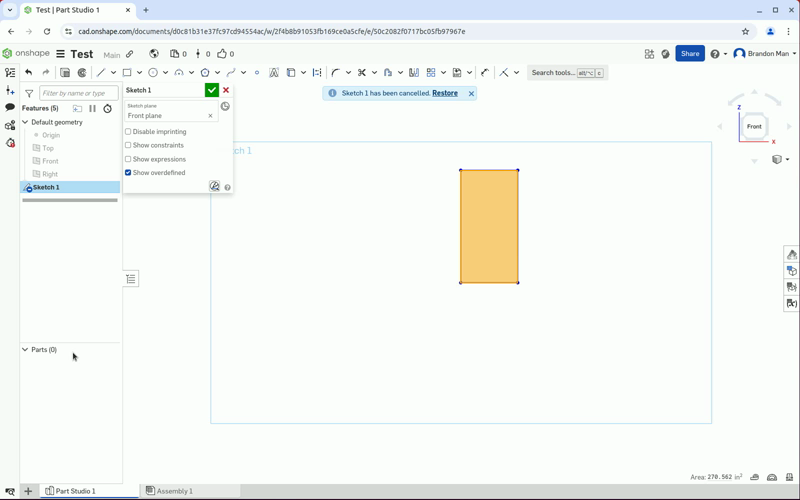
key(shift+e)
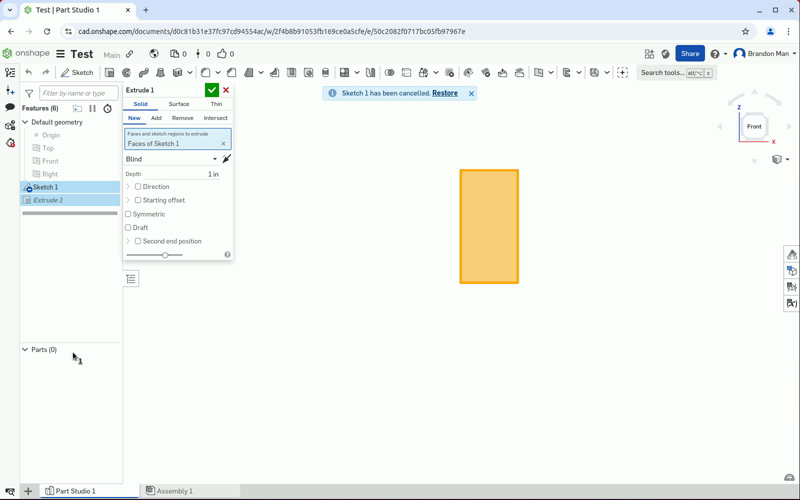
mouse_move(143, 106)
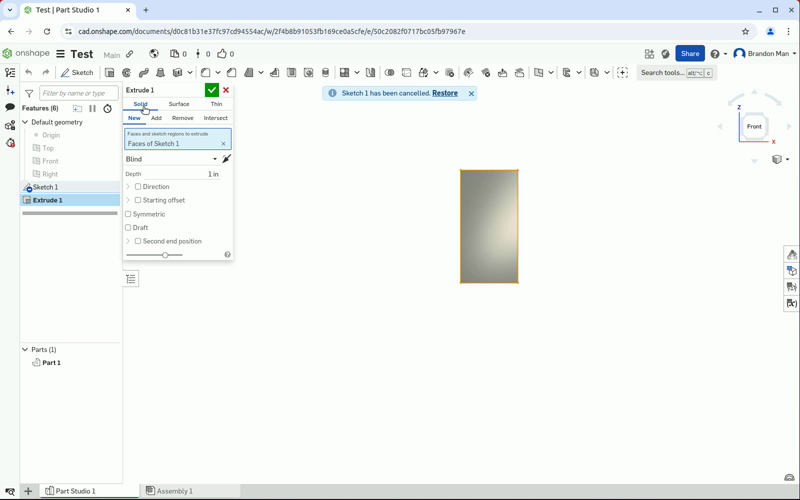
click(143, 106)
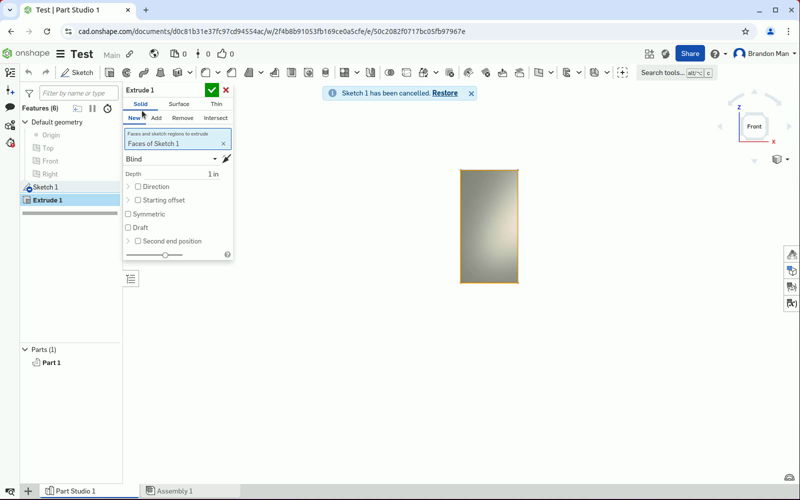
mouse_move(137, 120)
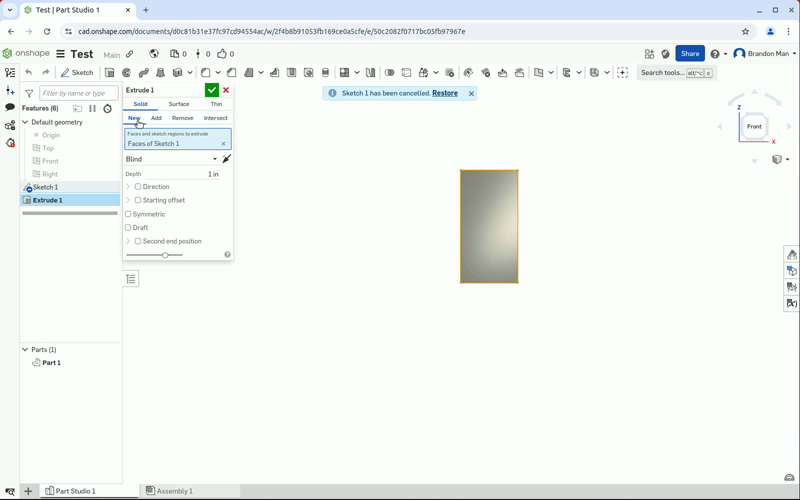
click(137, 120)
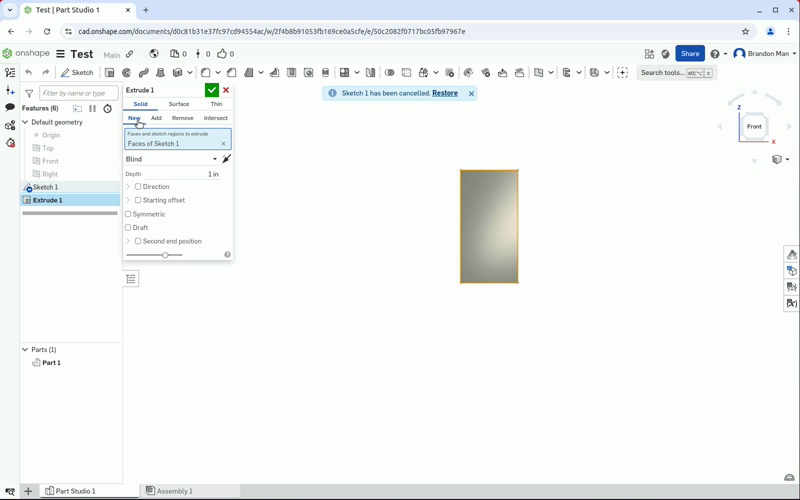
key(tab, 4)
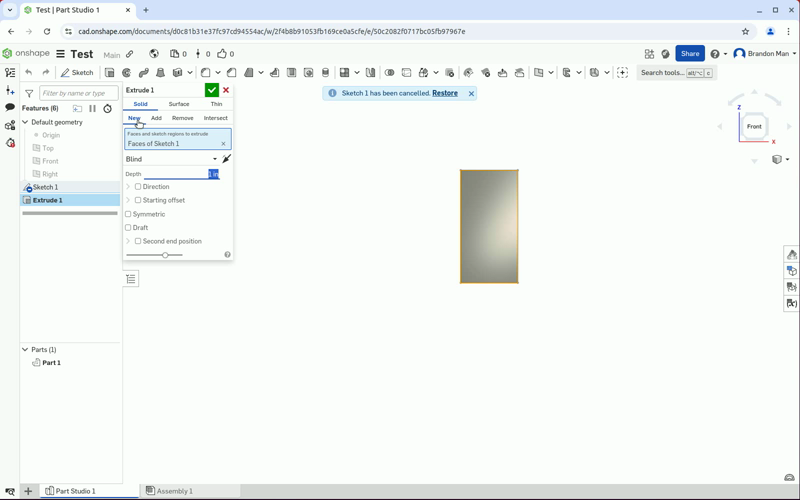
text(-1.444)
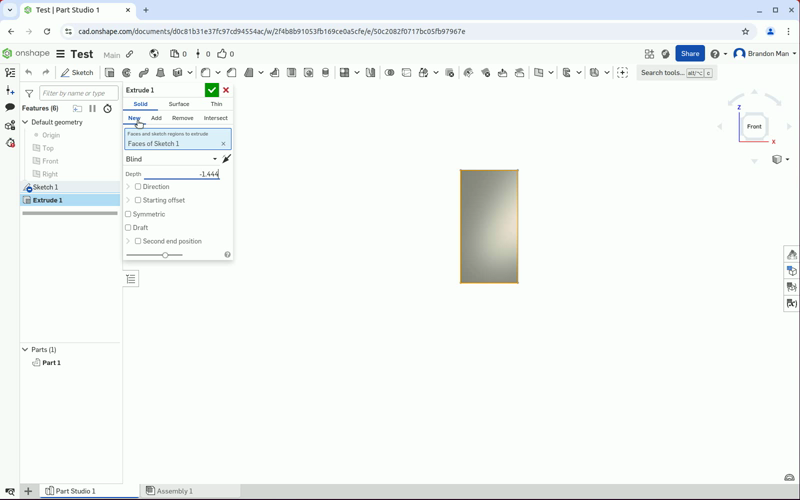
key(enter)
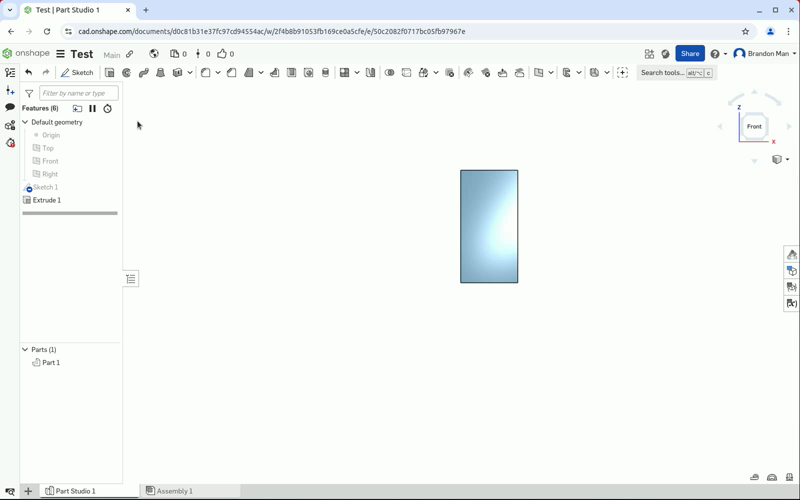
key(shift+h)
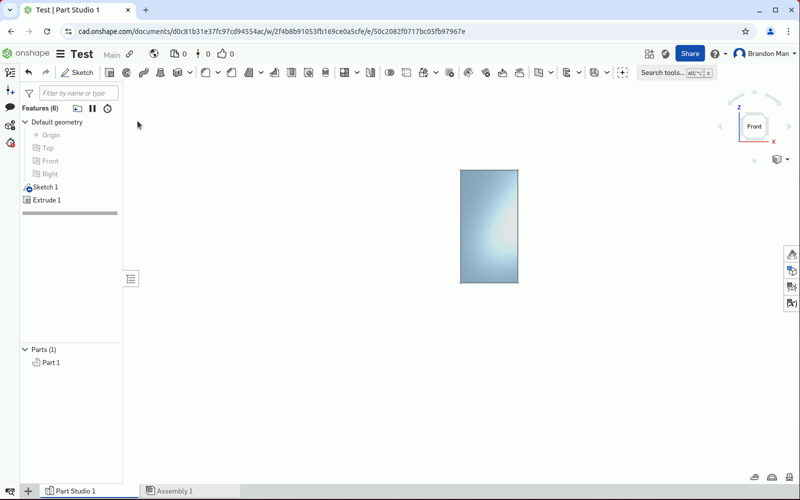
key(shift+h)
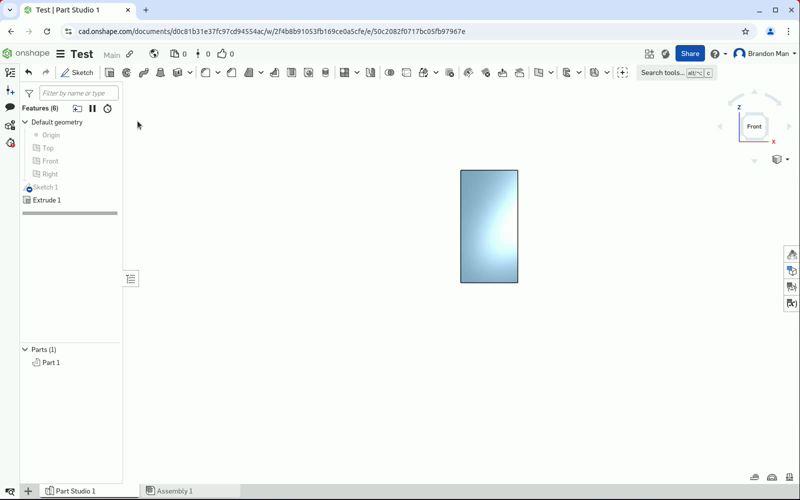
mouse_move(73, 189)
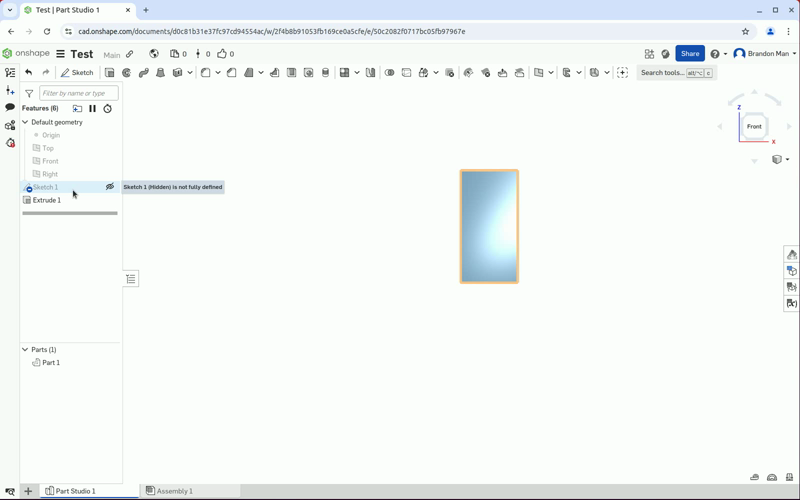
click(73, 189)
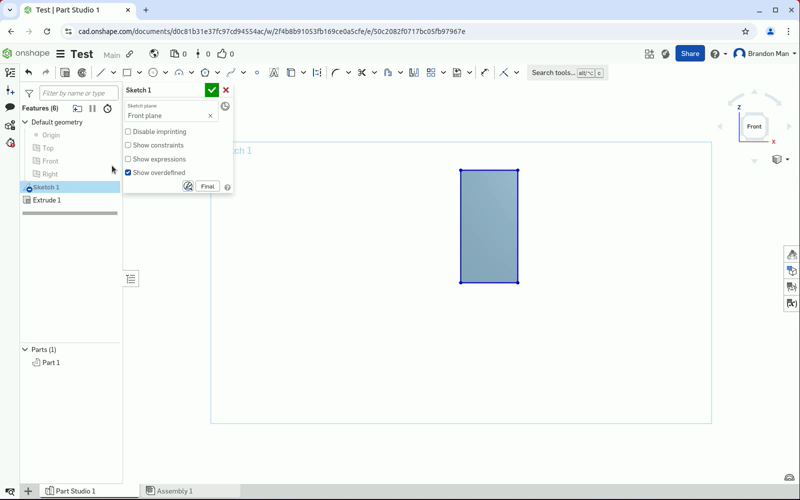
mouse_move(229, 92)
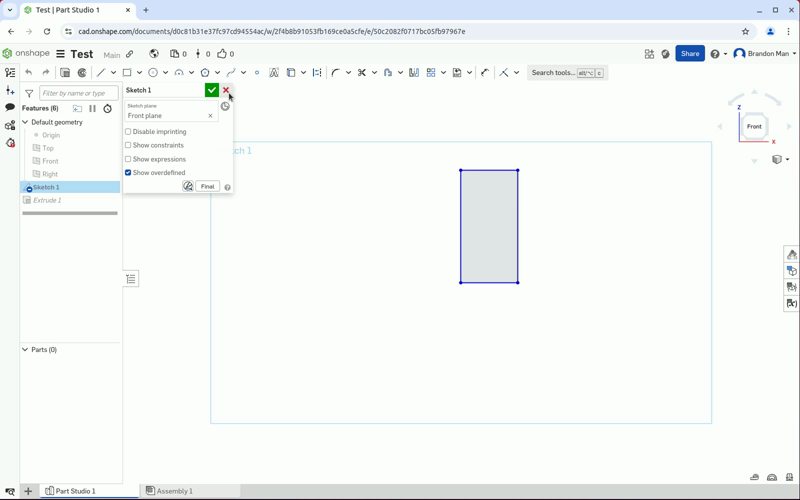
click(229, 92)
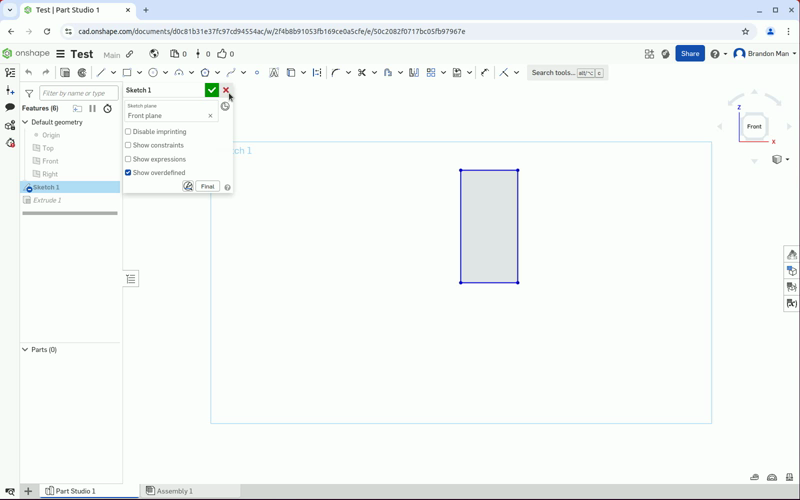
key(shift+s)
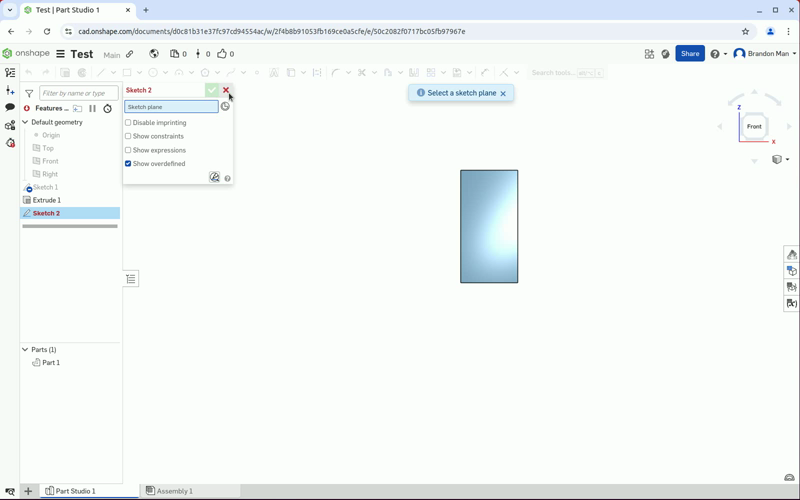
mouse_move(73, 163)
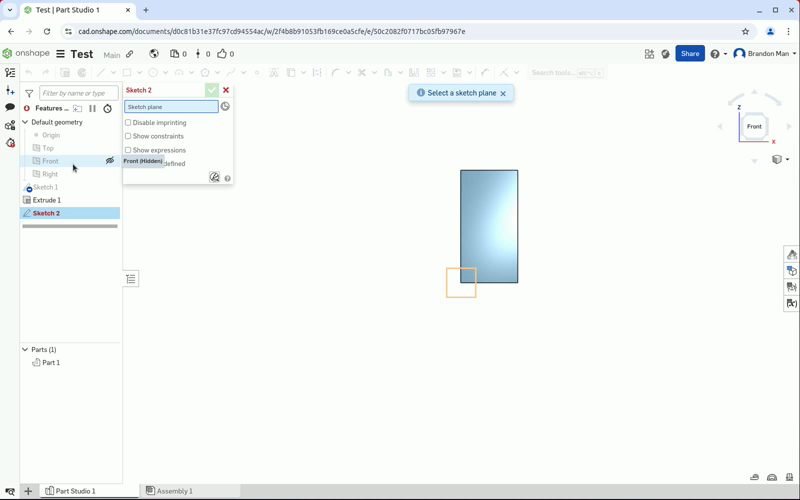
click(73, 163)
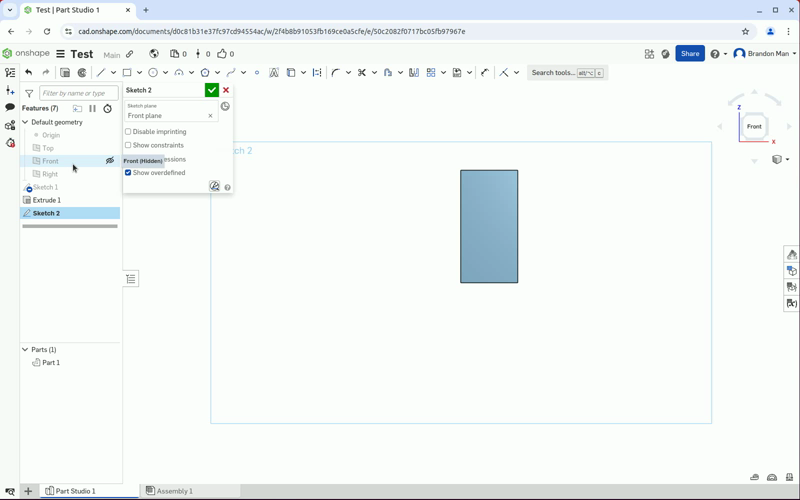
mouse_move(73, 352)
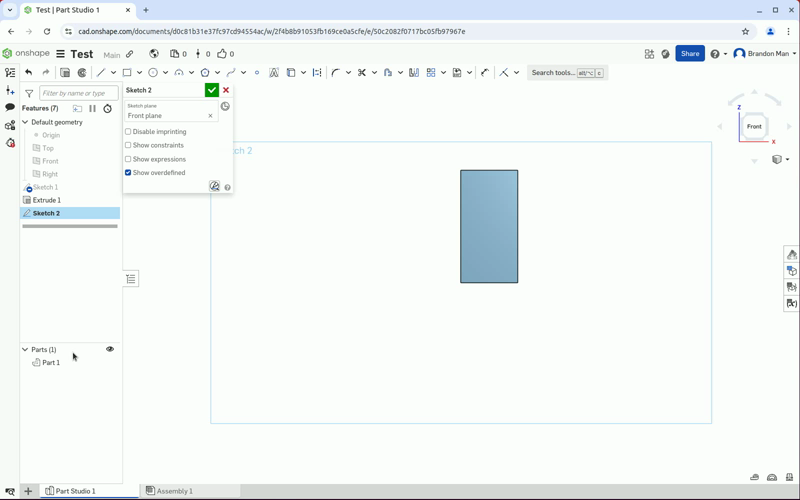
key(y)
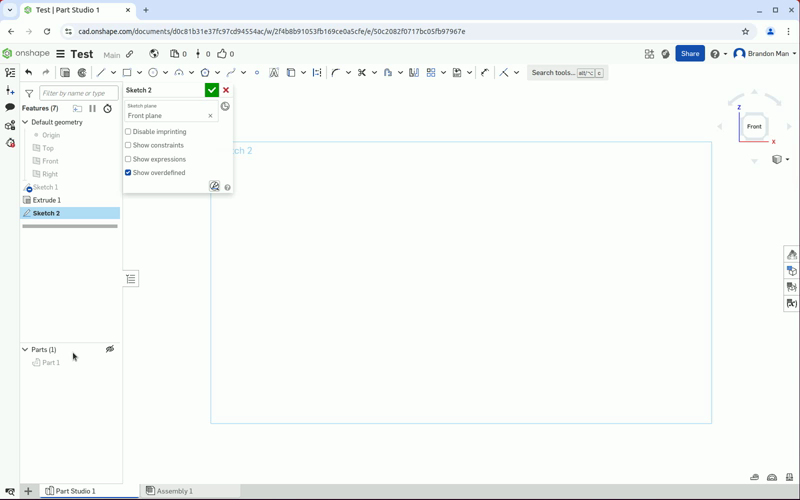
key(c)
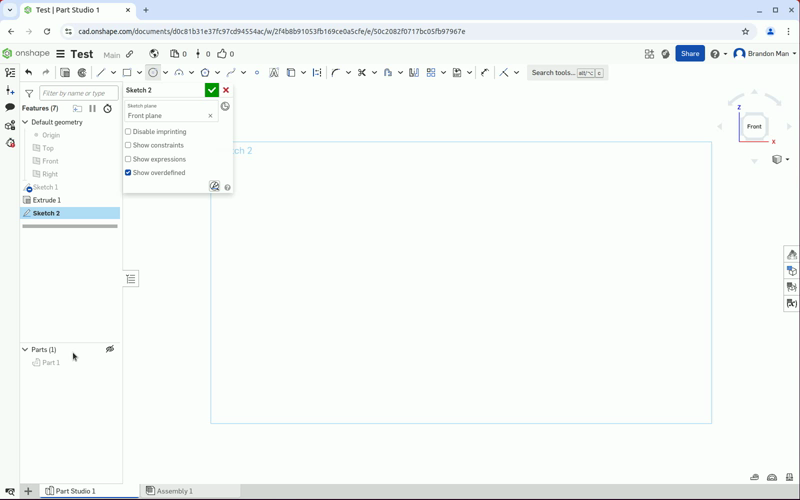
key_down(shift)
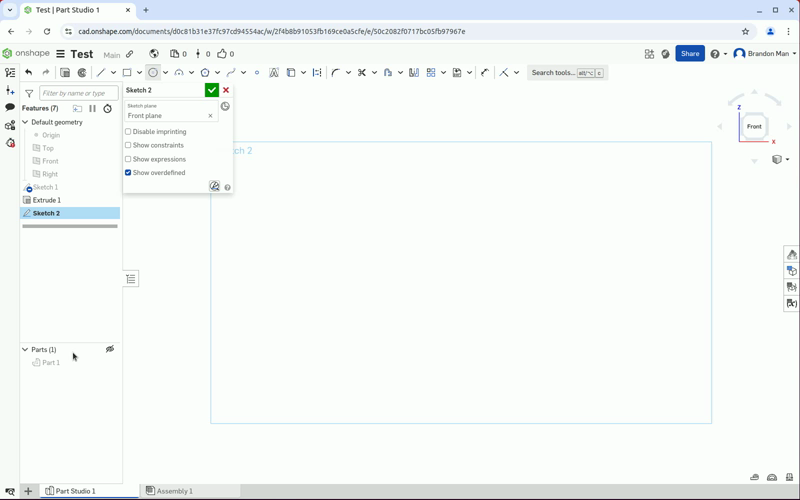
mouse_move(486, 176)
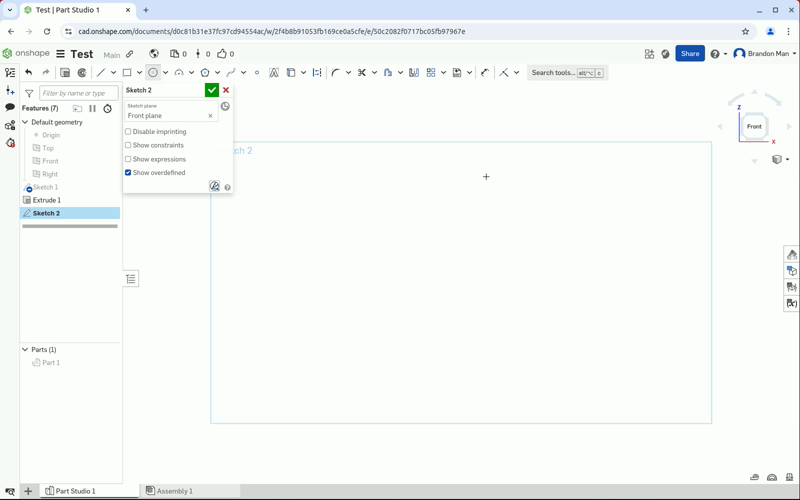
click(486, 176)
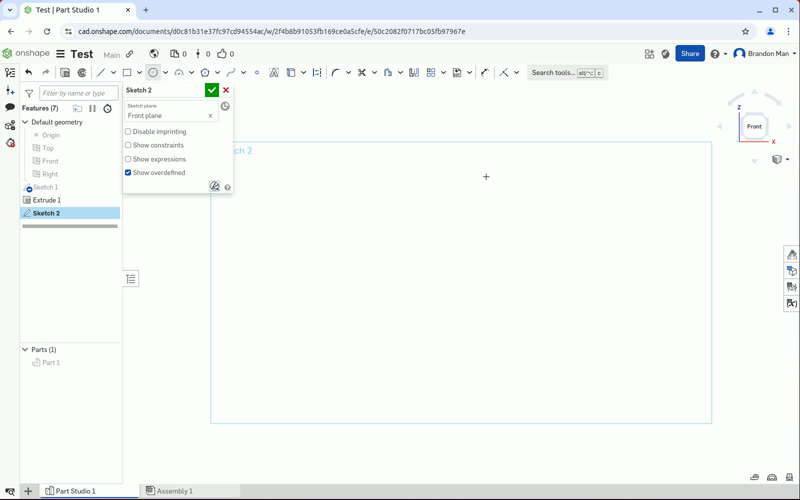
key_up(shift)
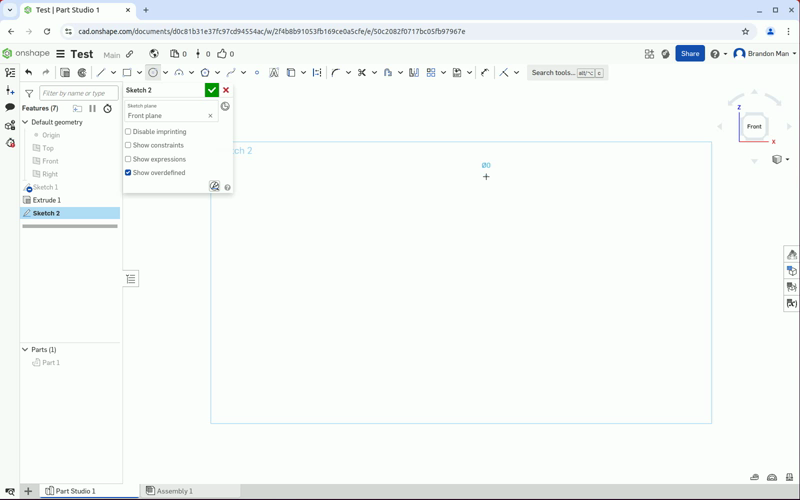
mouse_move(489, 176)
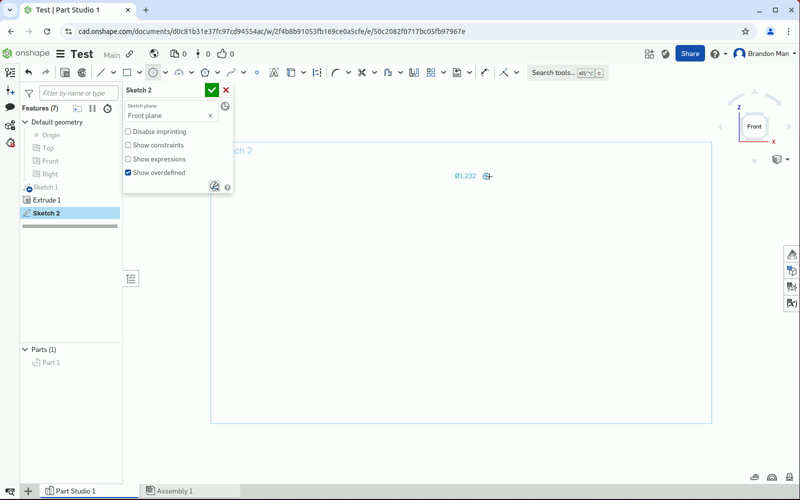
click(489, 176)
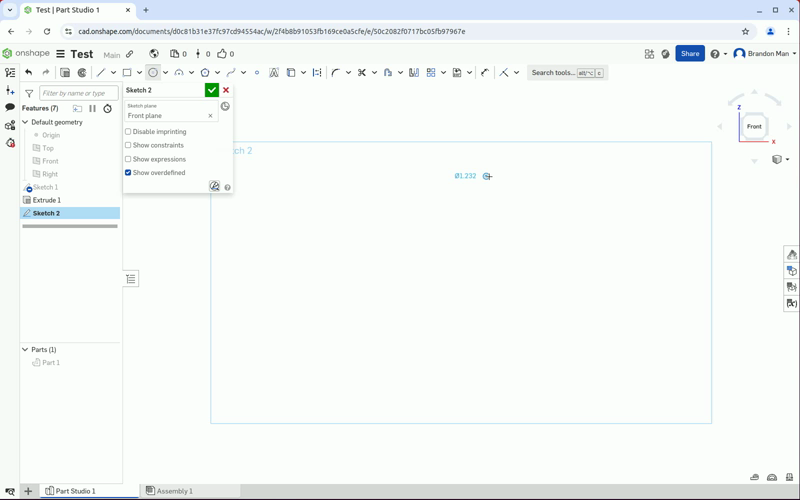
key(esc)
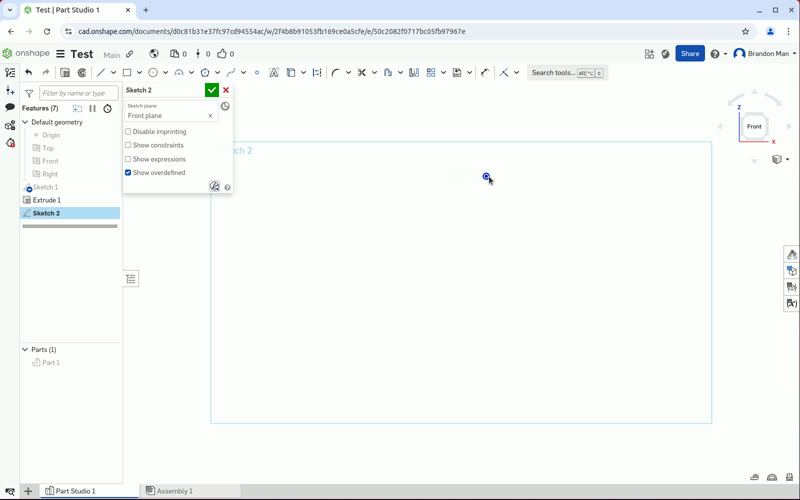
mouse_move(488, 177)
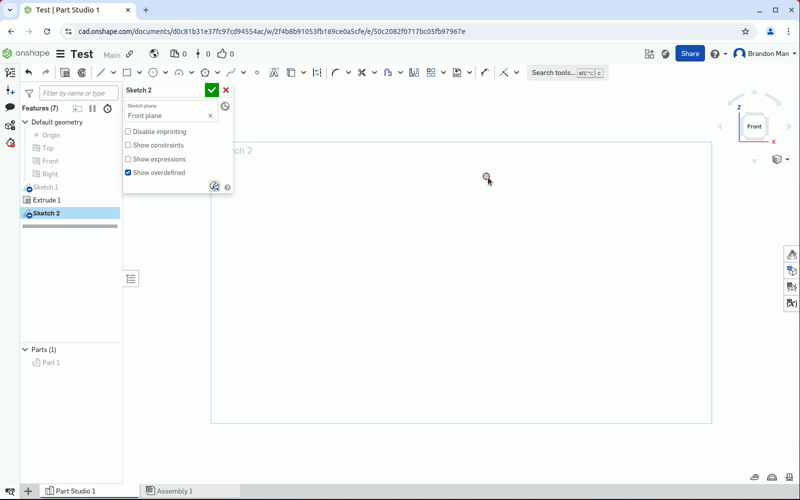
scroll(6)
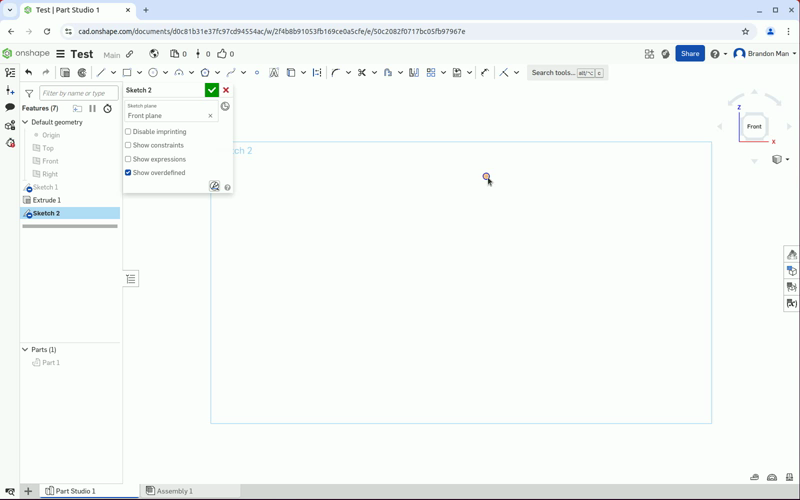
scroll(6)
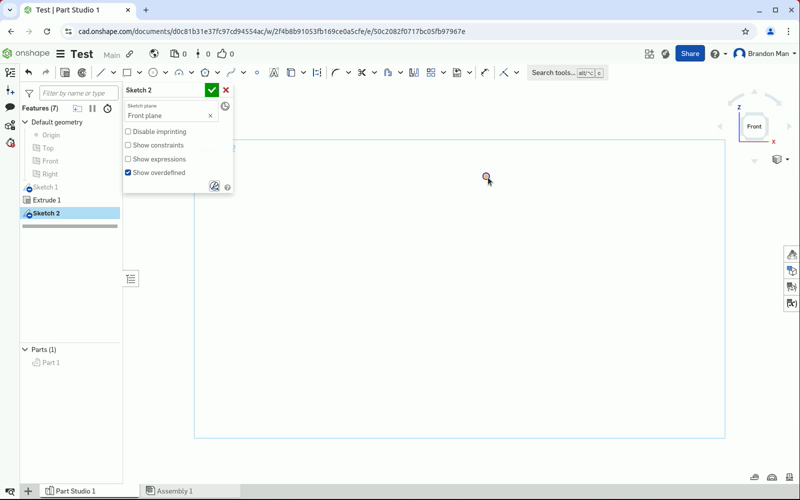
scroll(6)
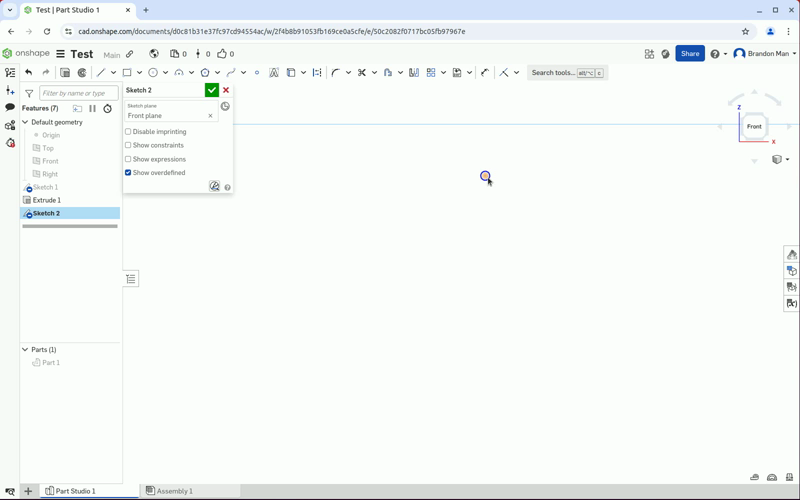
scroll(6)
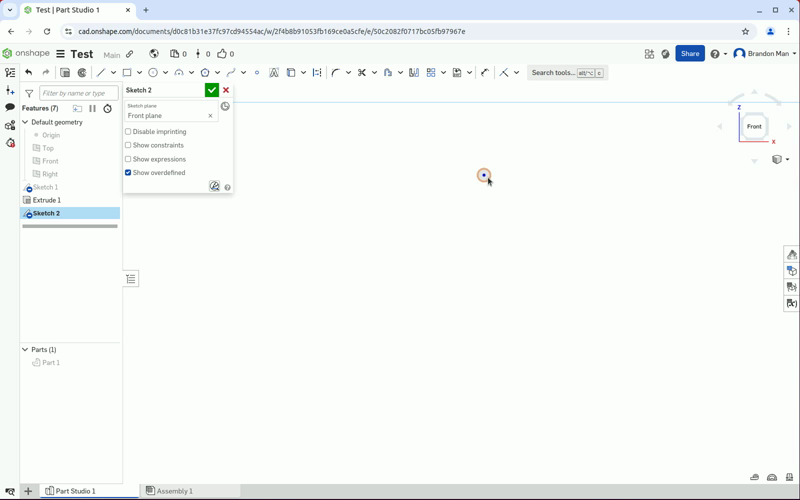
scroll(6)
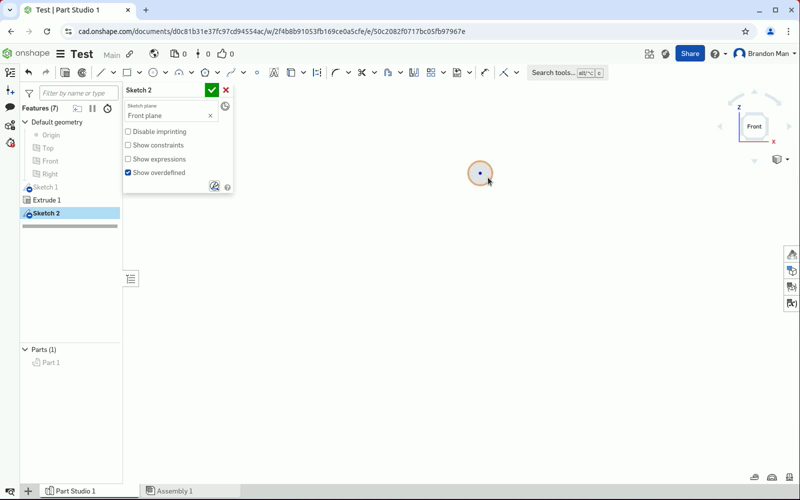
scroll(6)
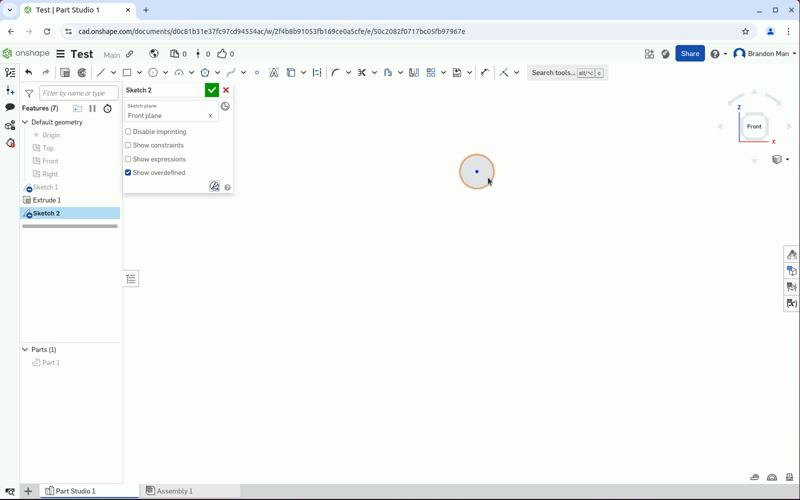
scroll(6)
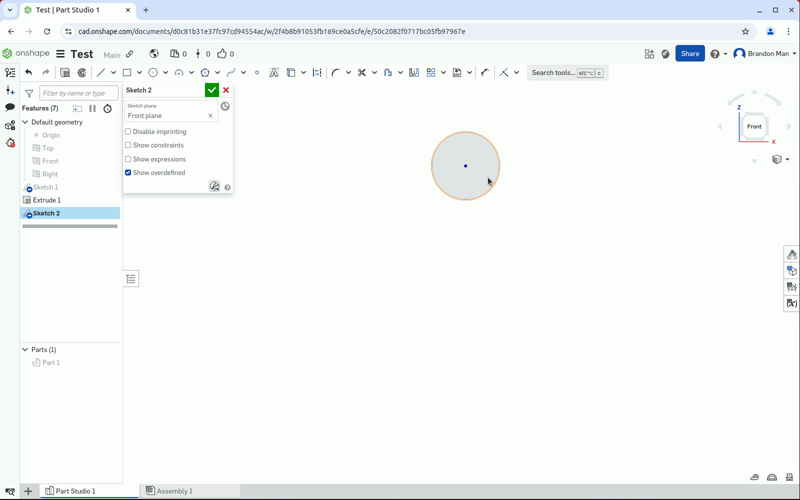
click(488, 177)
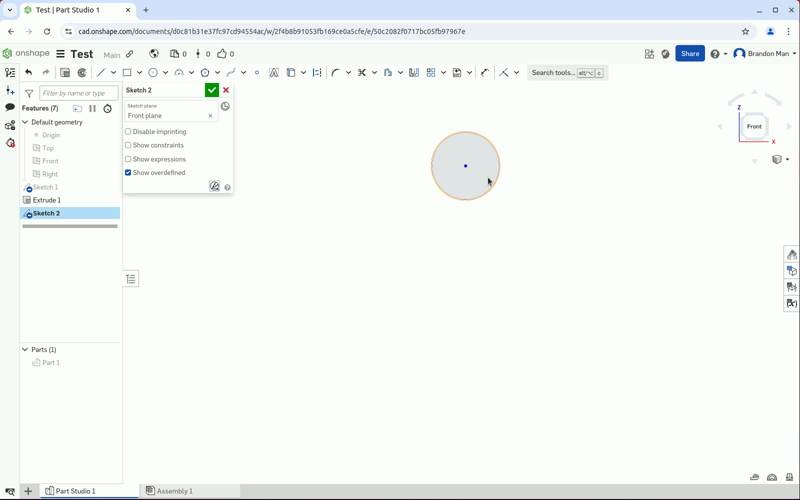
scroll(-6)
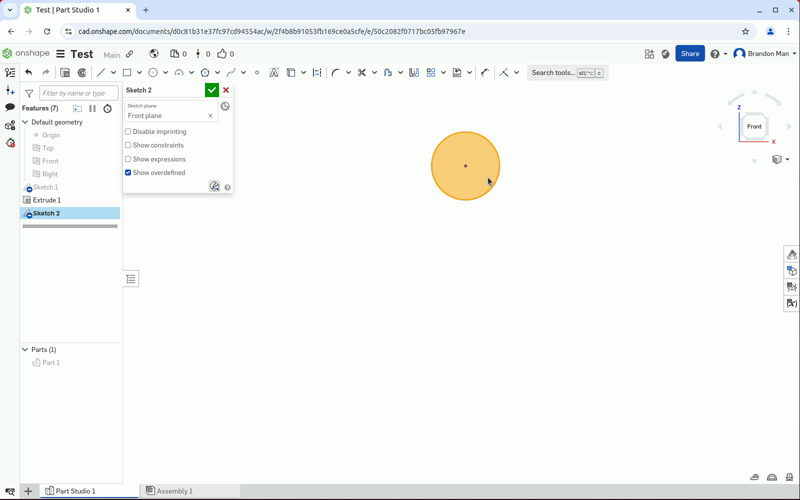
scroll(-6)
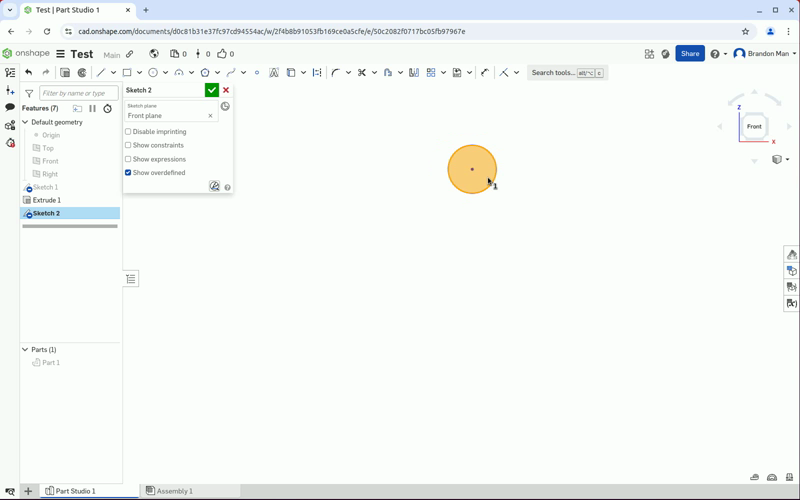
scroll(-6)
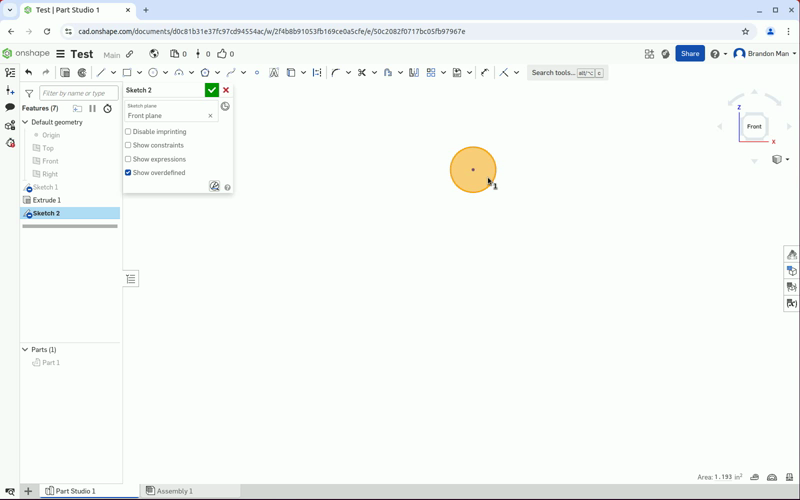
scroll(-6)
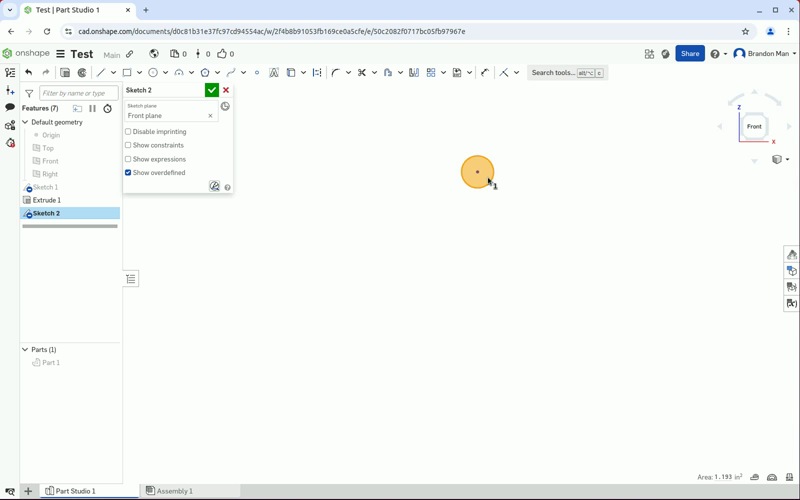
scroll(-6)
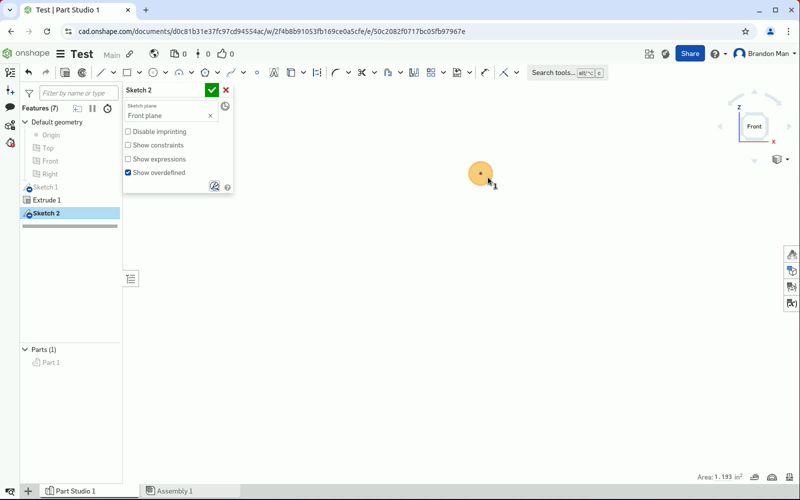
scroll(-6)
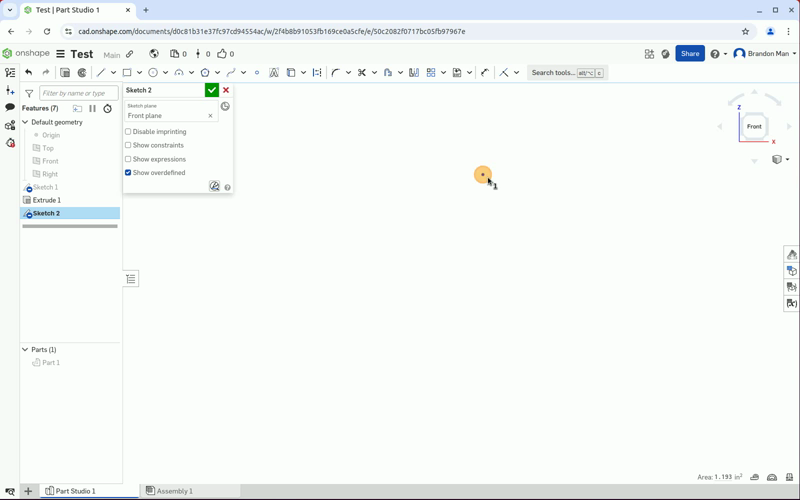
scroll(-6)
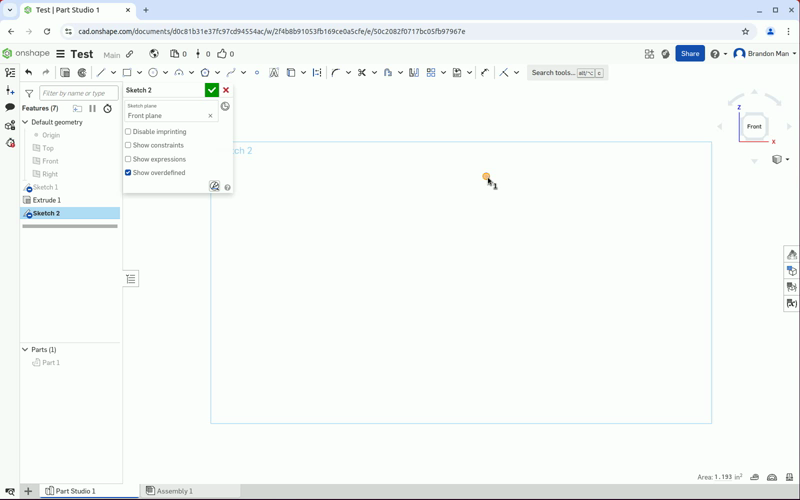
mouse_move(73, 352)
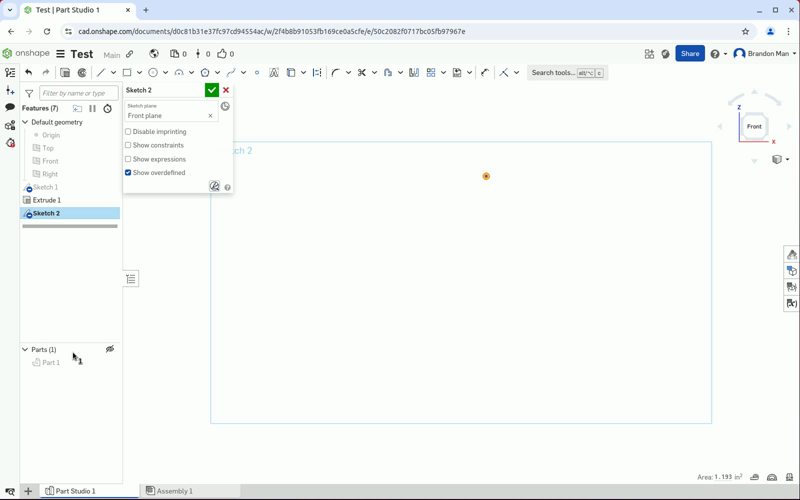
key(shift+y)
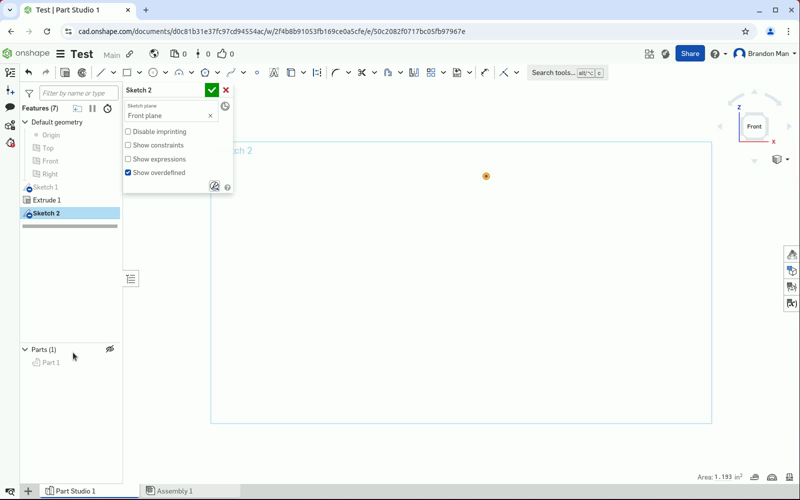
key(shift+e)
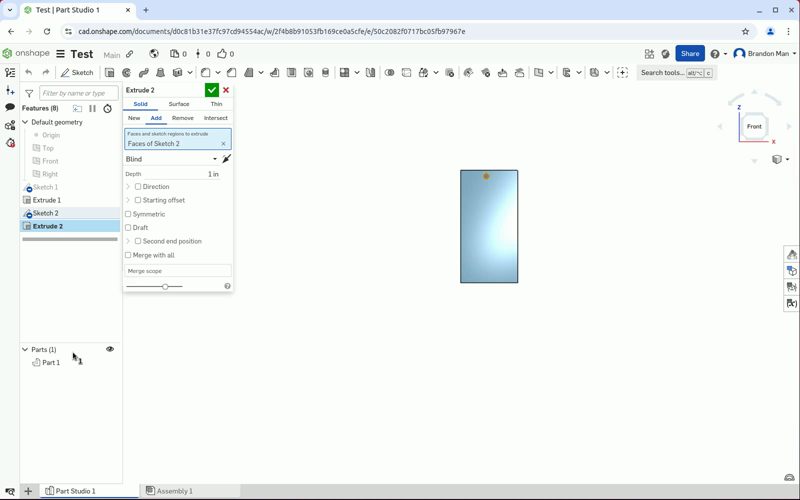
mouse_move(143, 106)
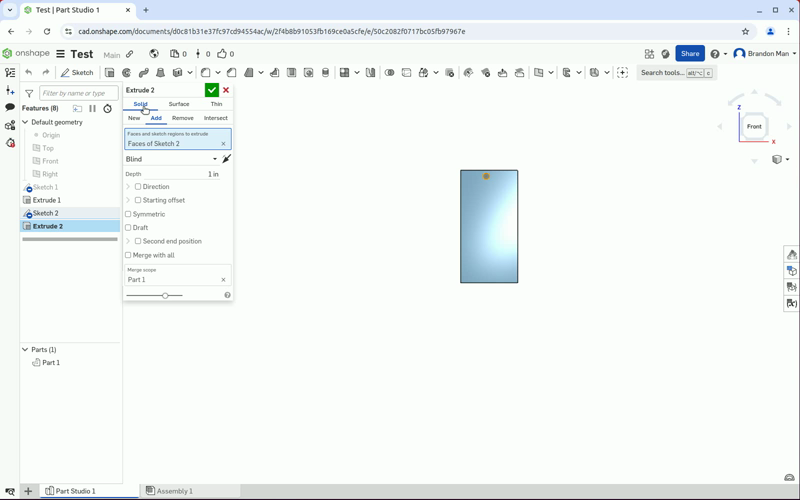
click(143, 106)
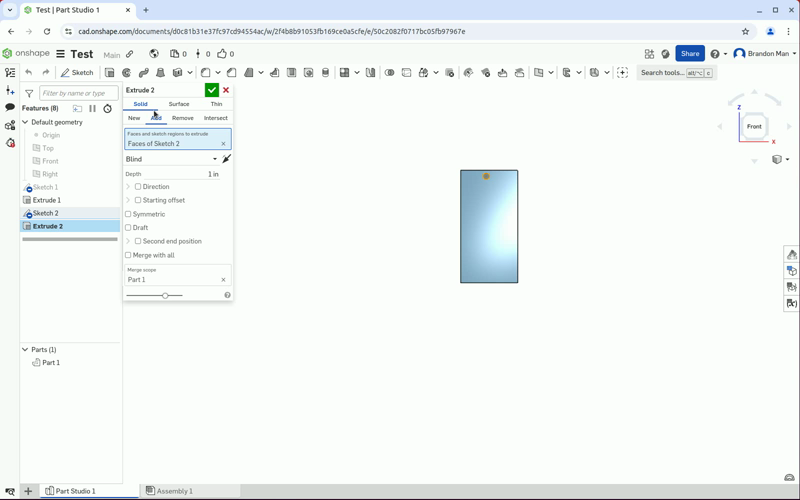
mouse_move(186, 120)
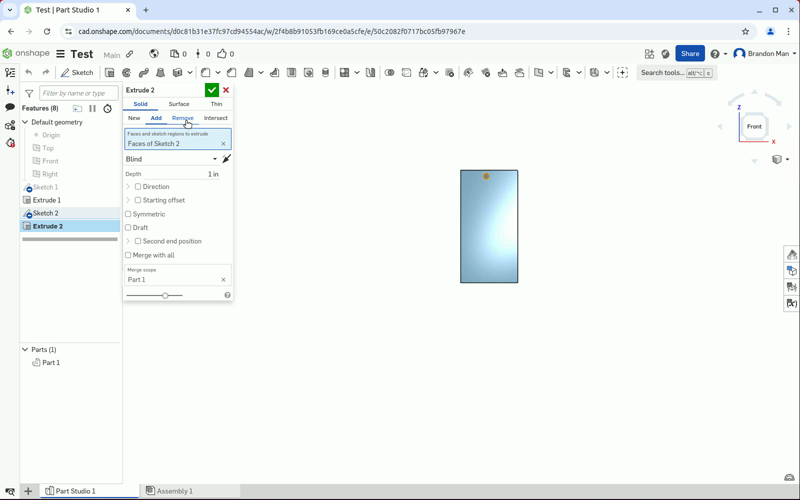
click(186, 120)
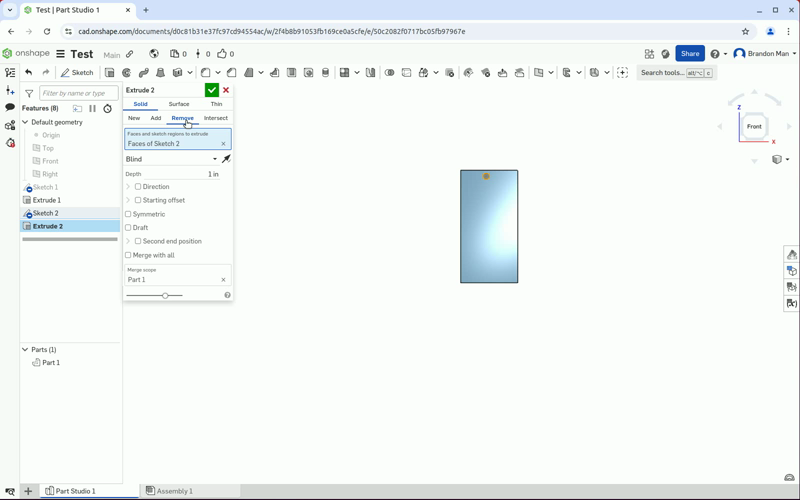
key(tab, 4)
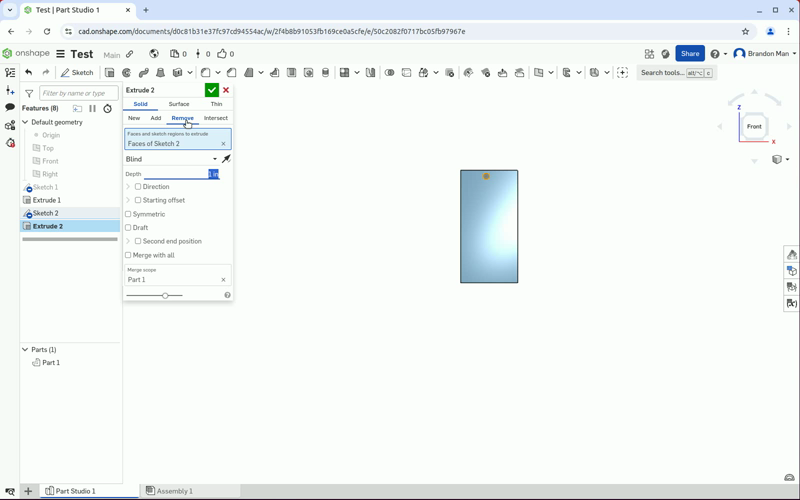
text(1.926)
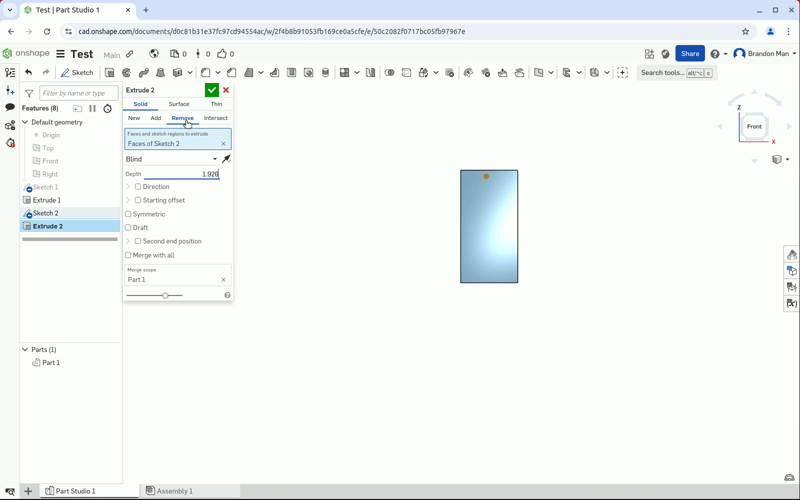
key(tab, 6)
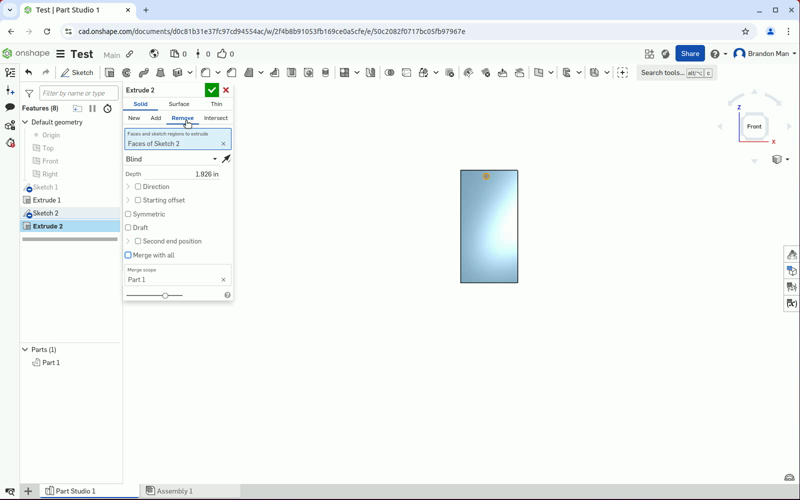
key(space)
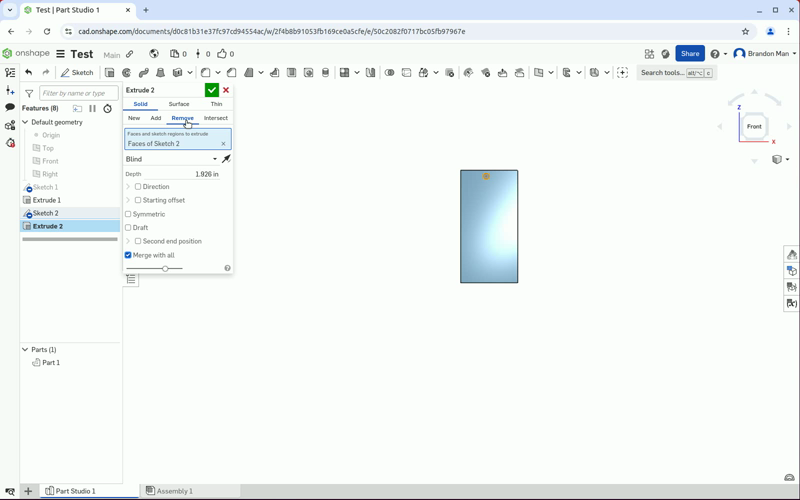
key(enter)
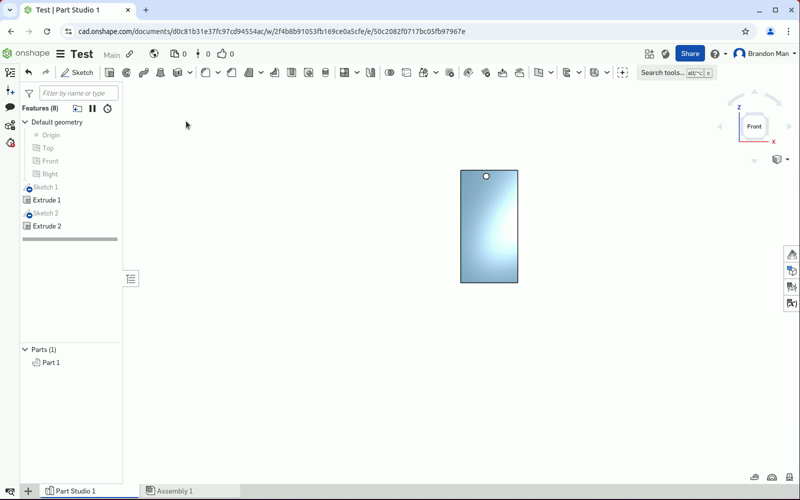
key(shift+h)
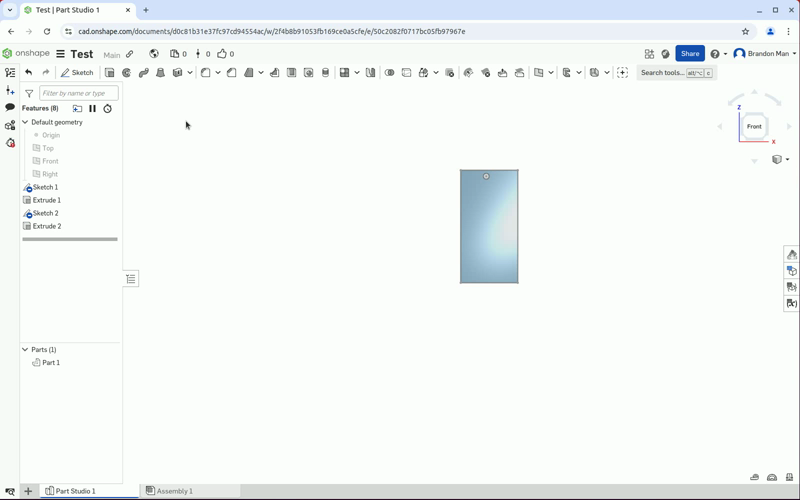
key(shift+h)
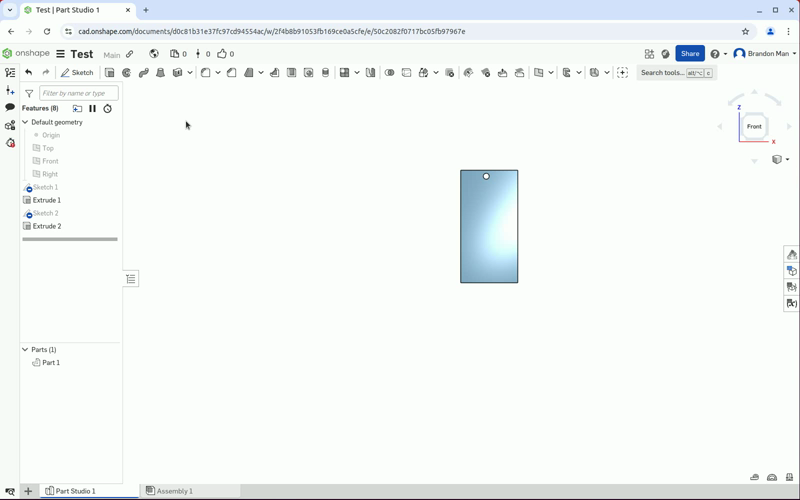
mouse_move(73, 189)
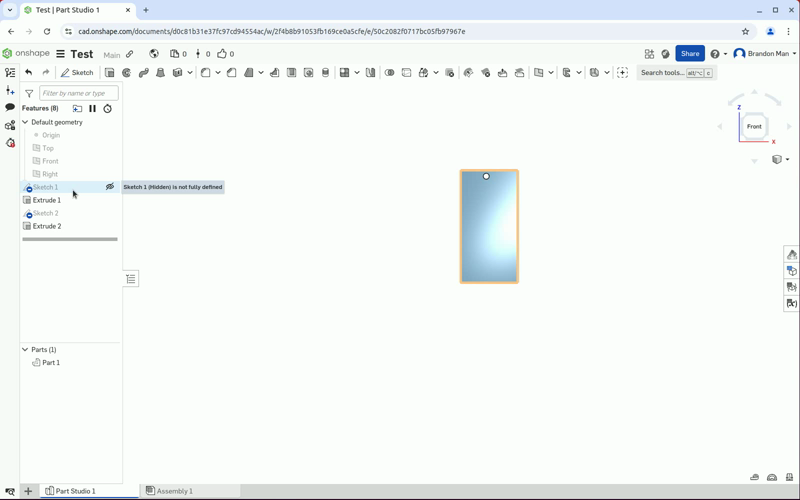
click(73, 189)
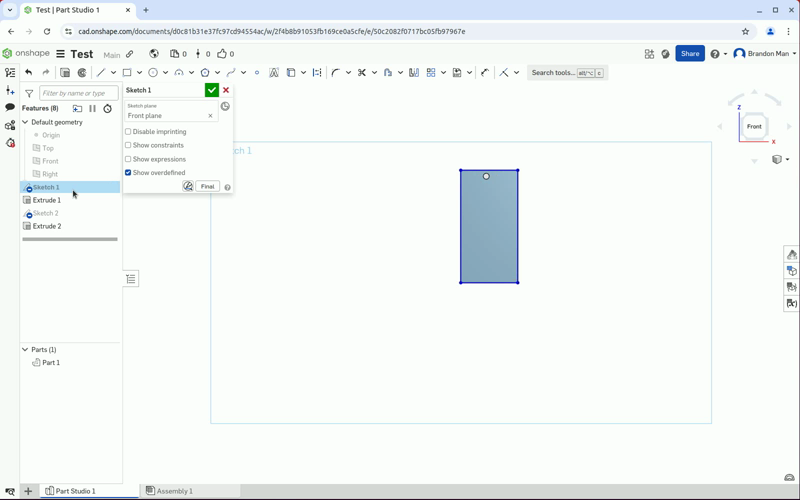
mouse_move(229, 92)
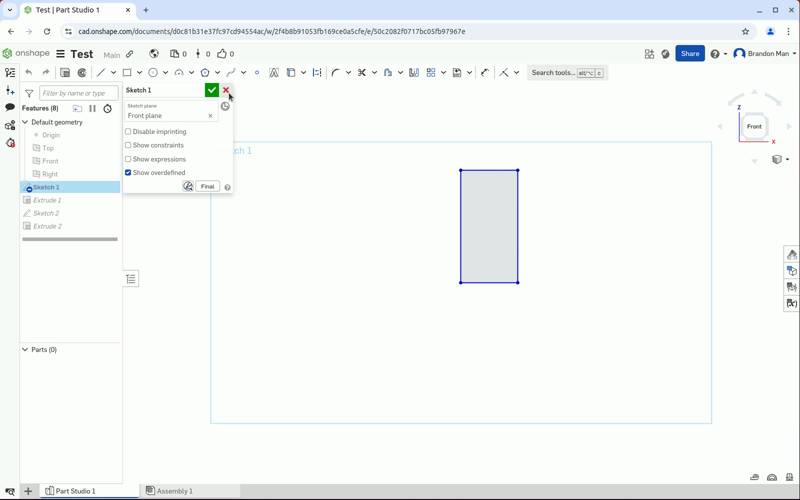
click(229, 92)
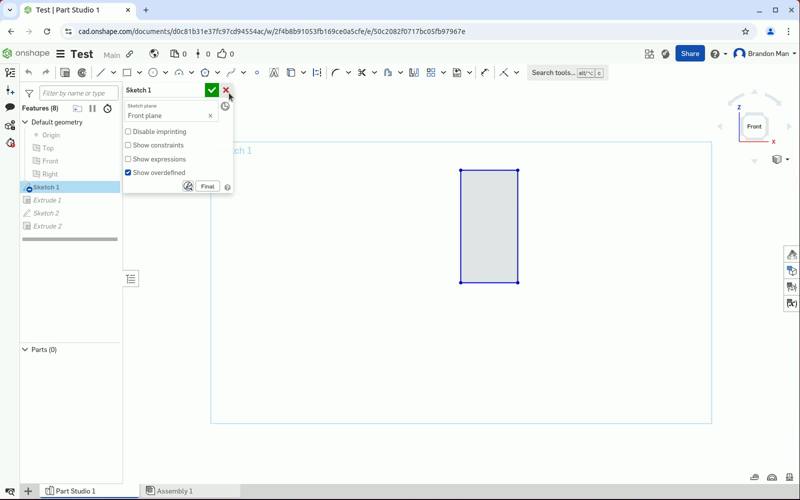
key(shift+s)
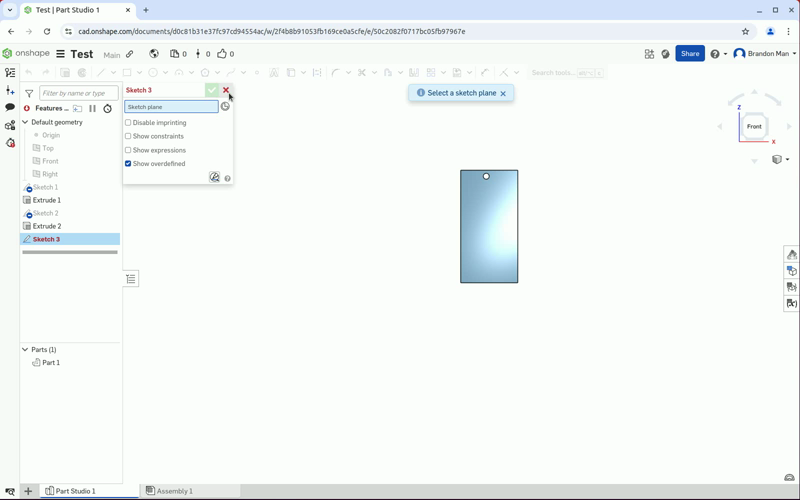
mouse_move(73, 163)
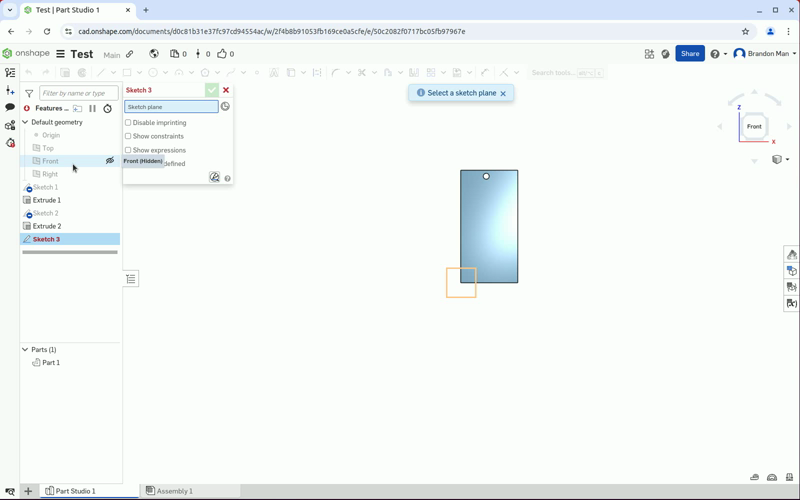
click(73, 163)
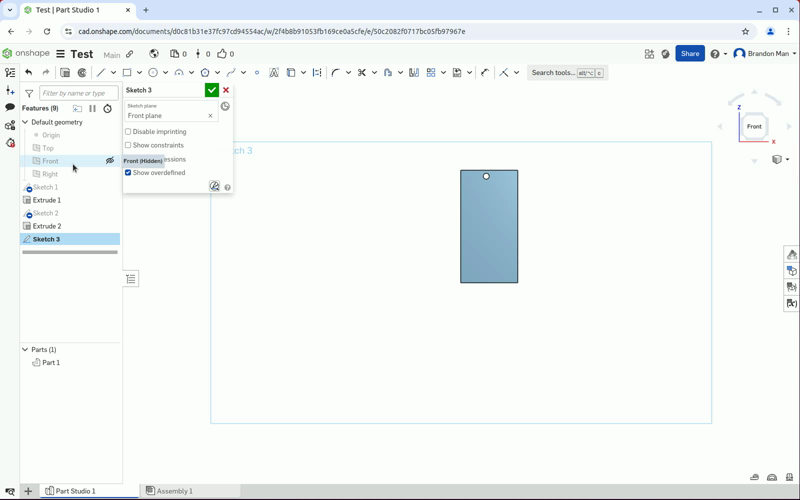
mouse_move(73, 352)
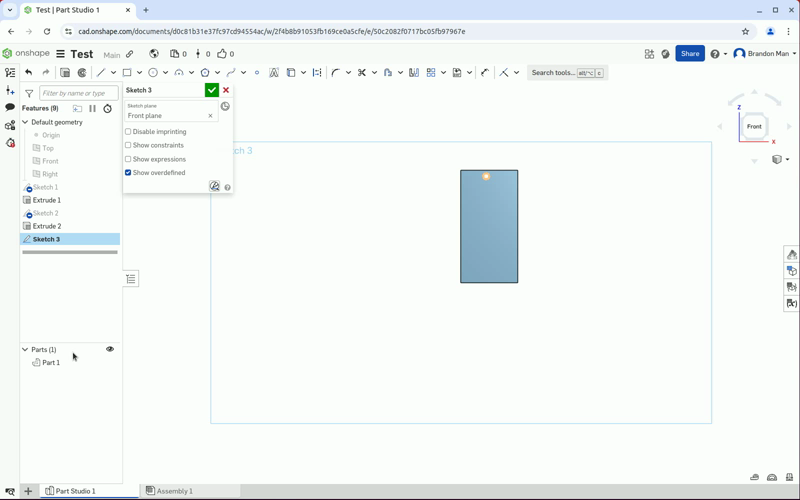
key(y)
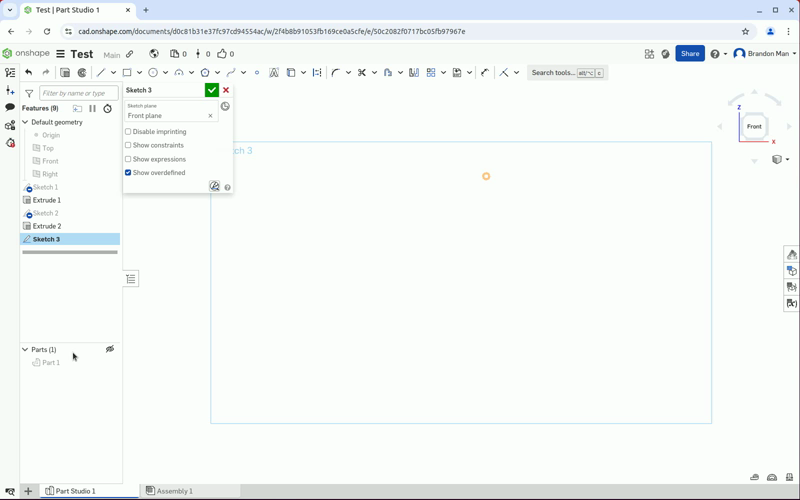
key(c)
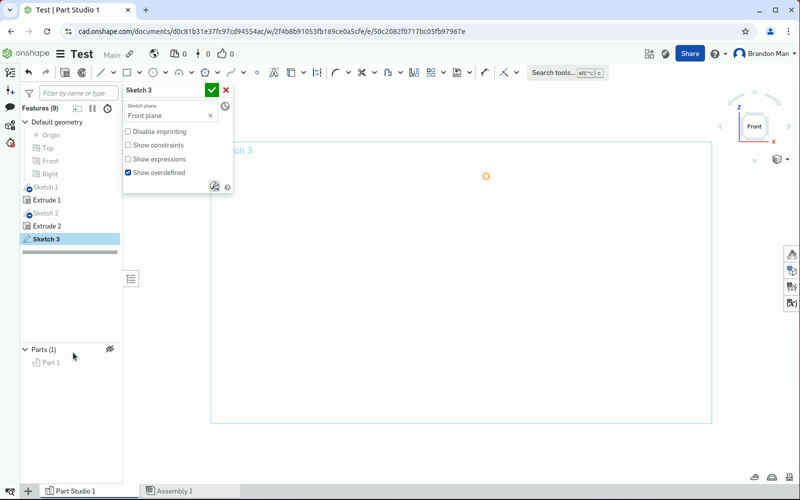
key_down(shift)
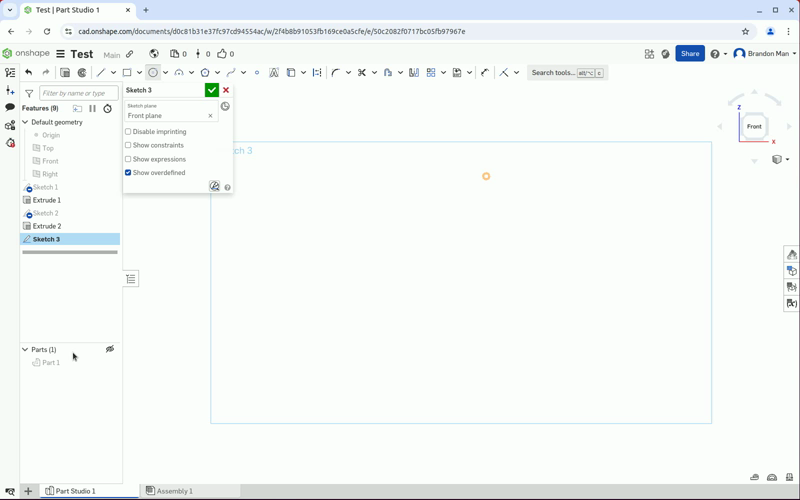
mouse_move(492, 176)
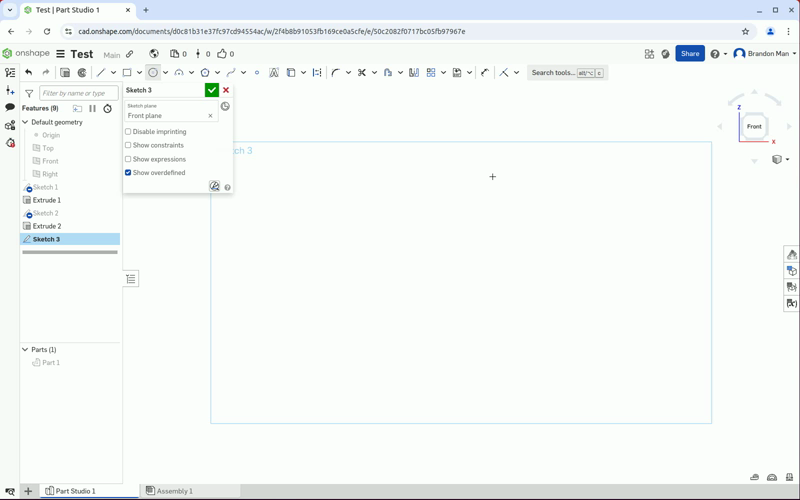
click(492, 176)
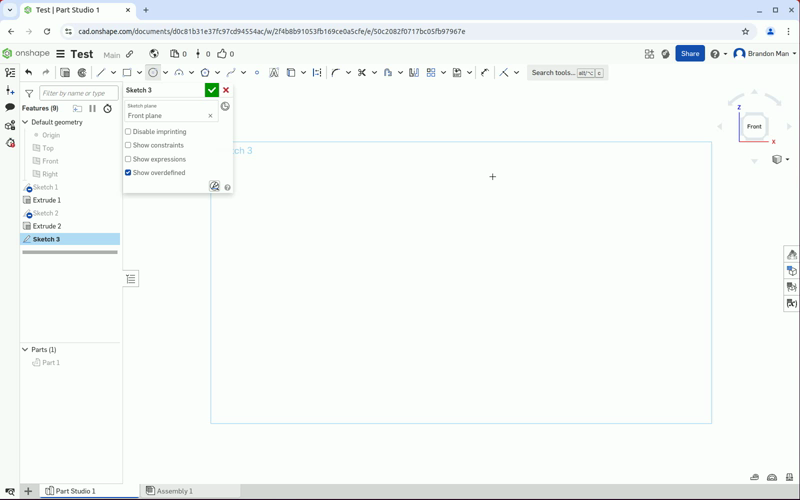
key_up(shift)
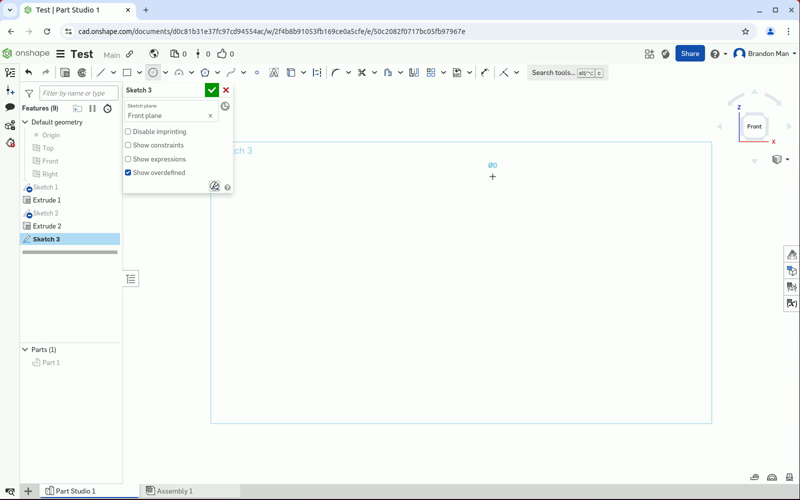
mouse_move(495, 176)
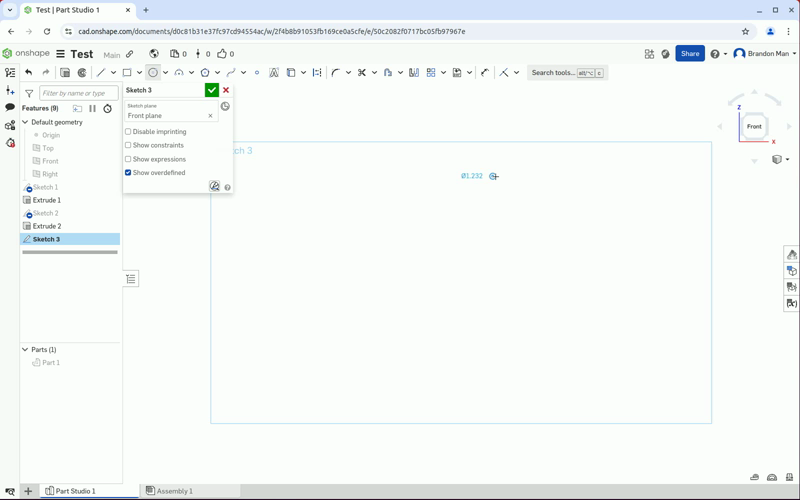
click(495, 176)
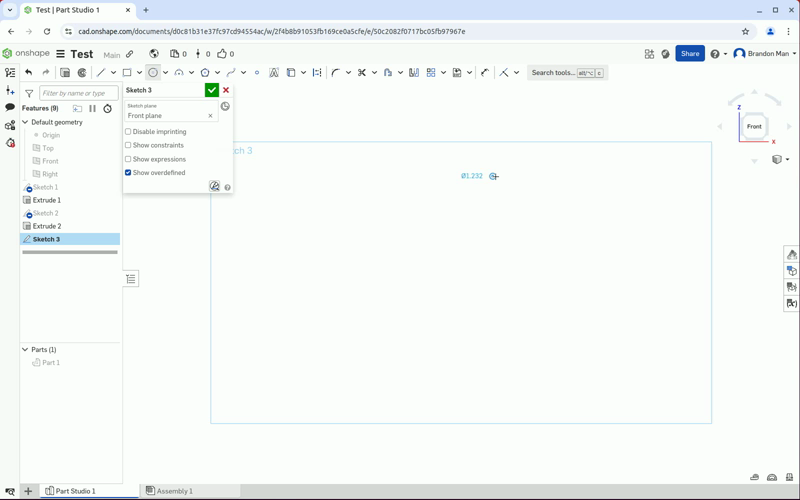
key(esc)
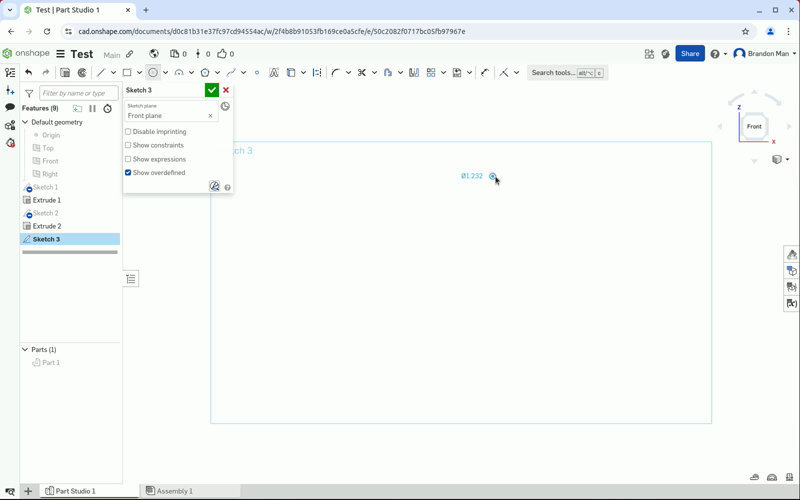
mouse_move(493, 178)
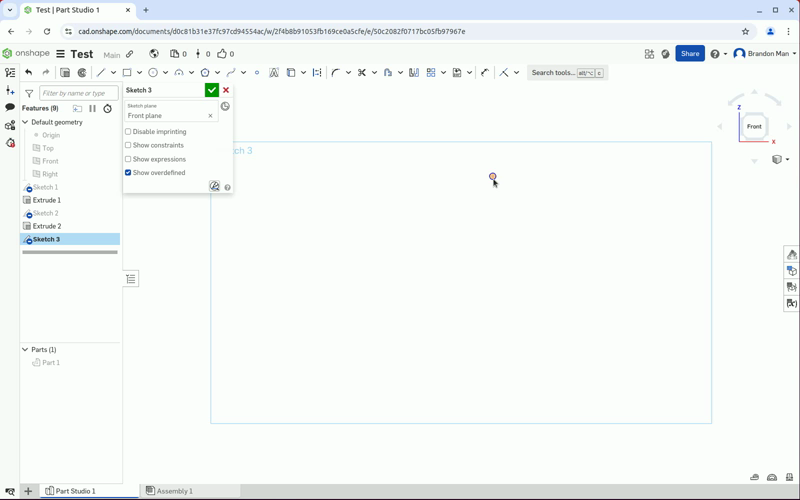
scroll(6)
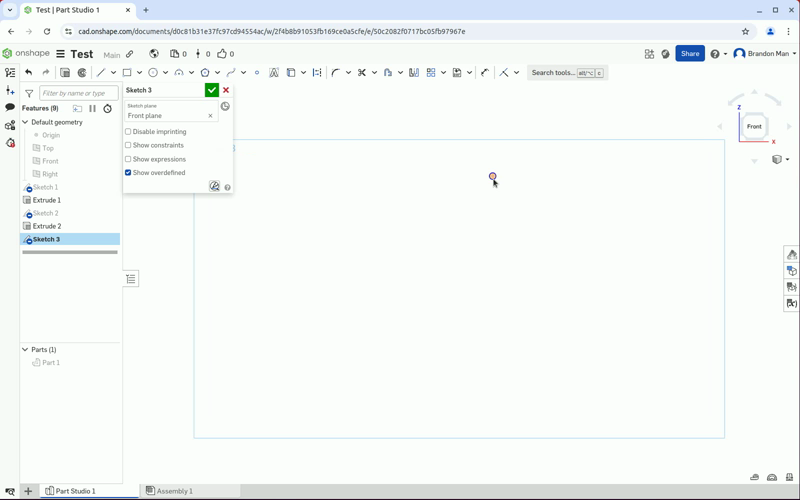
scroll(6)
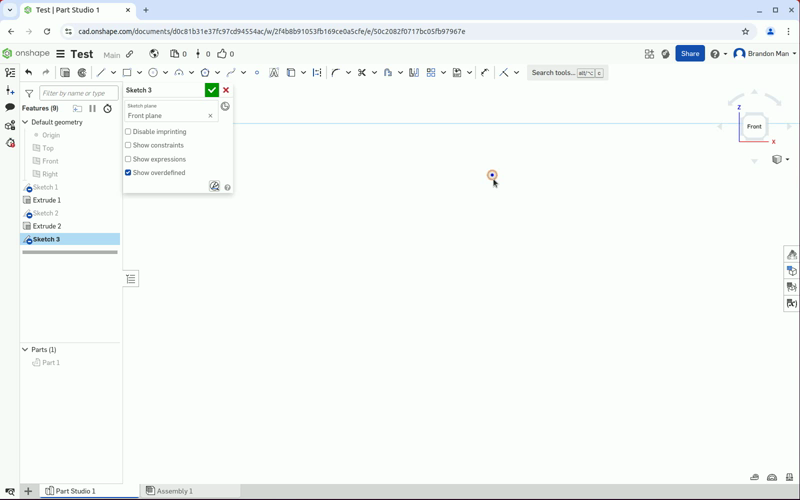
scroll(6)
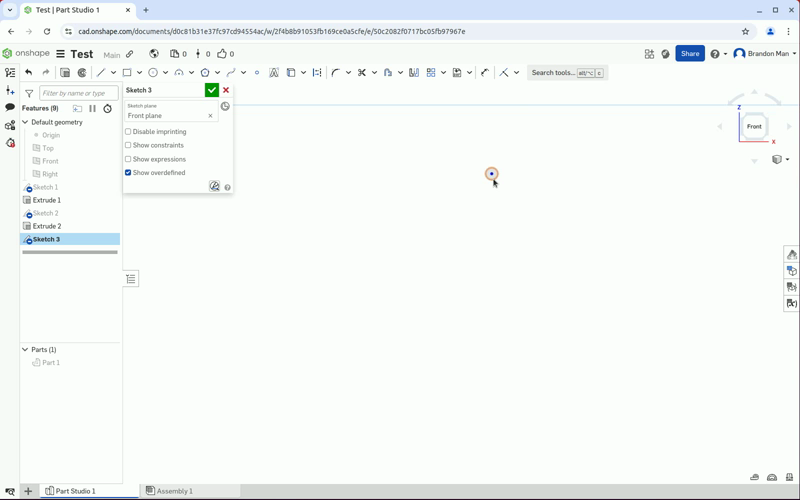
scroll(6)
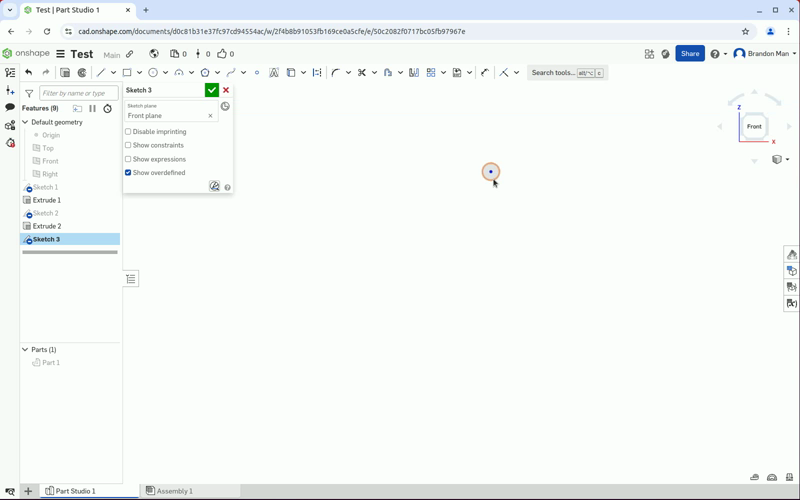
scroll(6)
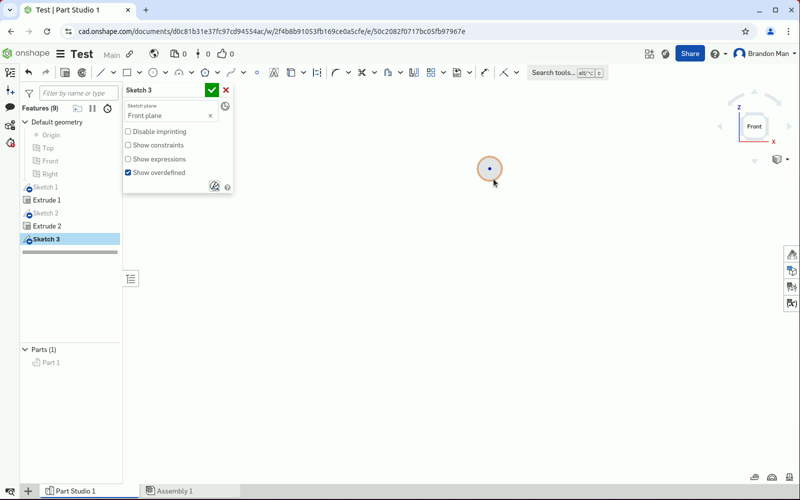
scroll(6)
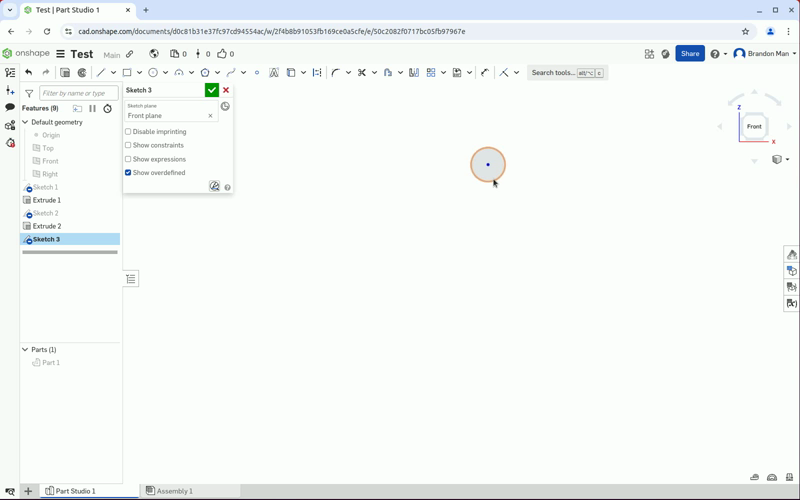
scroll(6)
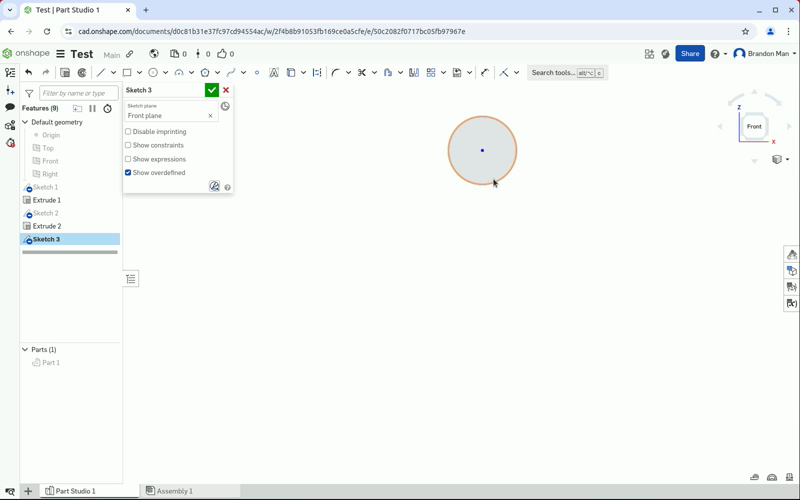
click(493, 178)
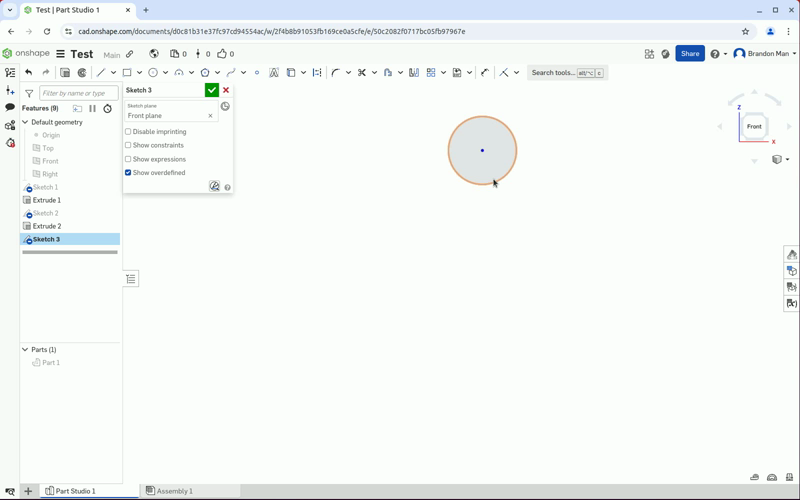
scroll(-6)
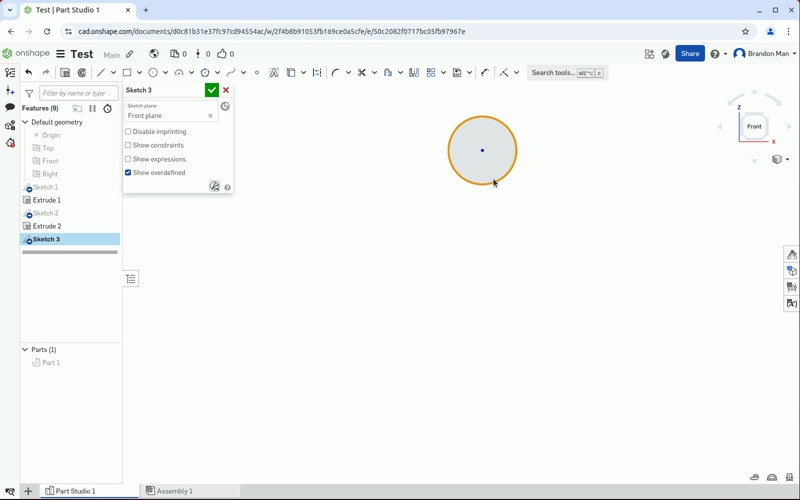
scroll(-6)
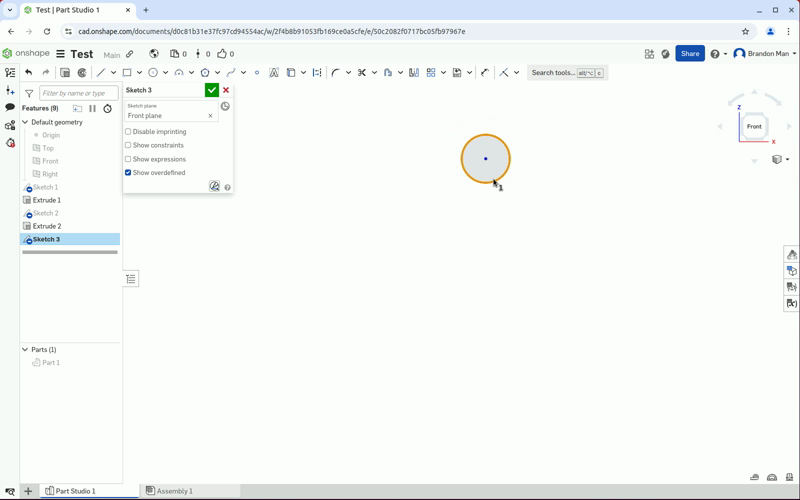
scroll(-6)
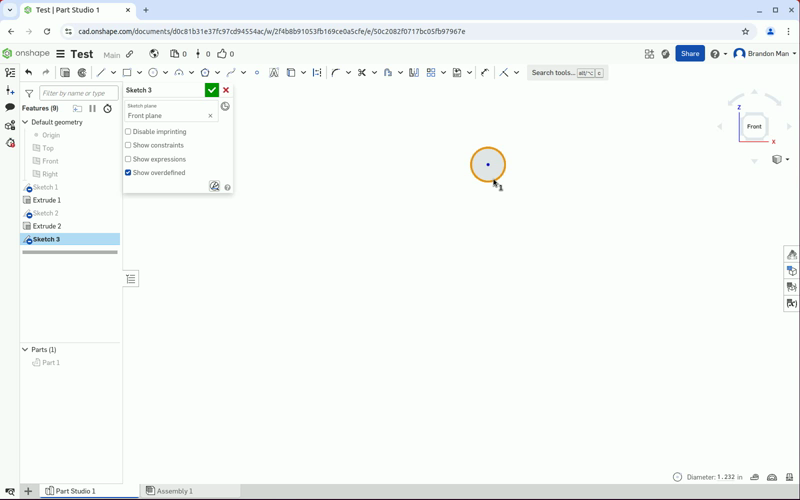
scroll(-6)
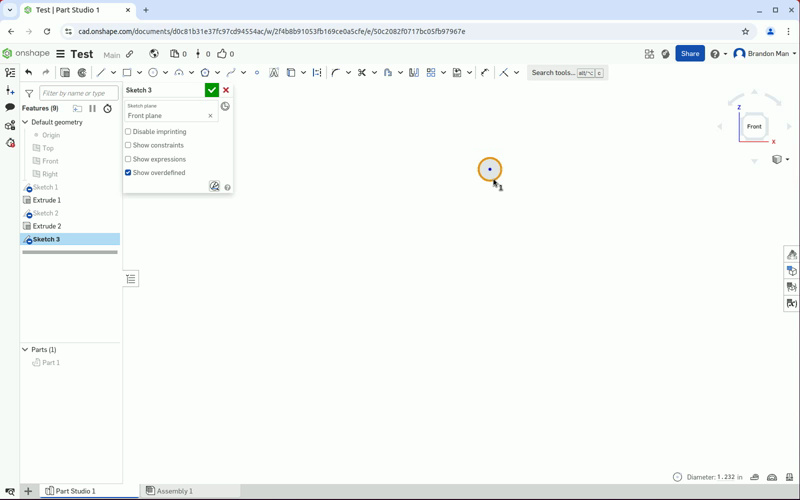
scroll(-6)
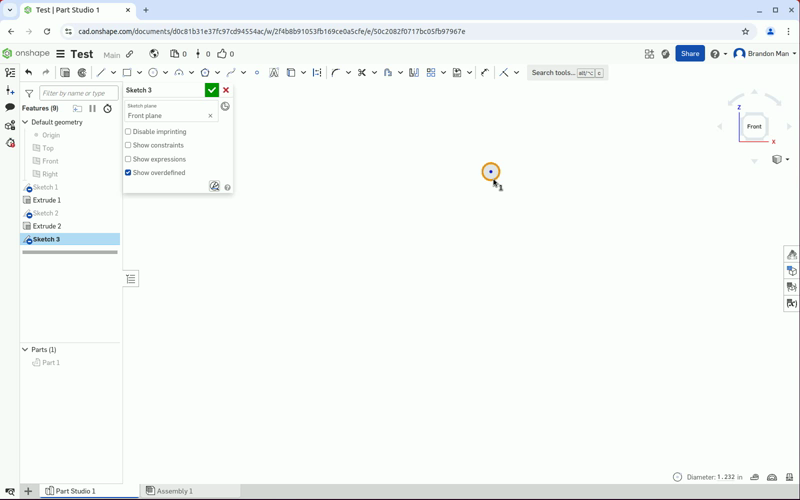
scroll(-6)
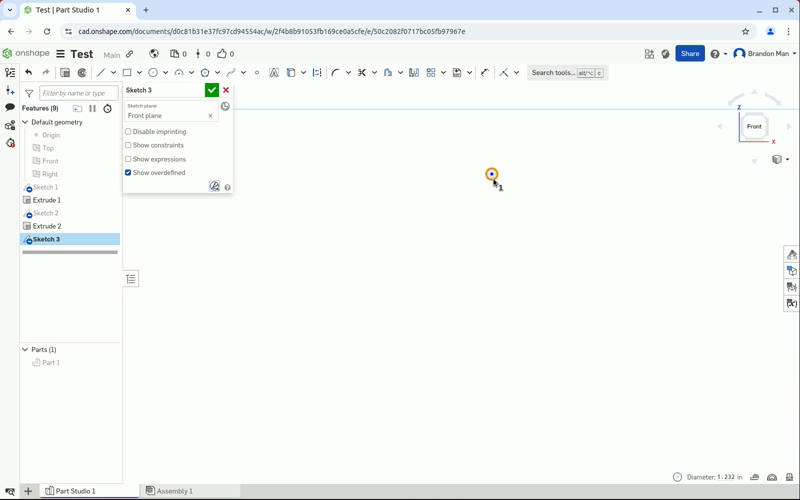
scroll(-6)
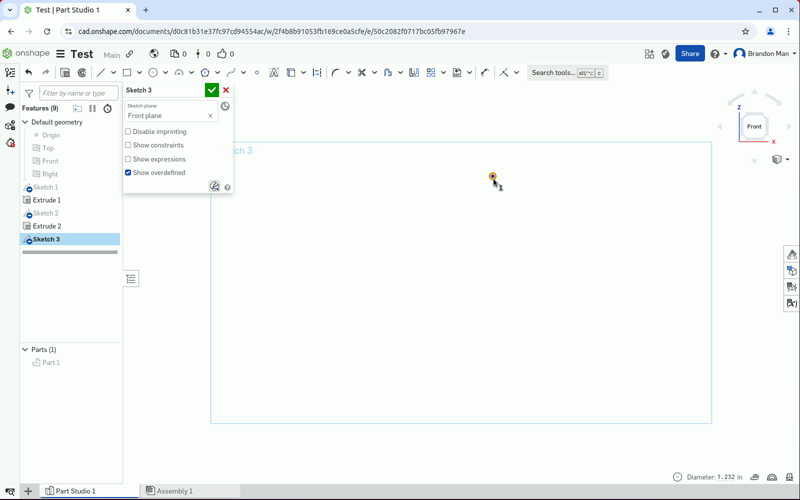
mouse_move(73, 352)
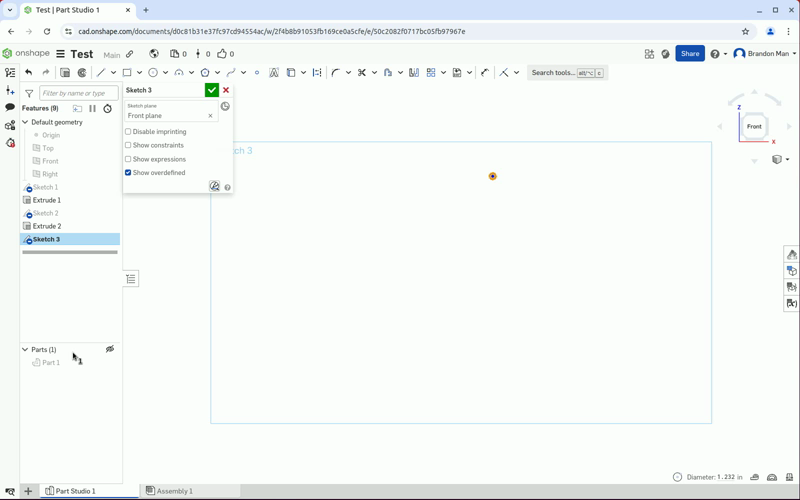
key(shift+y)
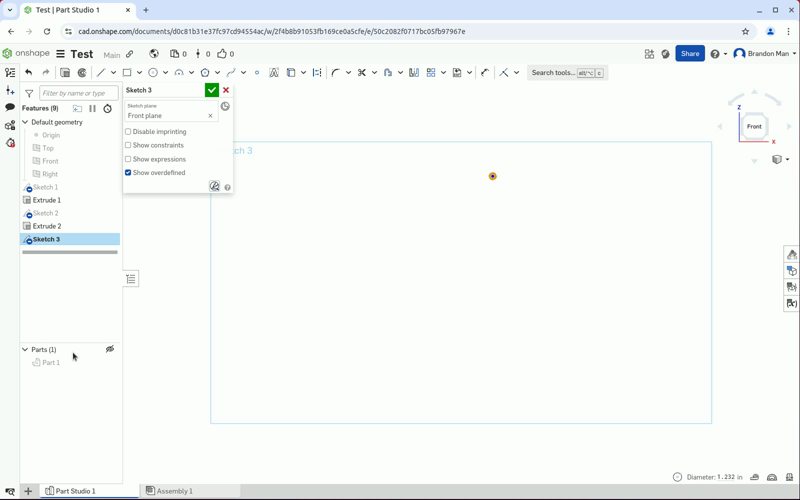
key(shift+e)
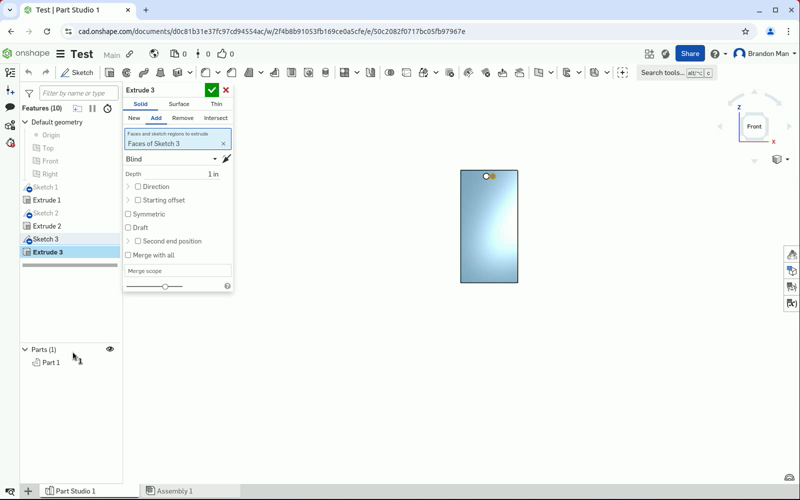
mouse_move(143, 106)
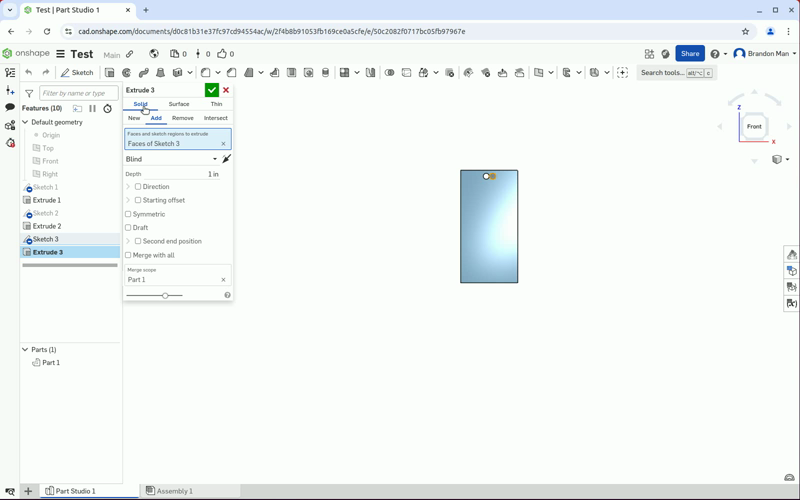
click(143, 106)
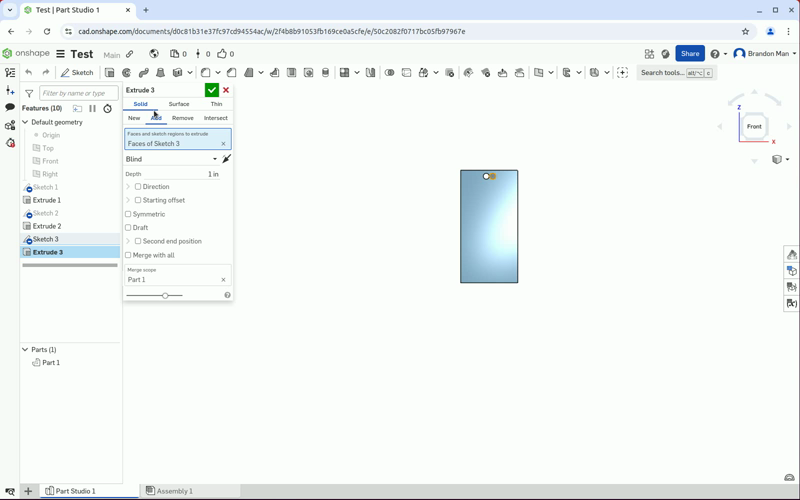
mouse_move(186, 120)
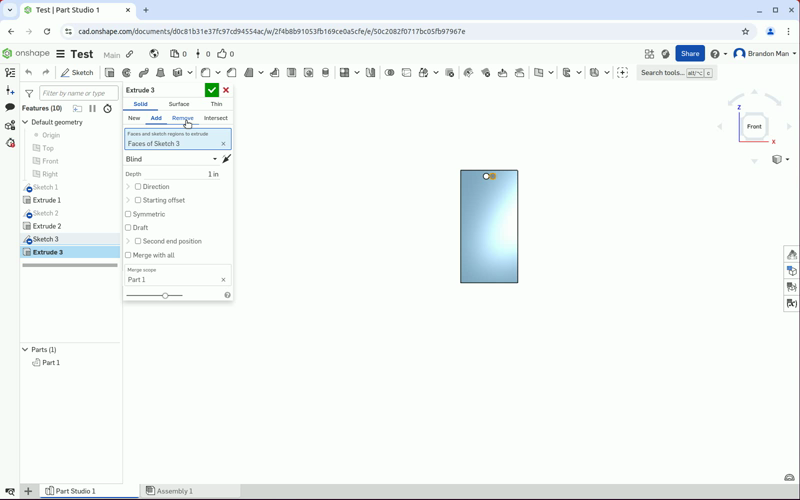
click(186, 120)
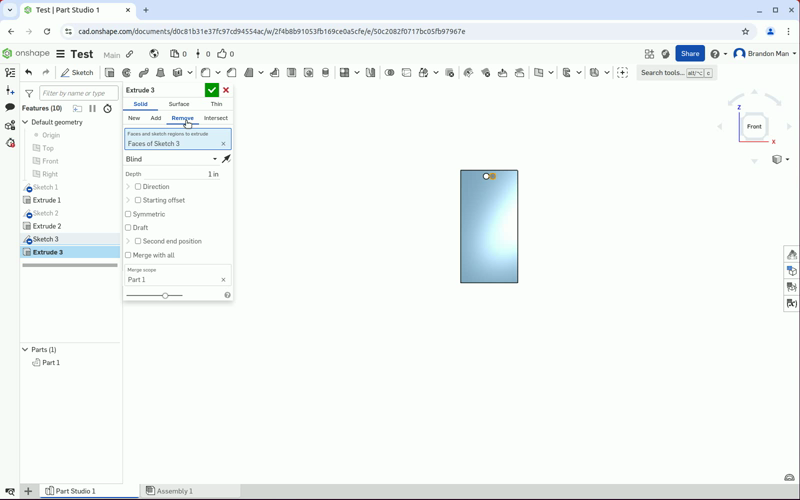
key(tab, 4)
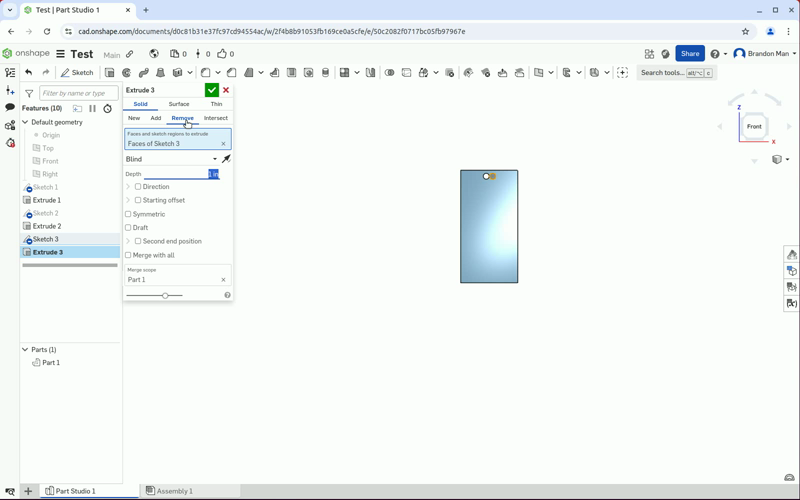
text(1.926)
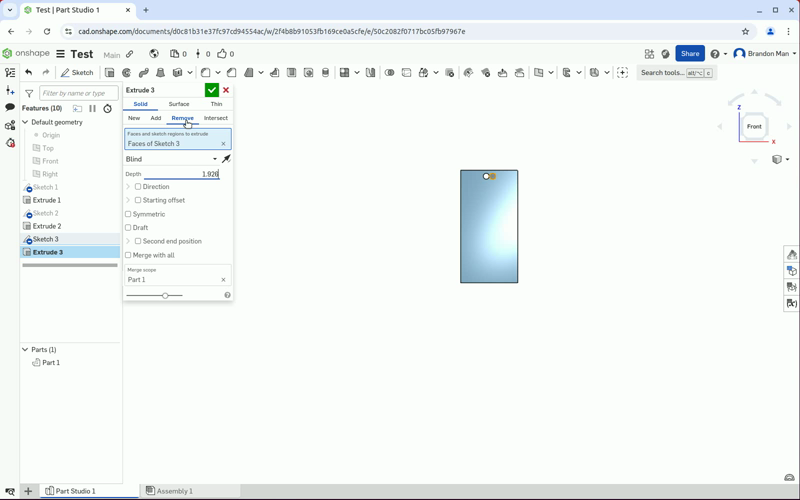
key(tab, 6)
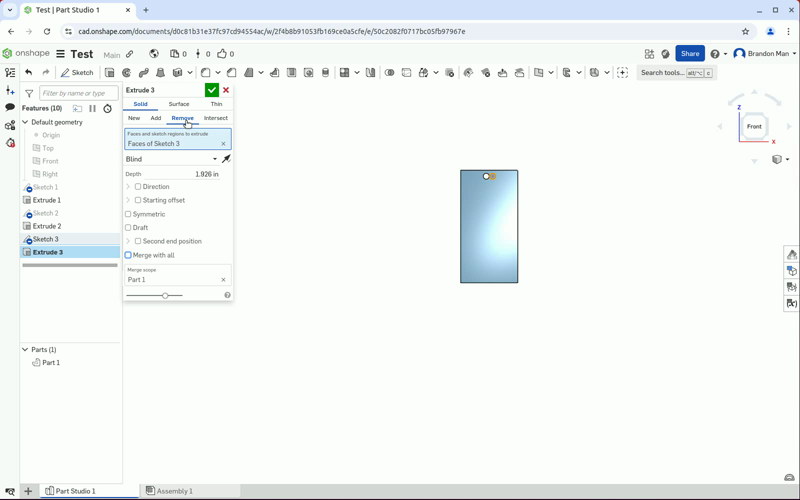
key(space)
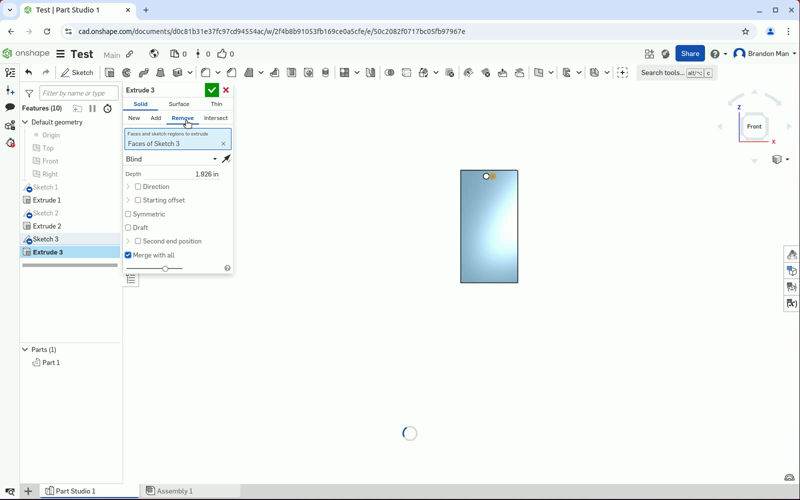
key(enter)
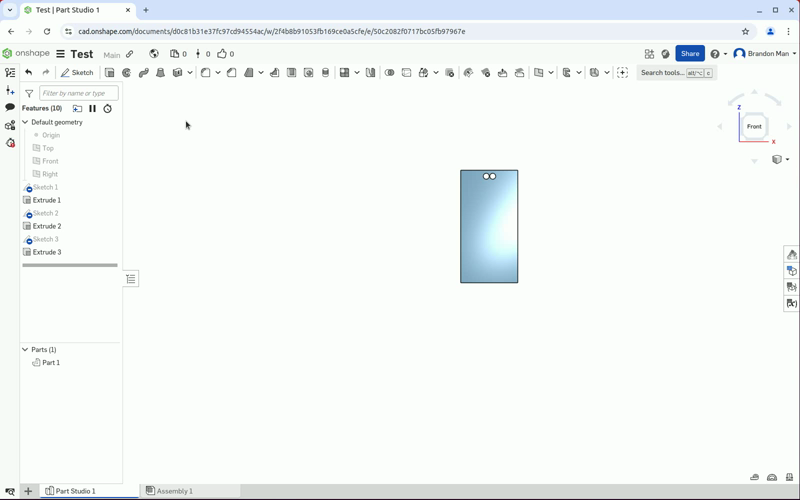
key(shift+h)
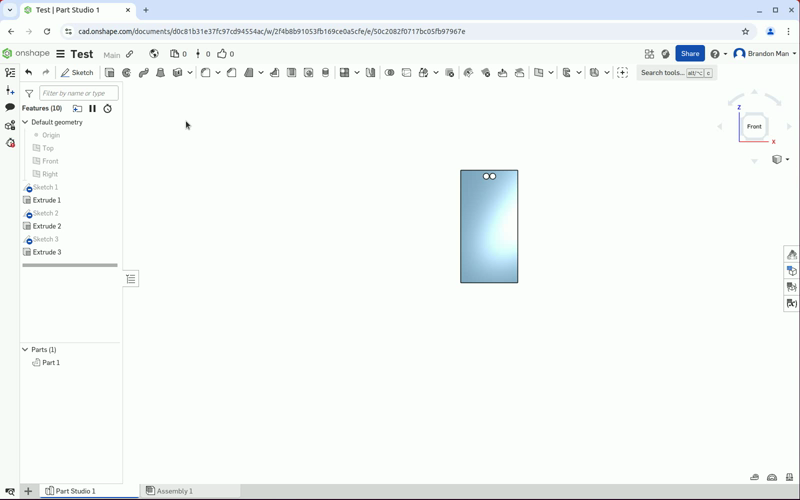
key(shift+h)
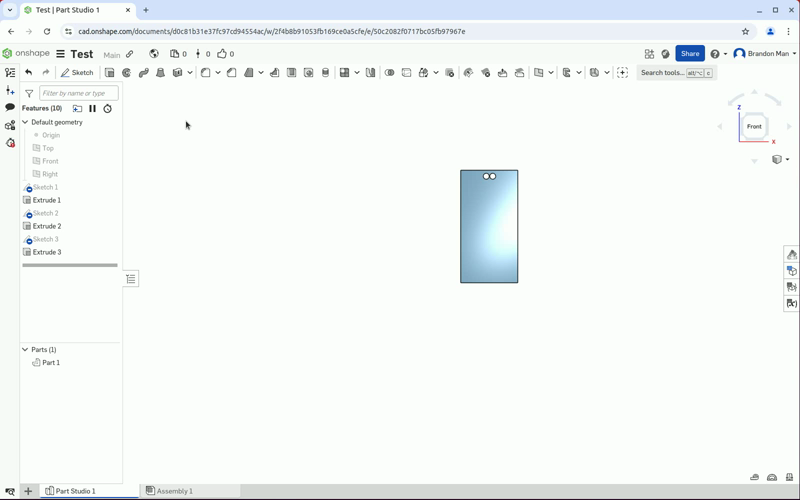
mouse_move(73, 189)
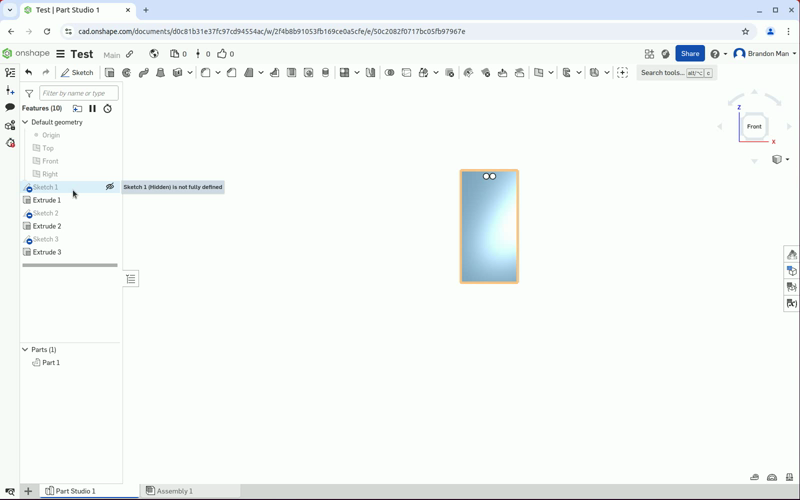
click(73, 189)
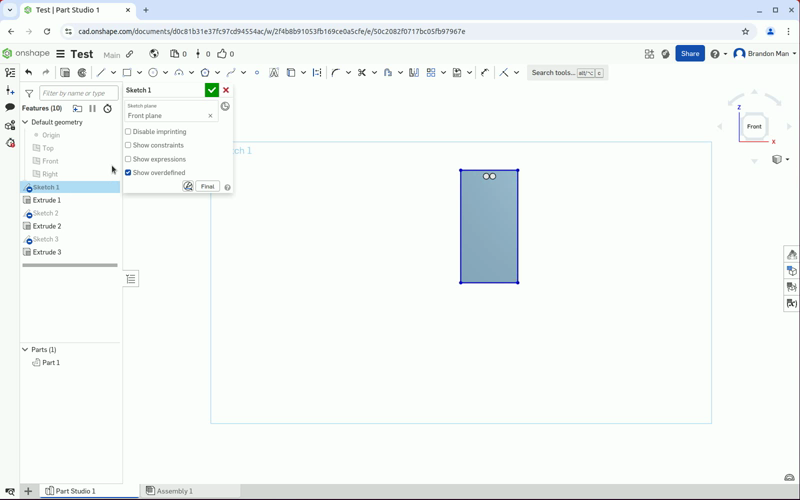
mouse_move(229, 92)
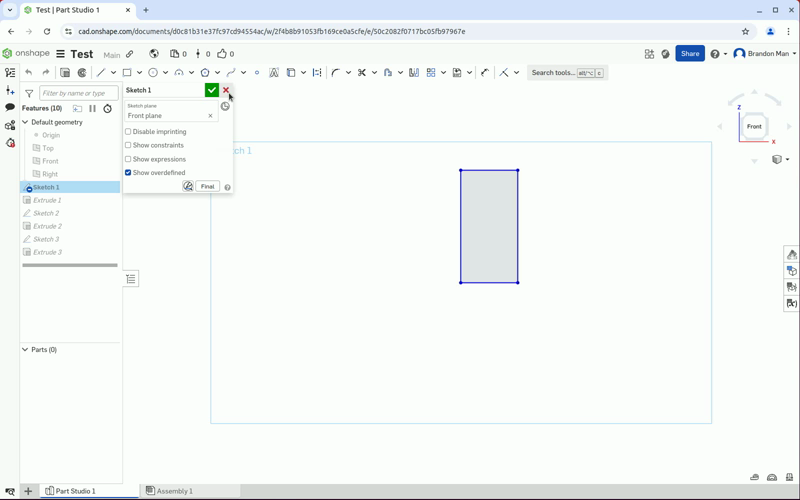
click(229, 92)
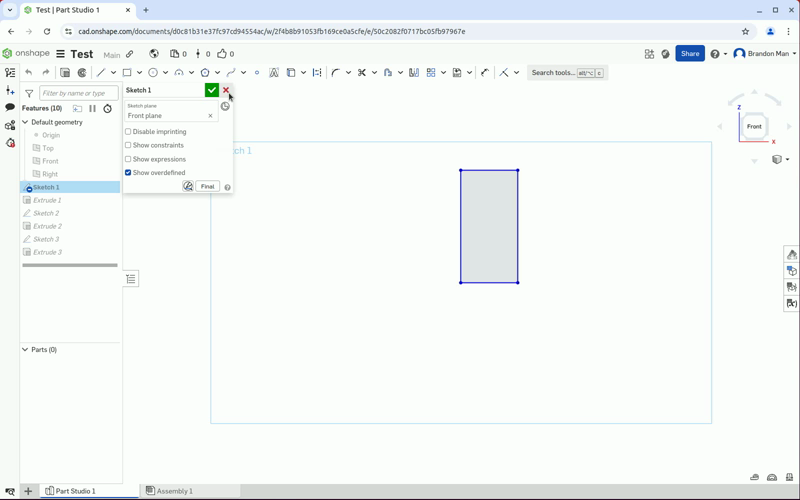
key(shift+s)
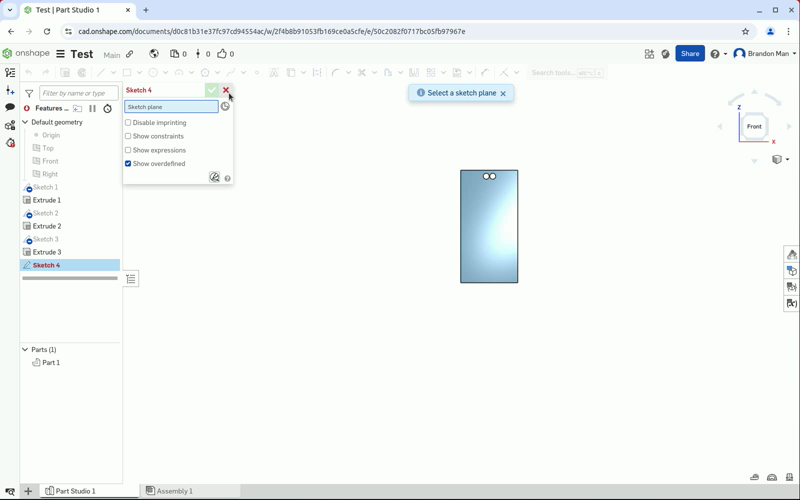
mouse_move(73, 163)
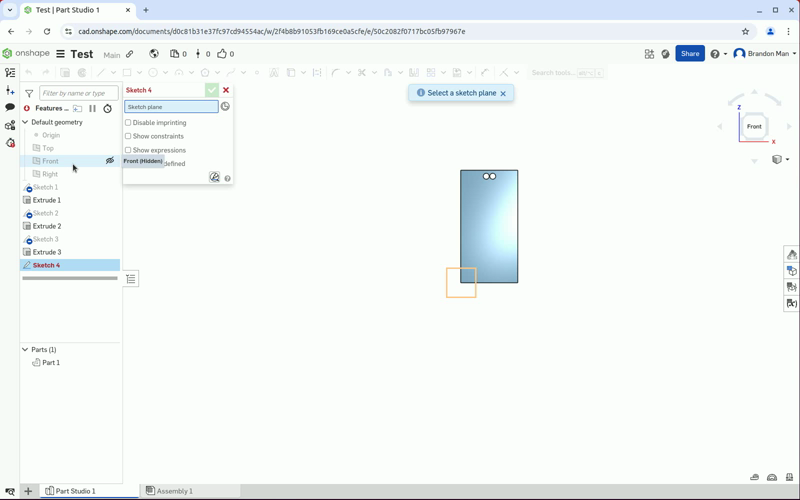
click(73, 163)
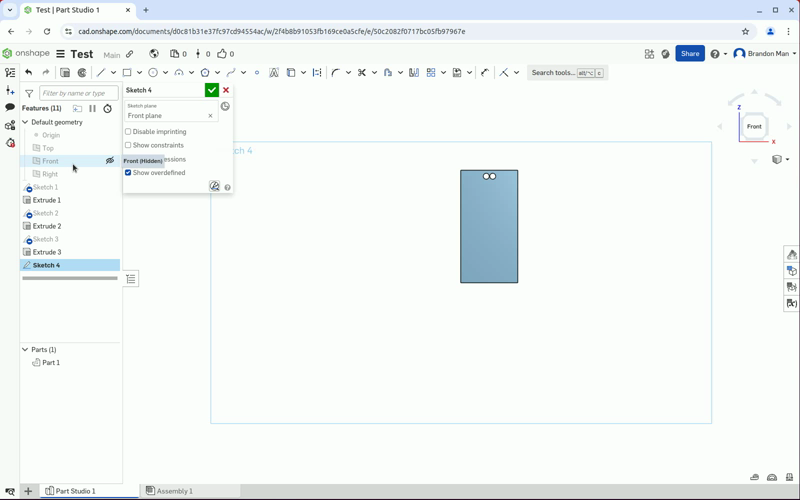
mouse_move(73, 352)
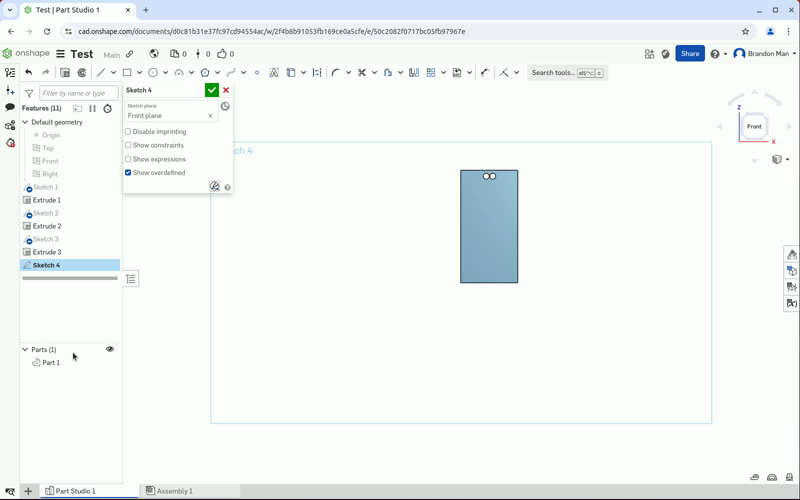
key(y)
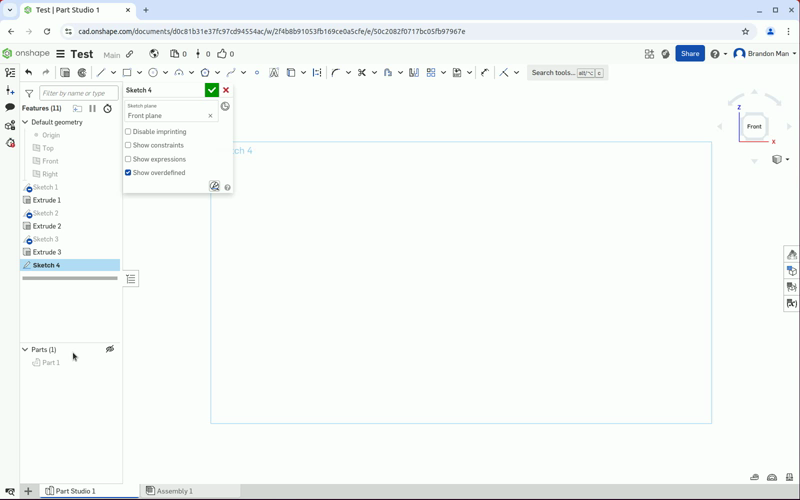
key(c)
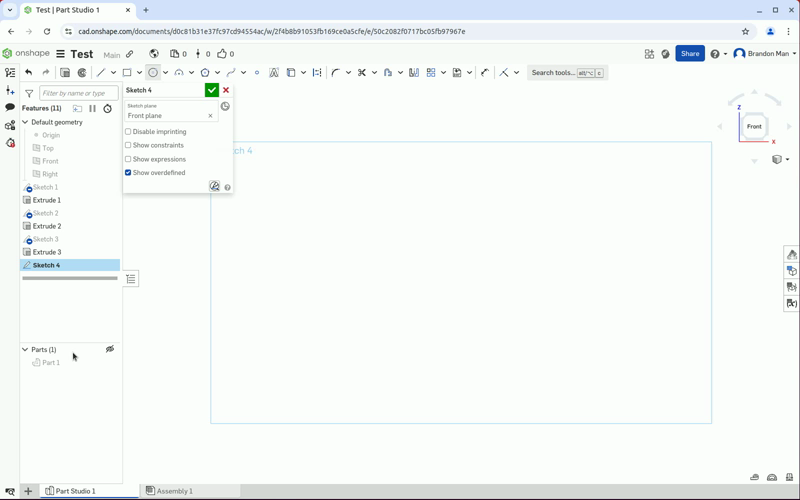
key_down(shift)
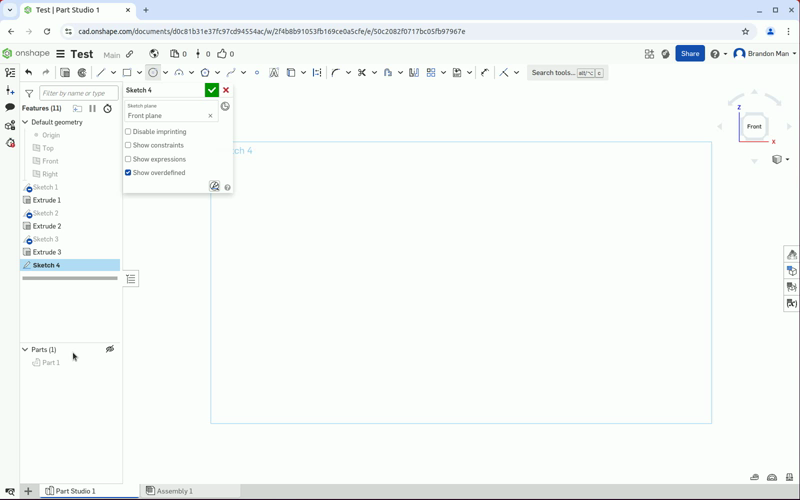
mouse_move(486, 274)
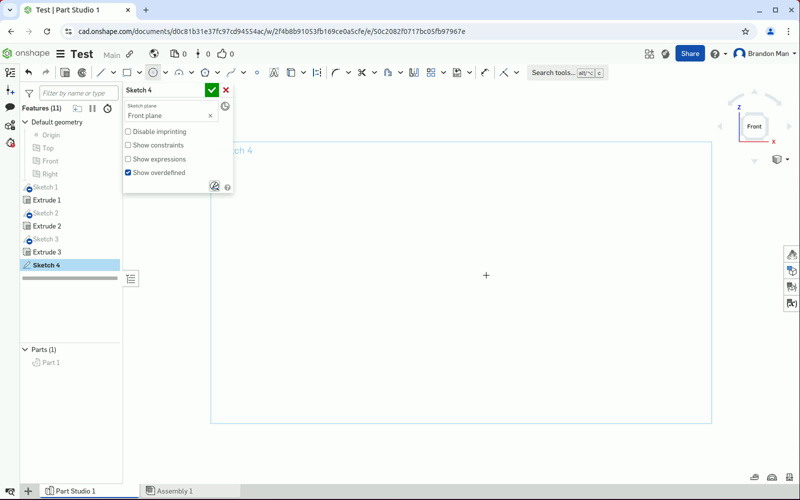
click(486, 274)
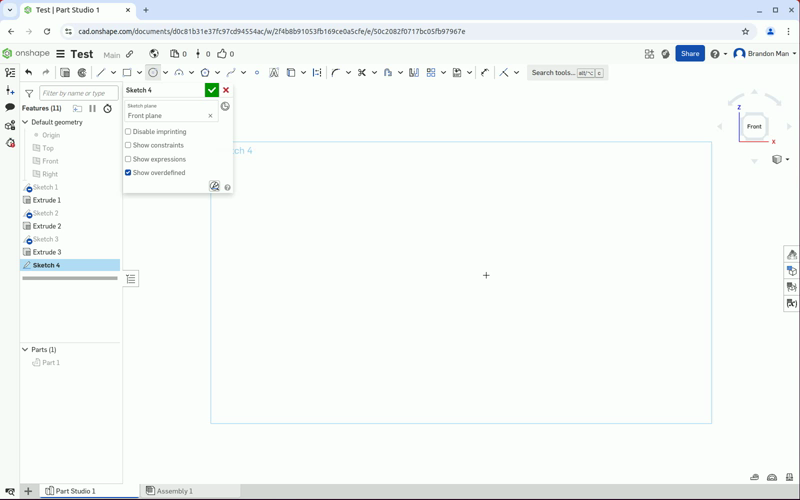
key_up(shift)
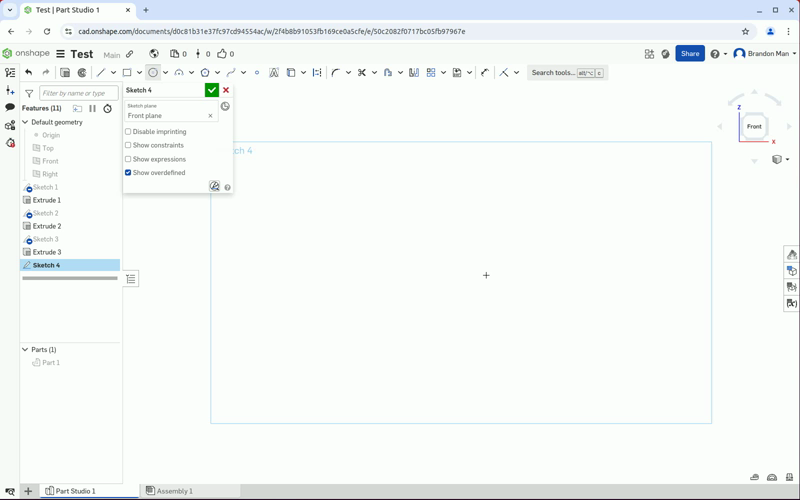
mouse_move(489, 274)
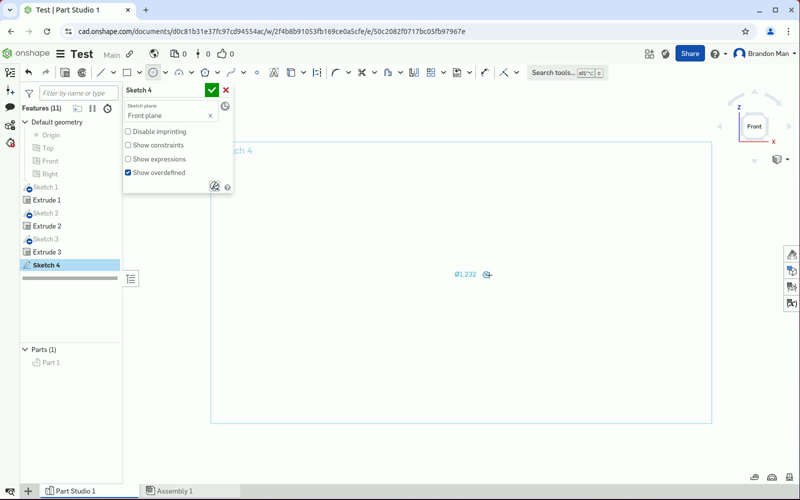
click(489, 274)
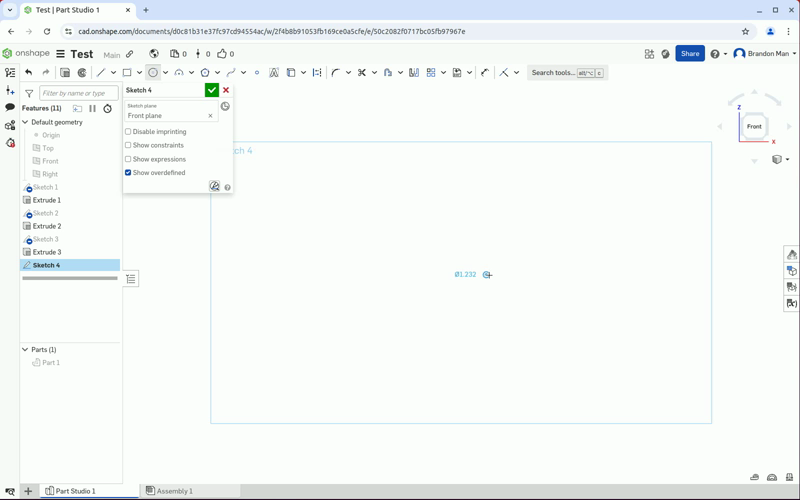
key(esc)
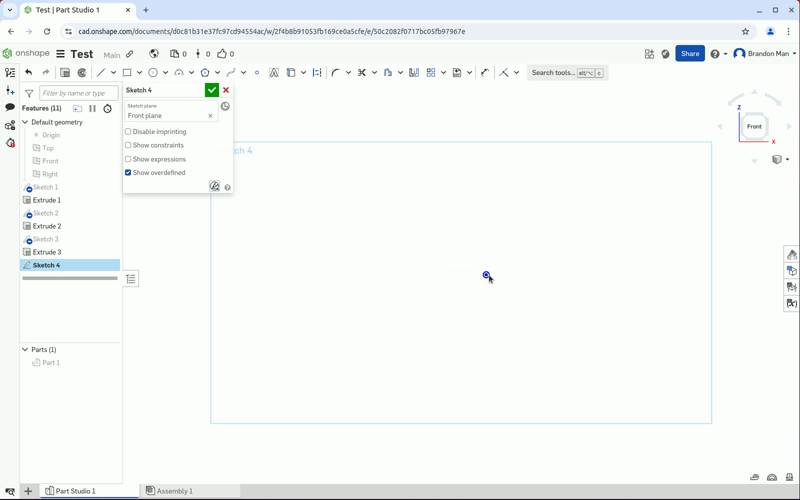
mouse_move(488, 274)
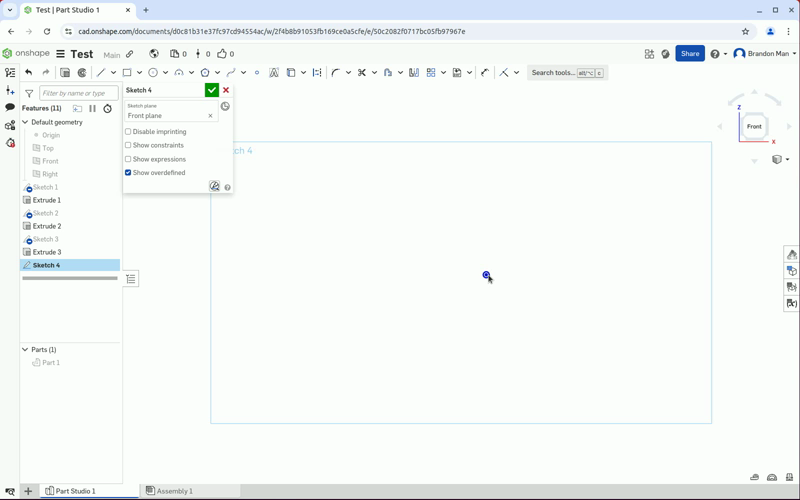
scroll(6)
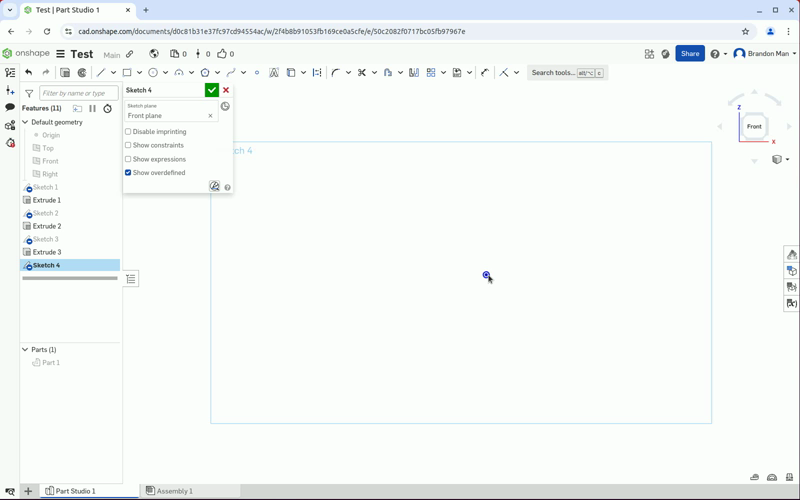
scroll(6)
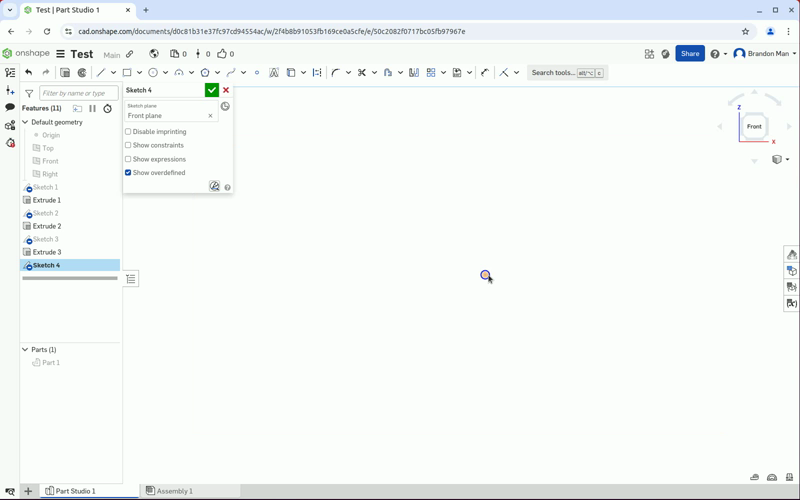
scroll(6)
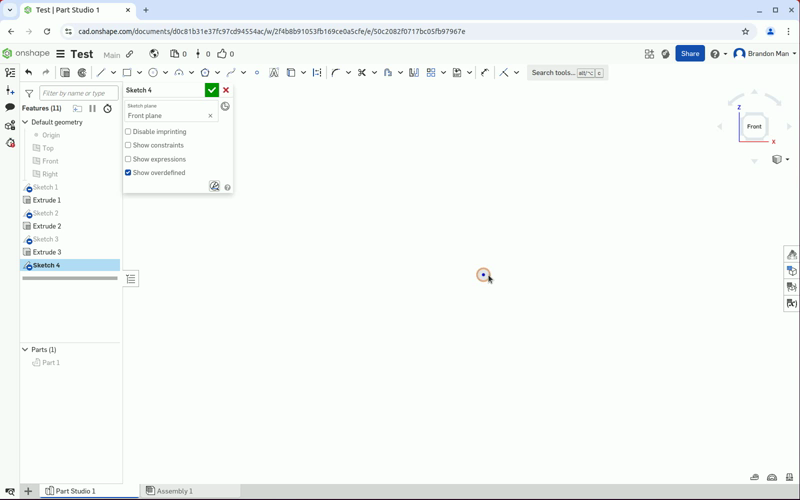
scroll(6)
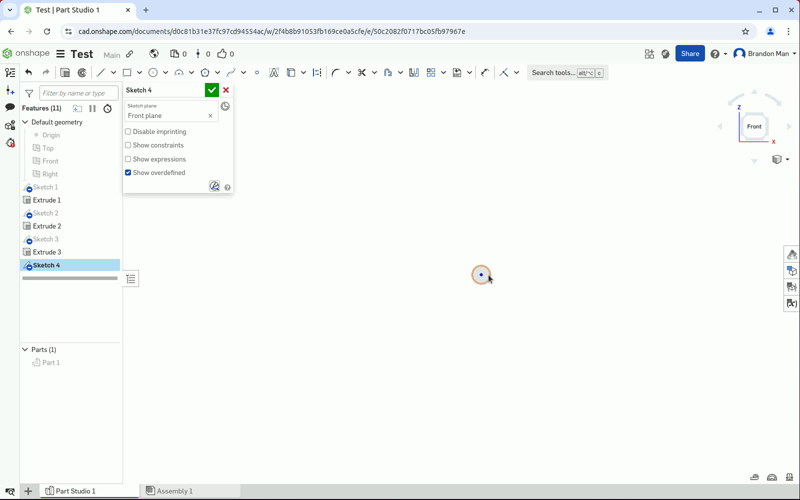
scroll(6)
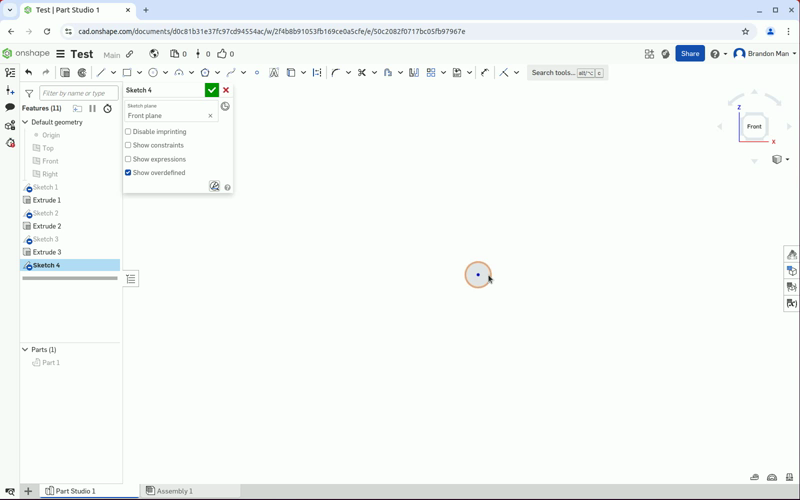
scroll(6)
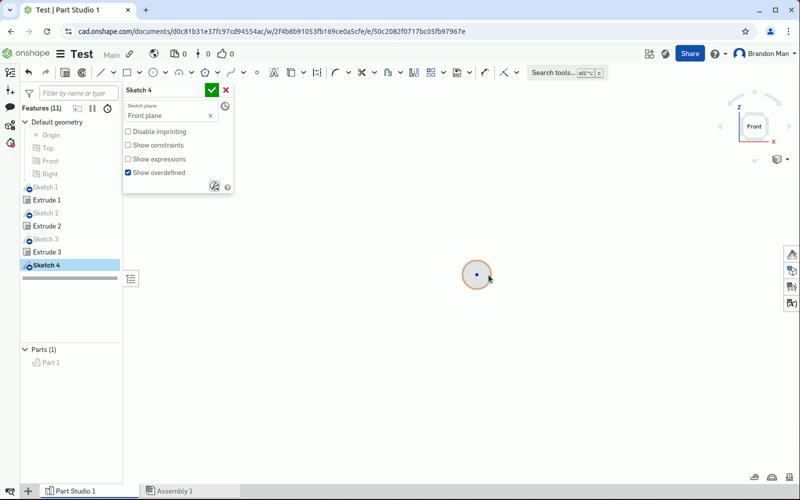
scroll(6)
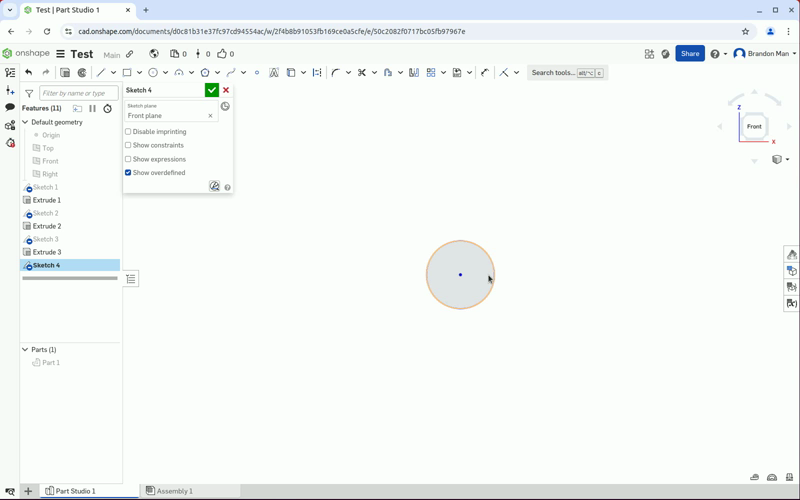
click(488, 274)
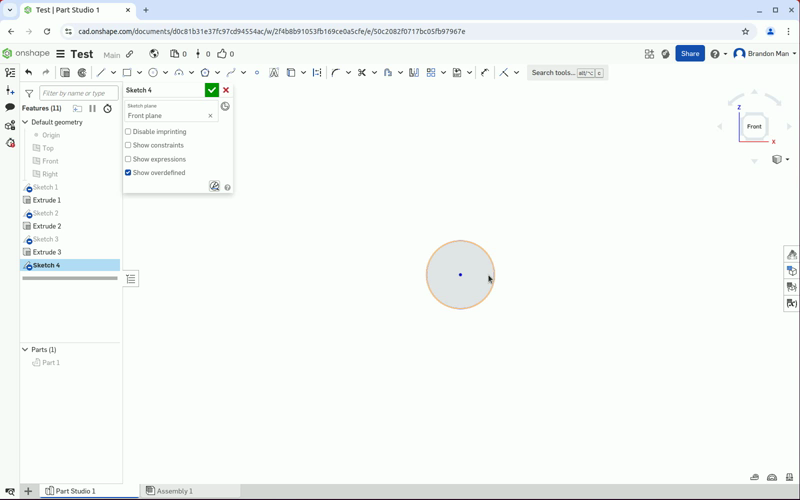
scroll(-6)
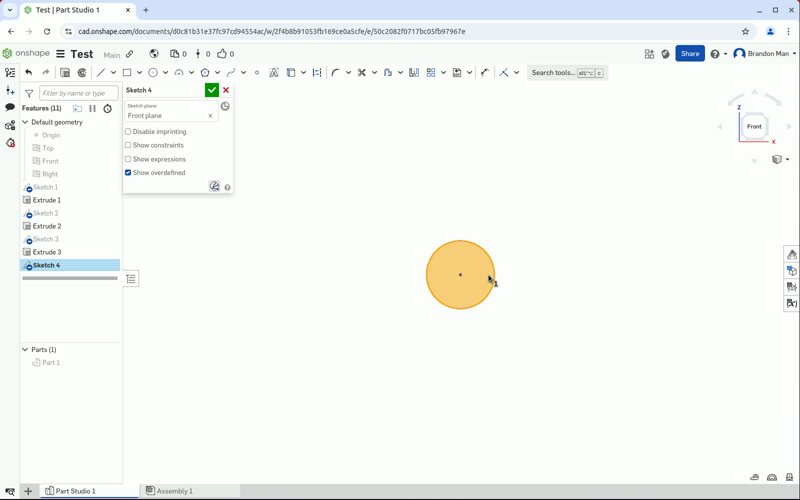
scroll(-6)
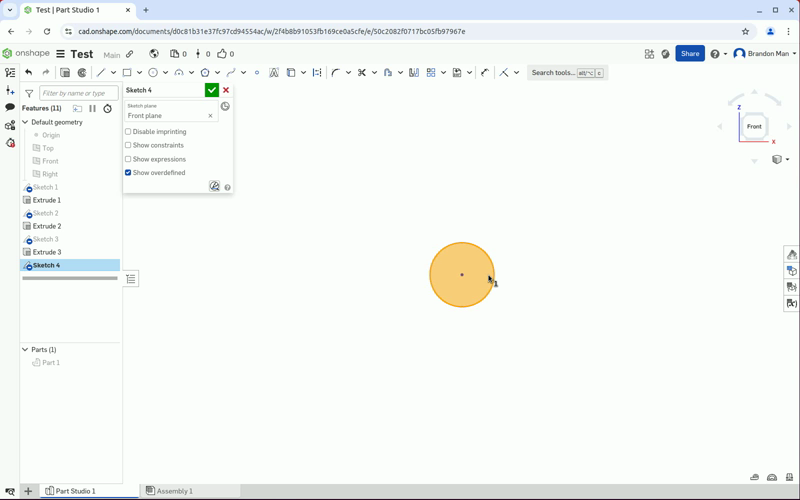
scroll(-6)
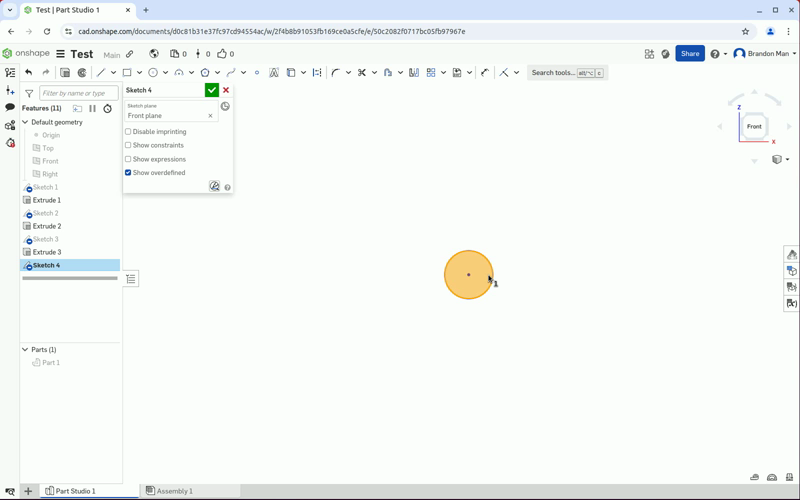
scroll(-6)
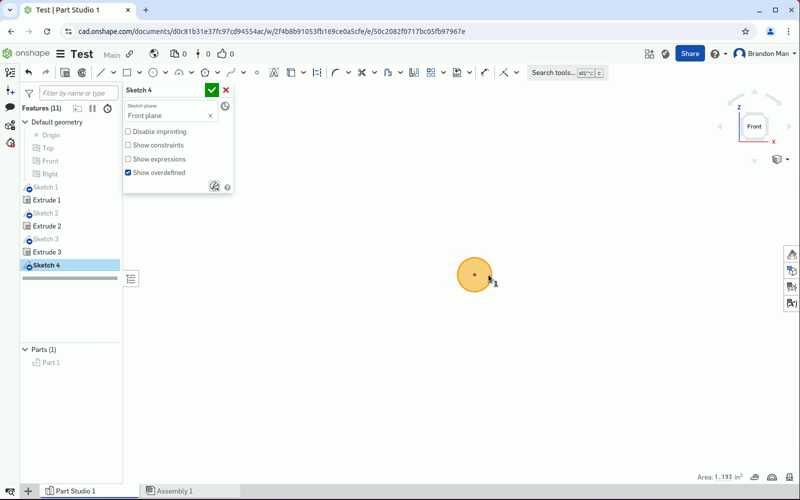
scroll(-6)
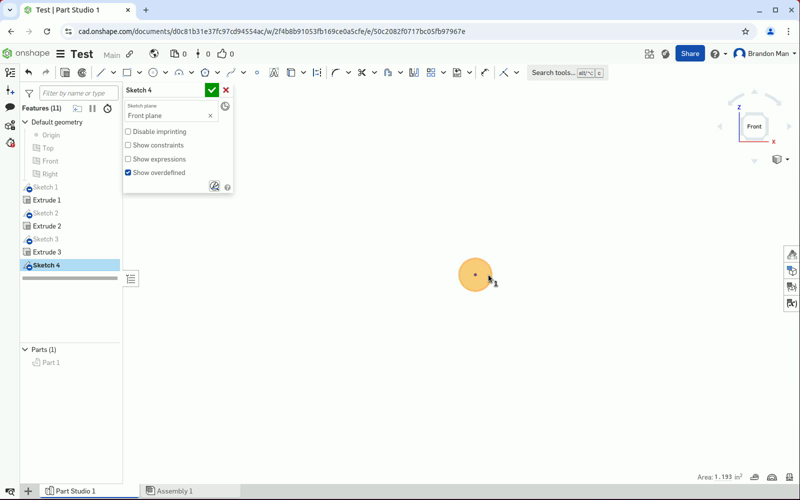
scroll(-6)
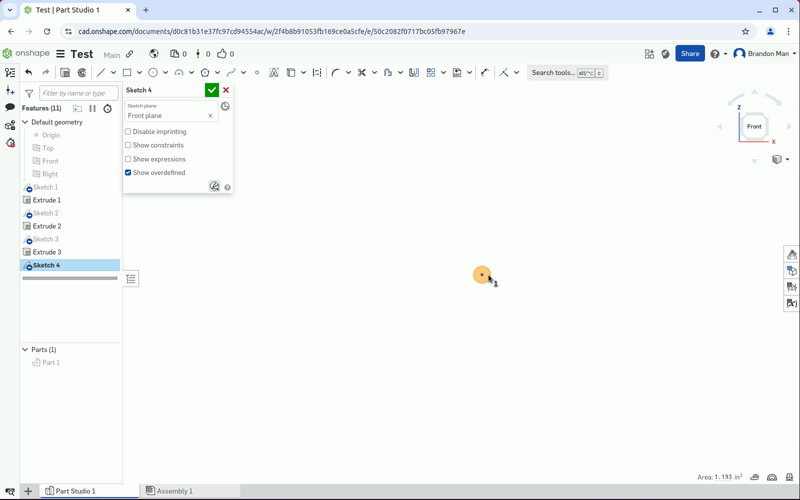
scroll(-6)
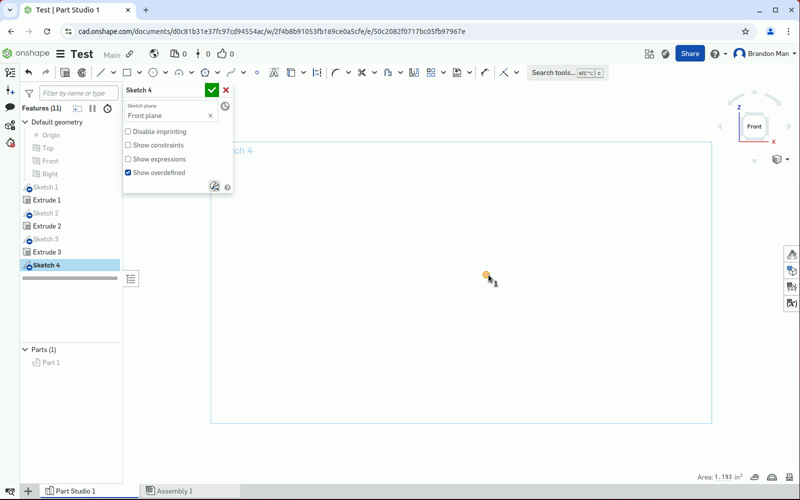
mouse_move(73, 352)
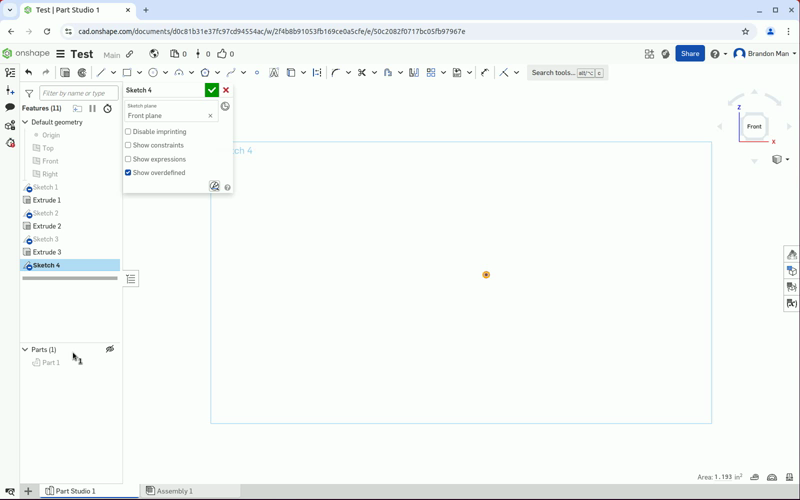
key(shift+y)
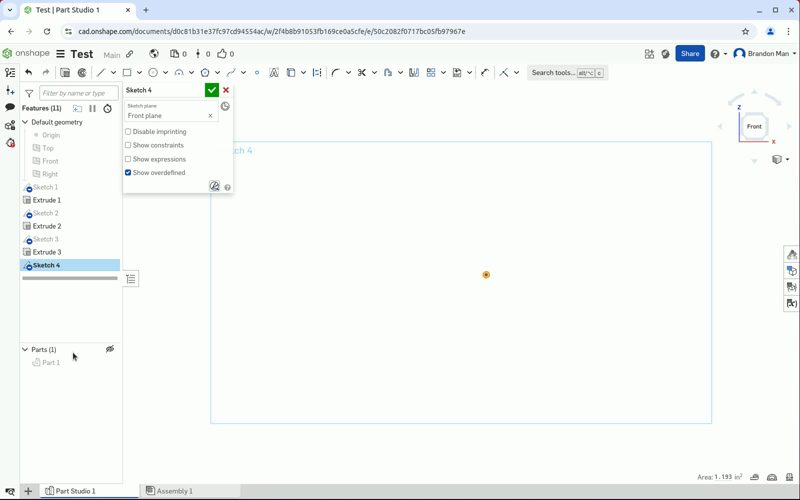
key(shift+e)
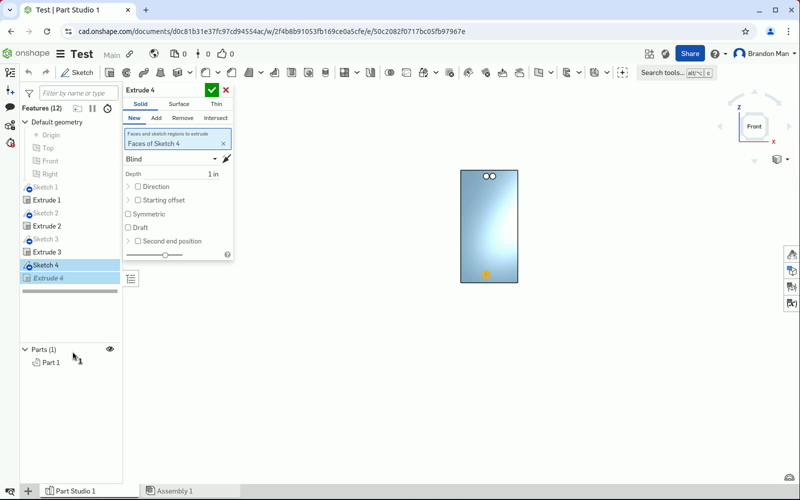
mouse_move(143, 106)
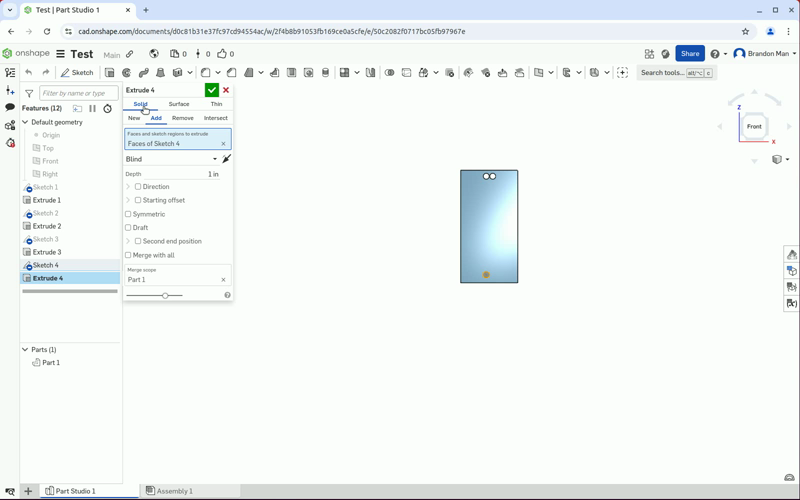
click(143, 106)
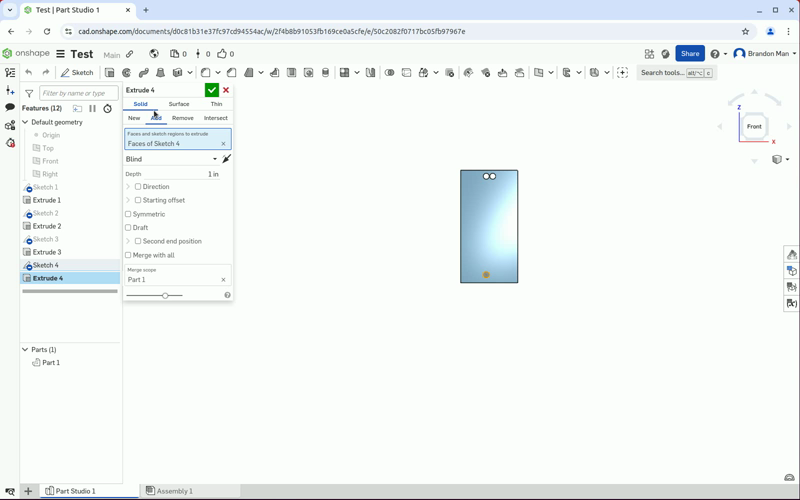
mouse_move(186, 120)
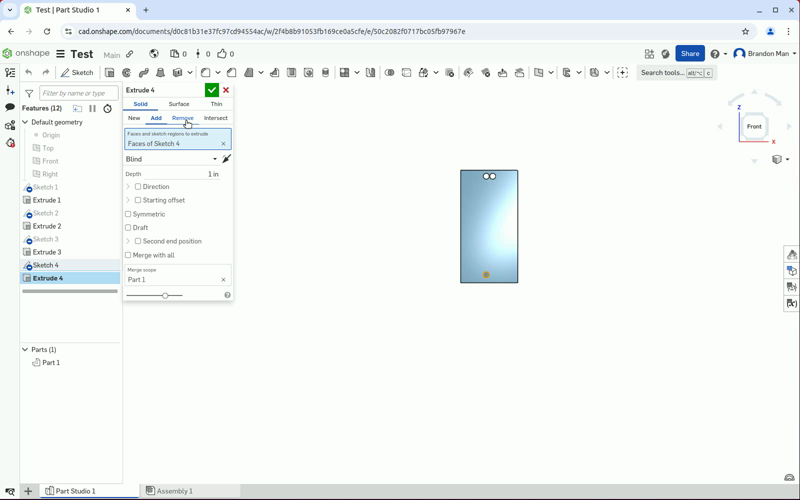
click(186, 120)
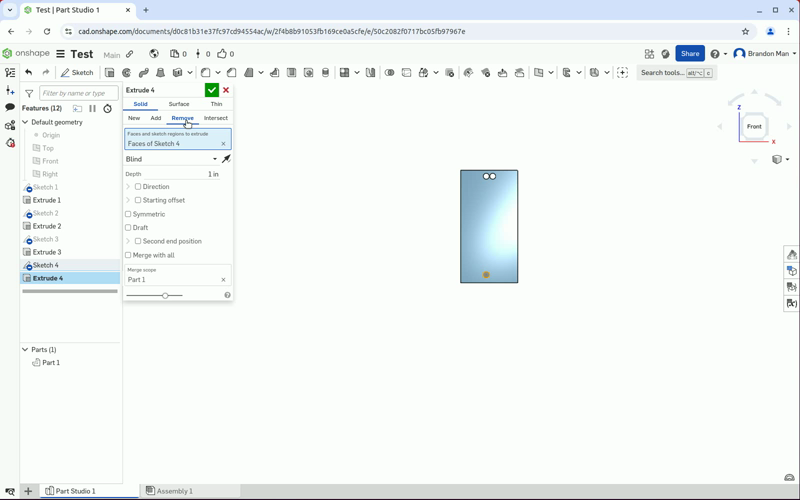
key(tab, 4)
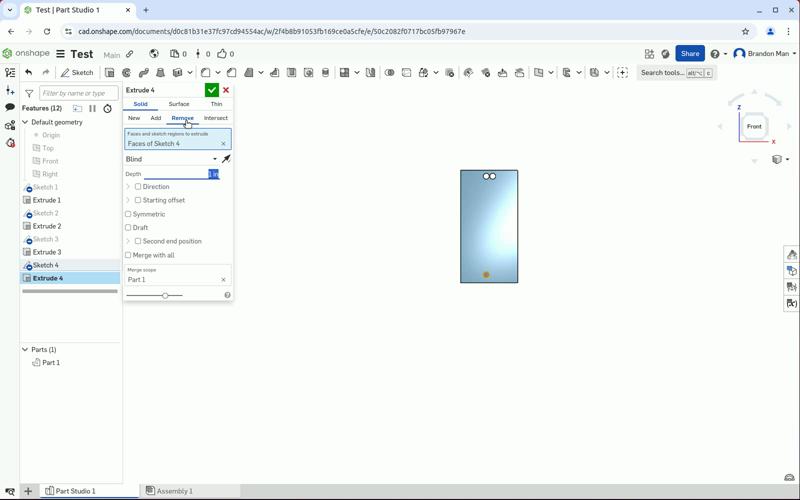
text(1.926)
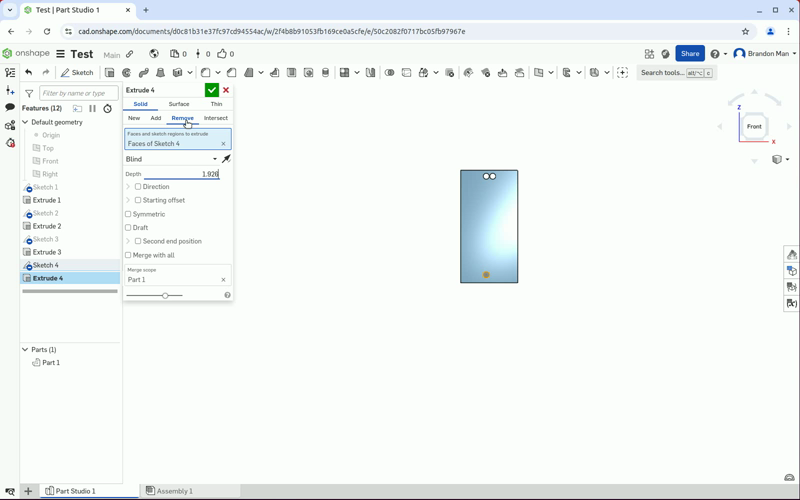
key(tab, 6)
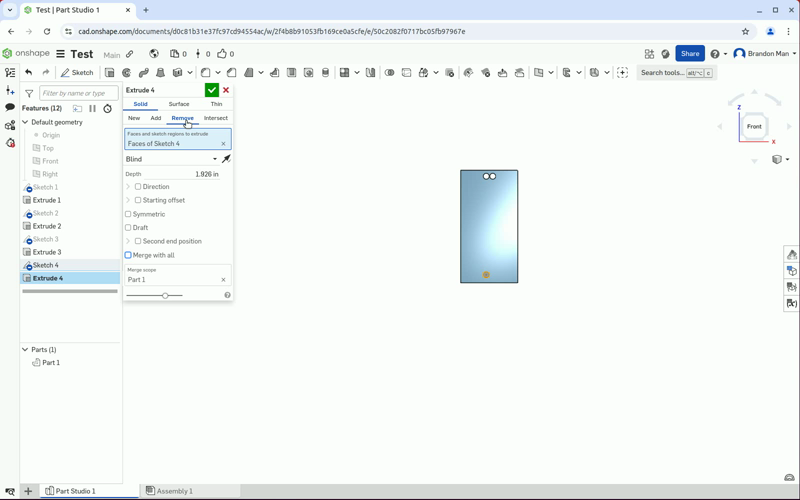
key(space)
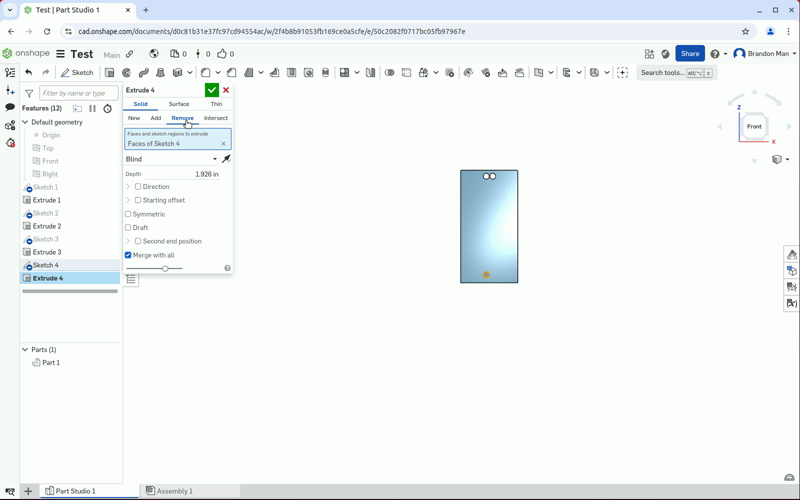
key(enter)
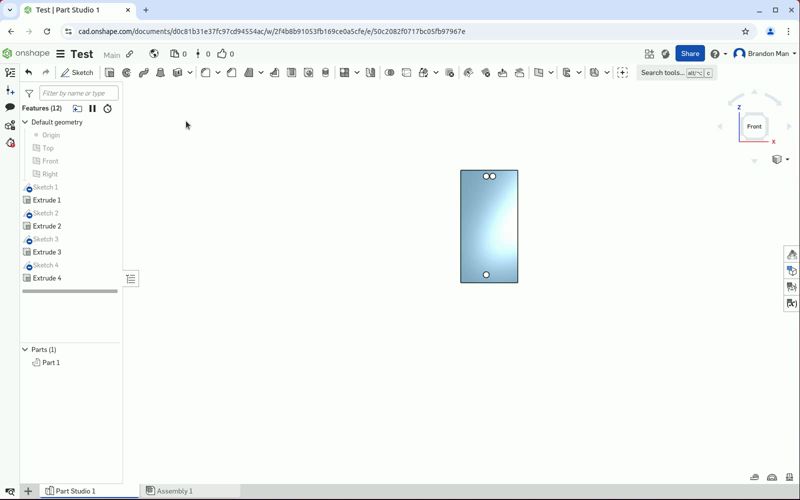
key(shift+h)
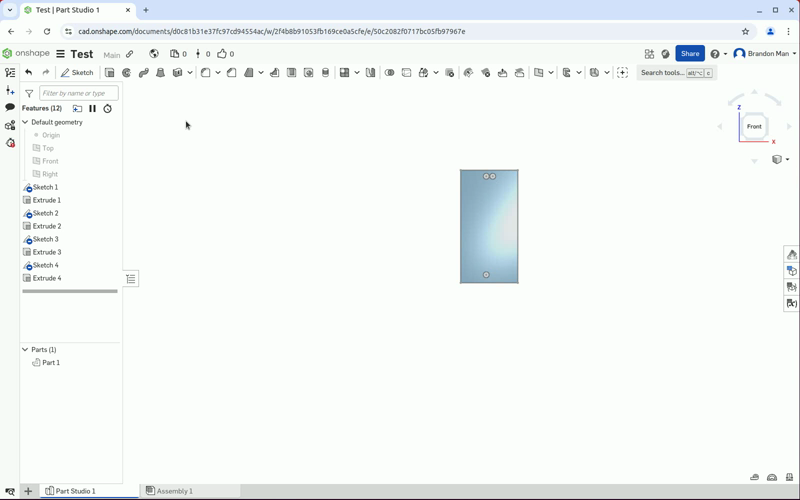
key(shift+h)
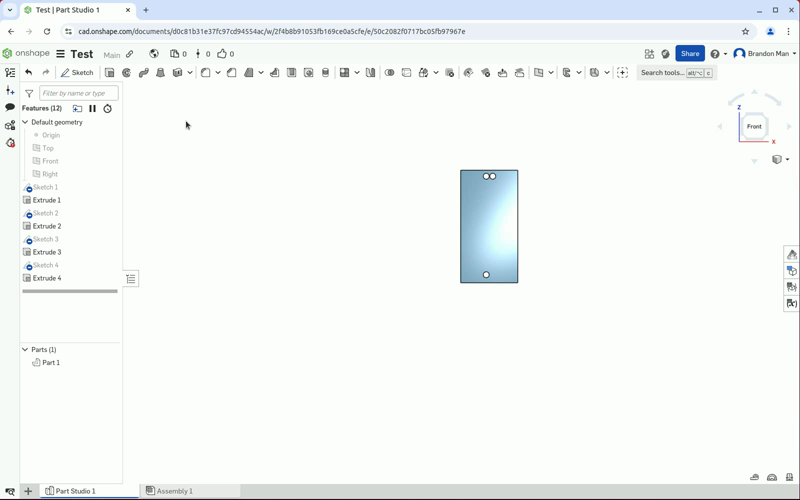
mouse_move(73, 189)
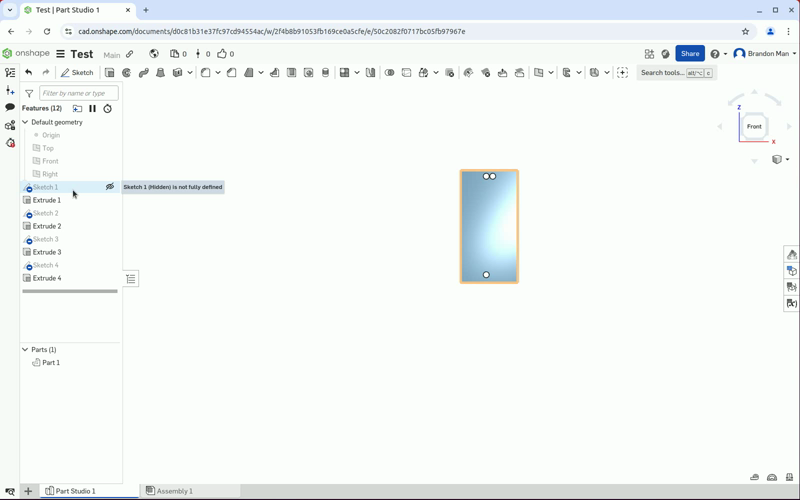
click(73, 189)
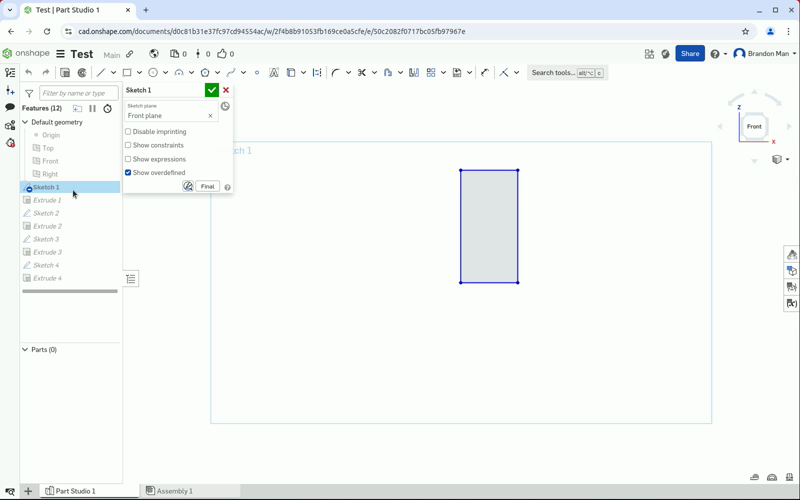
mouse_move(229, 92)
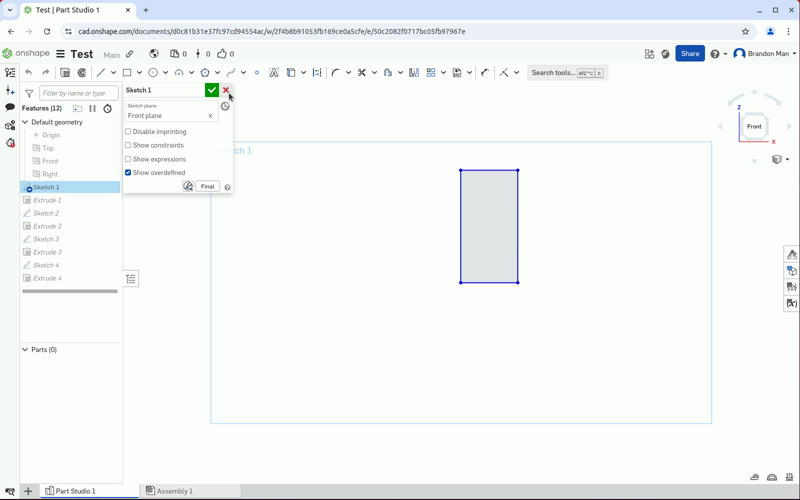
click(229, 92)
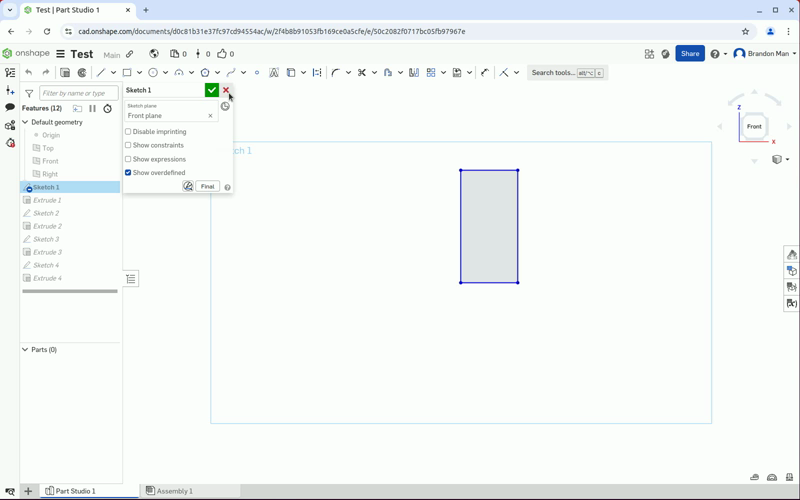
key(shift+s)
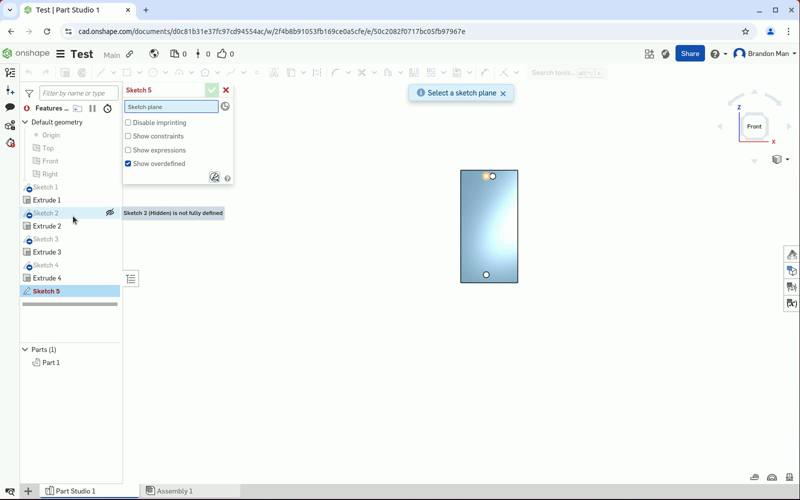
scroll(3)
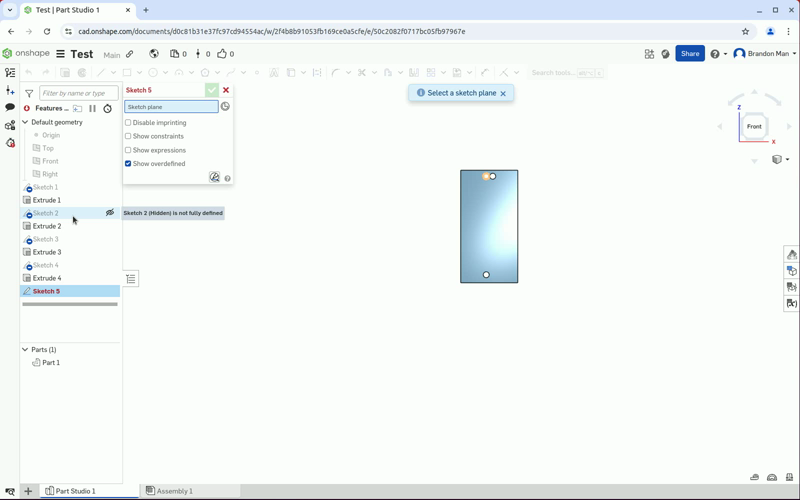
mouse_move(73, 163)
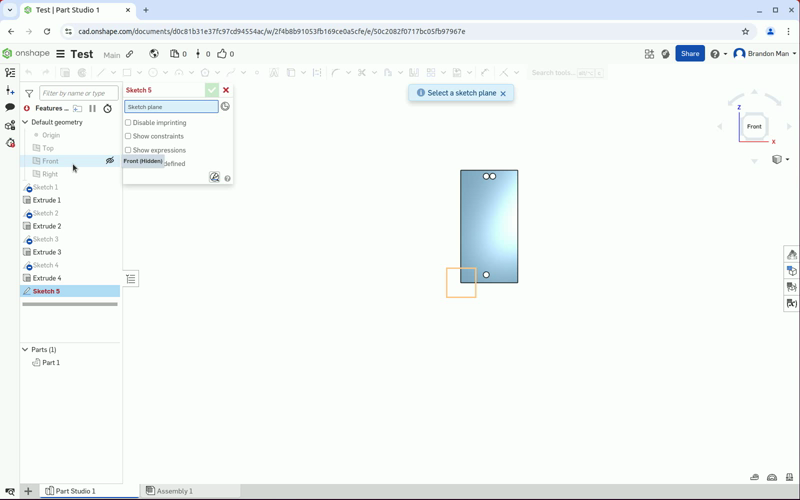
click(73, 163)
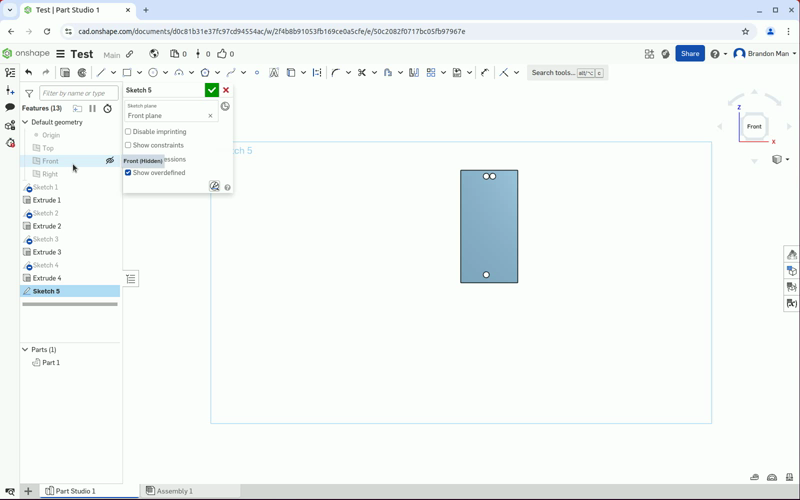
mouse_move(73, 352)
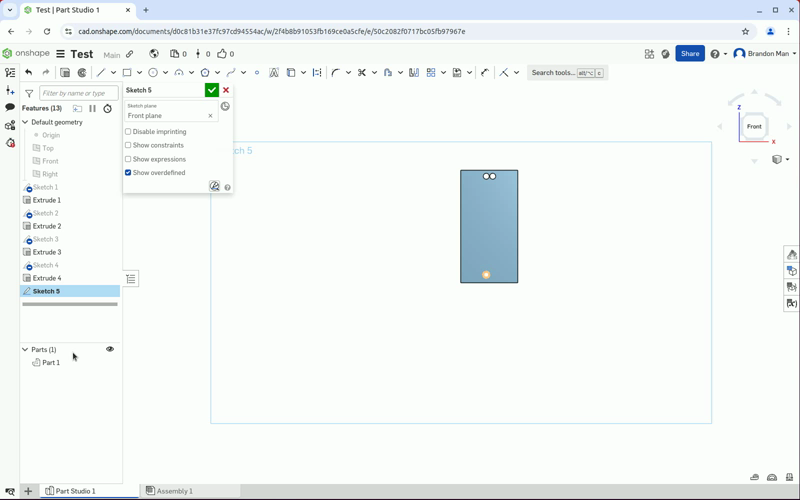
key(y)
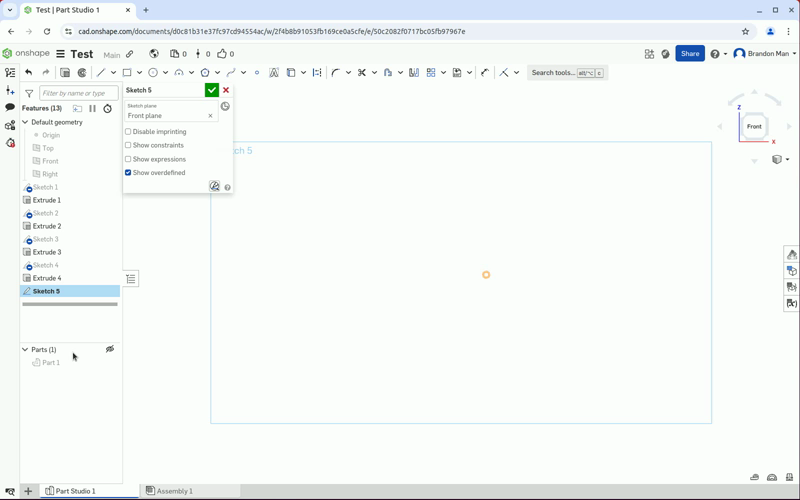
key(c)
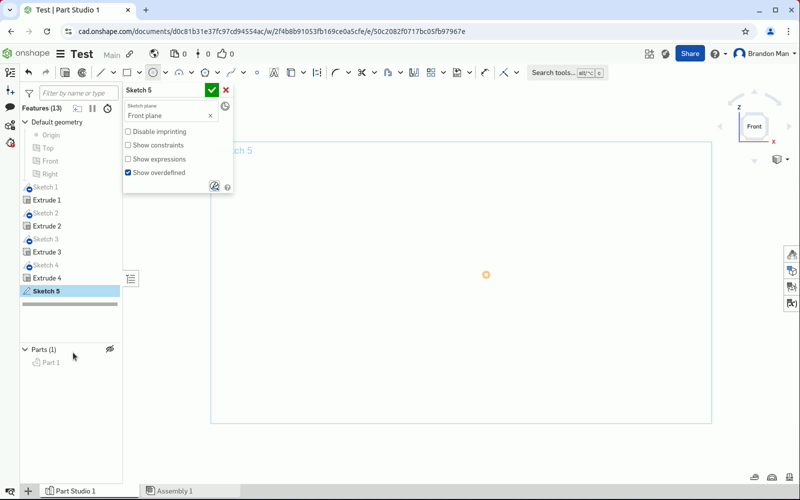
key_down(shift)
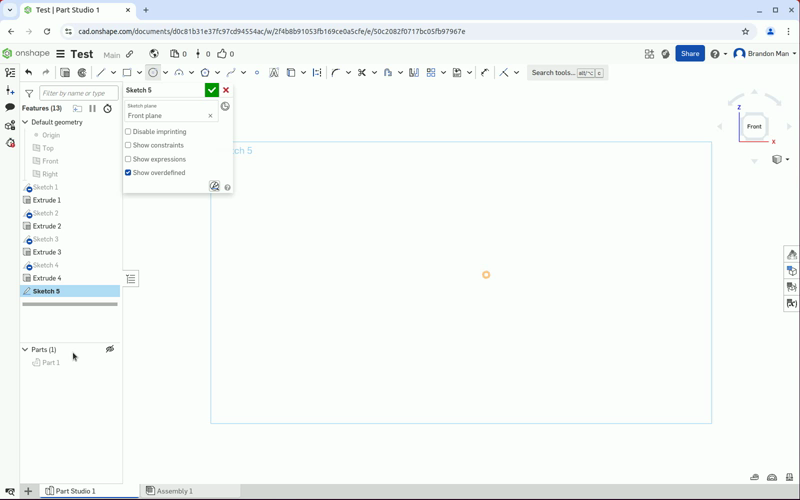
mouse_move(493, 274)
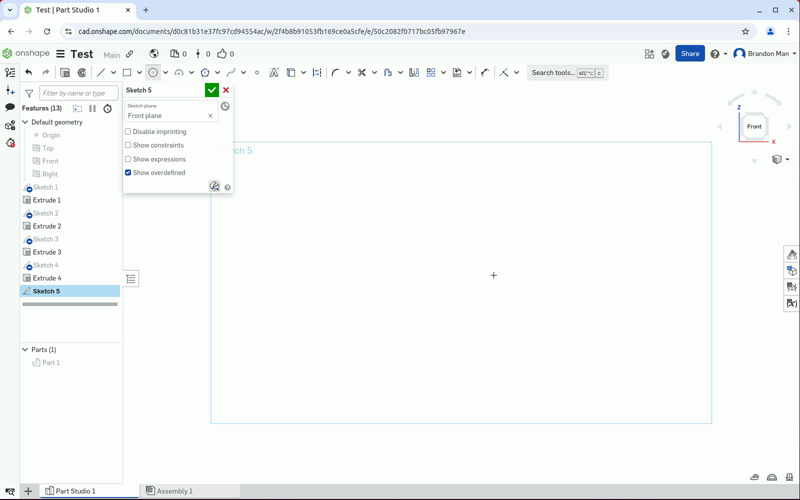
click(493, 274)
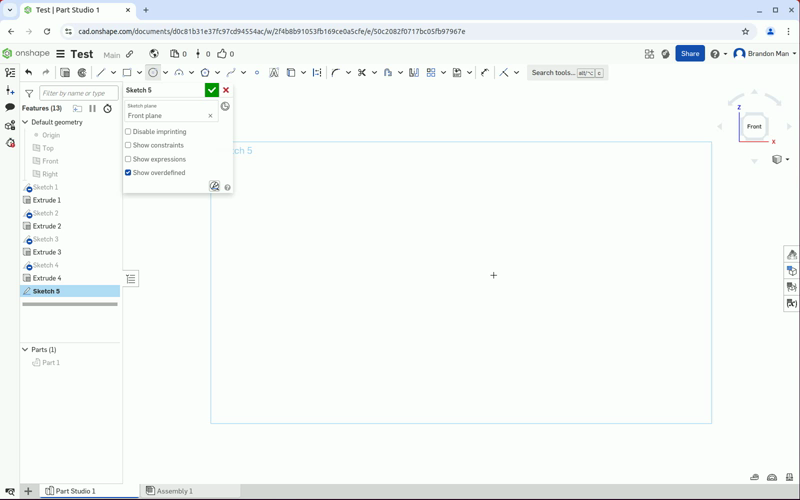
key_up(shift)
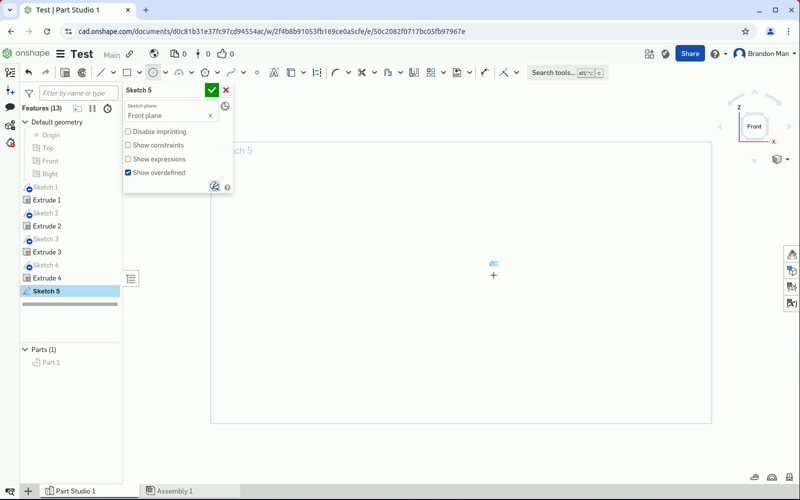
mouse_move(497, 274)
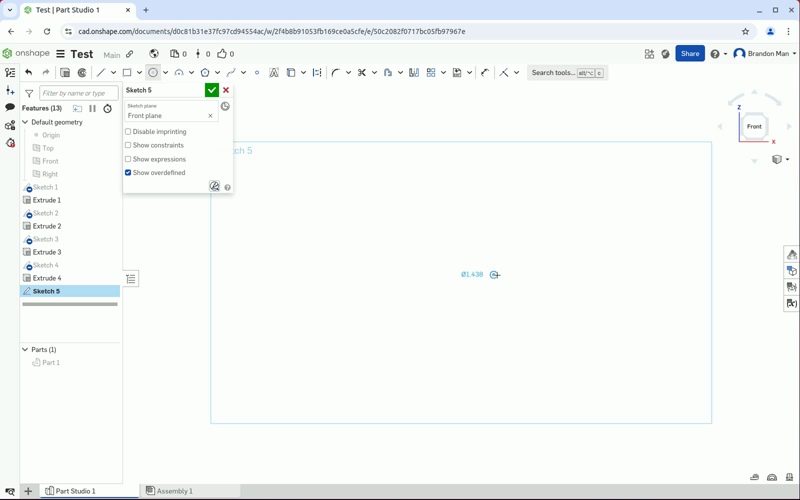
click(497, 274)
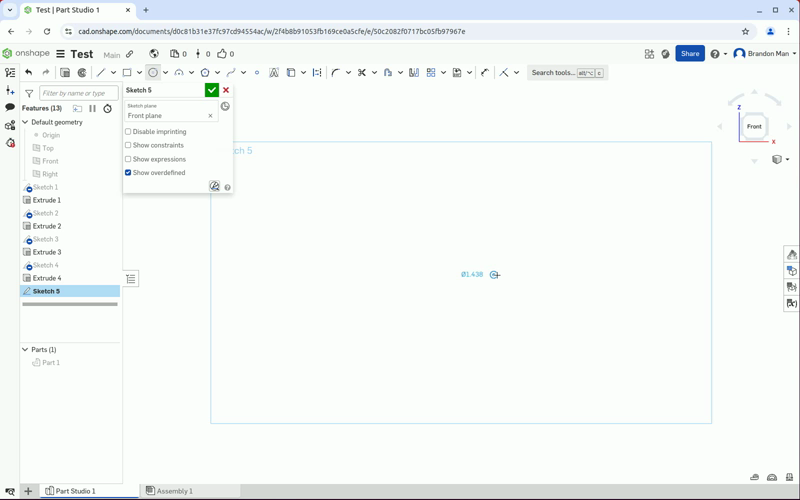
key(esc)
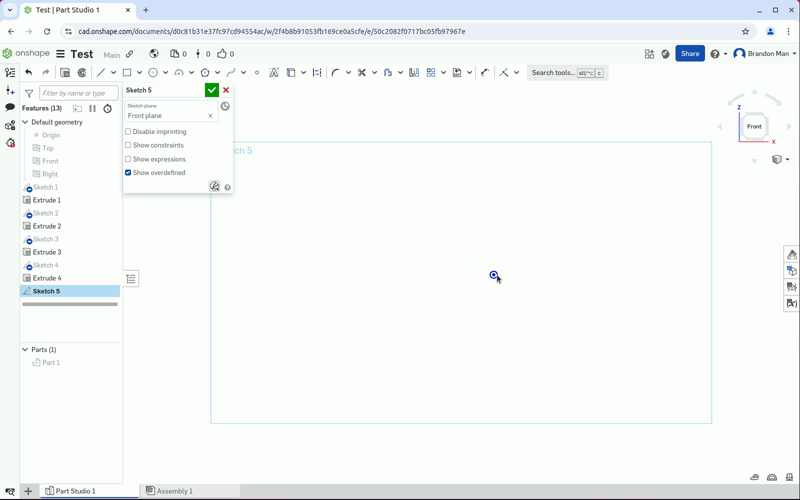
mouse_move(493, 277)
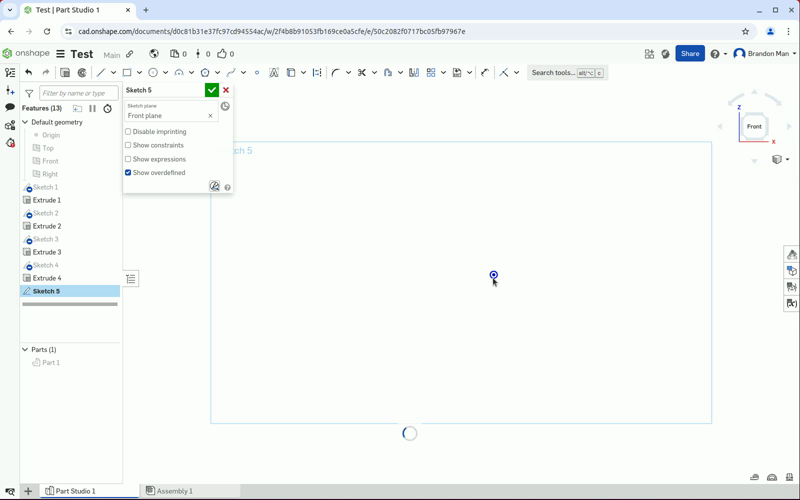
scroll(6)
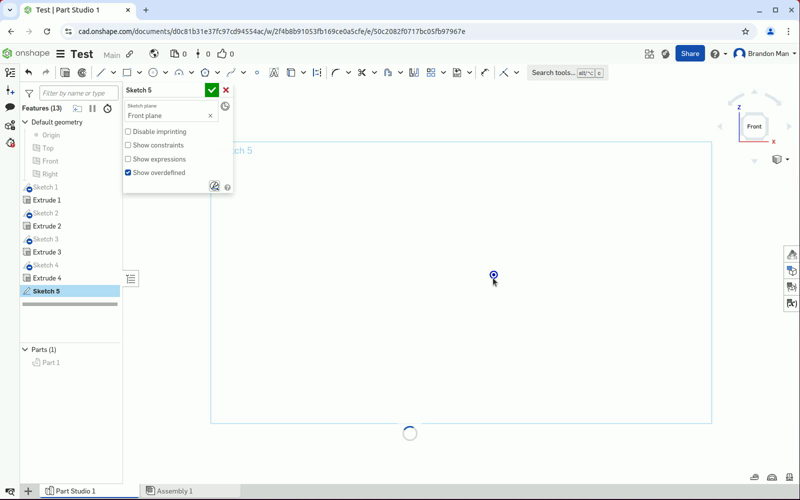
scroll(6)
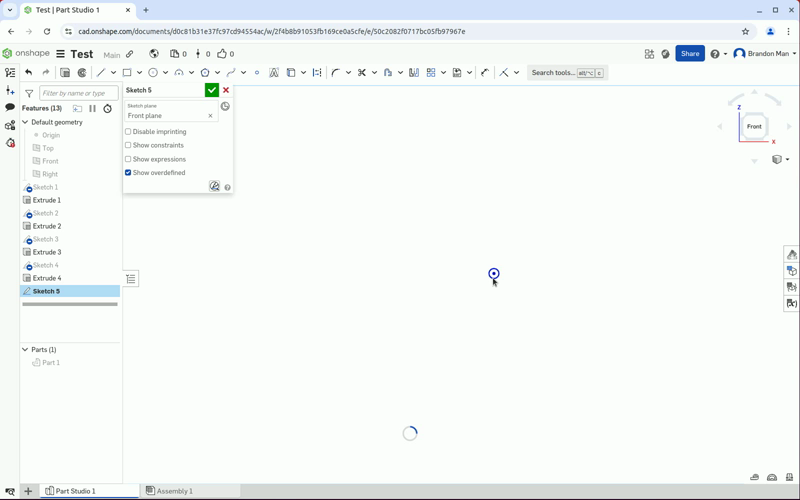
scroll(6)
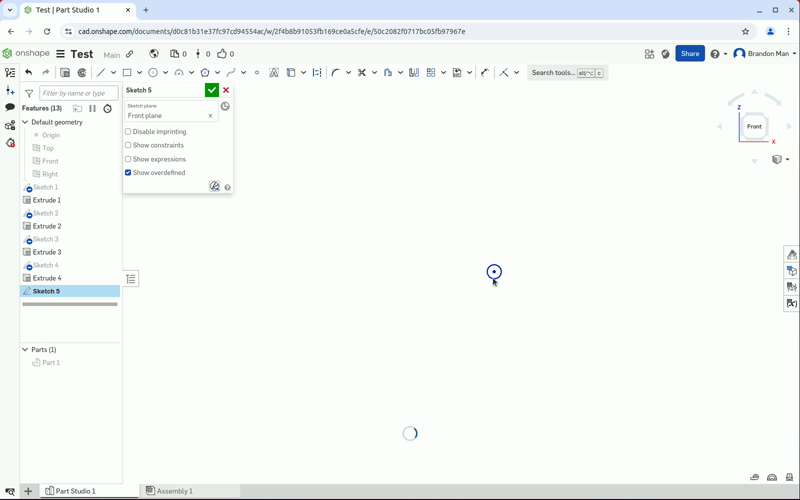
scroll(6)
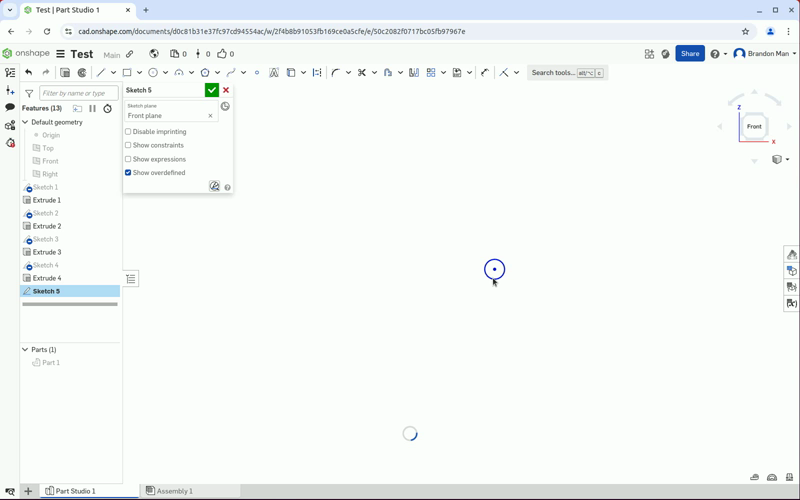
scroll(6)
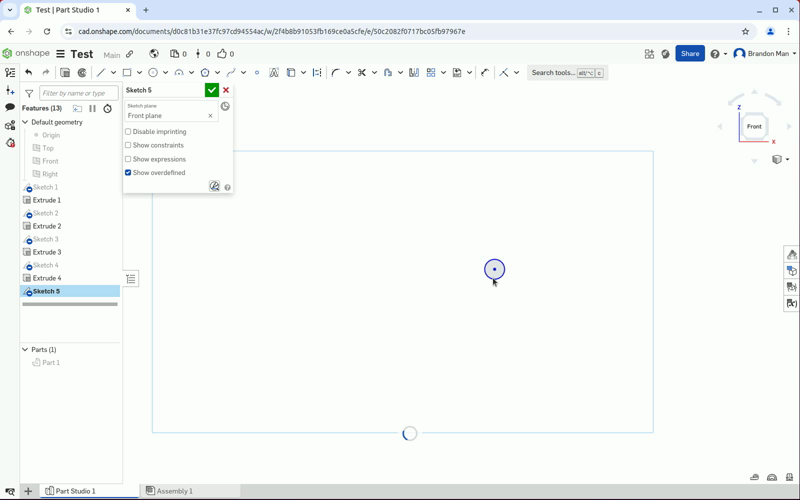
scroll(6)
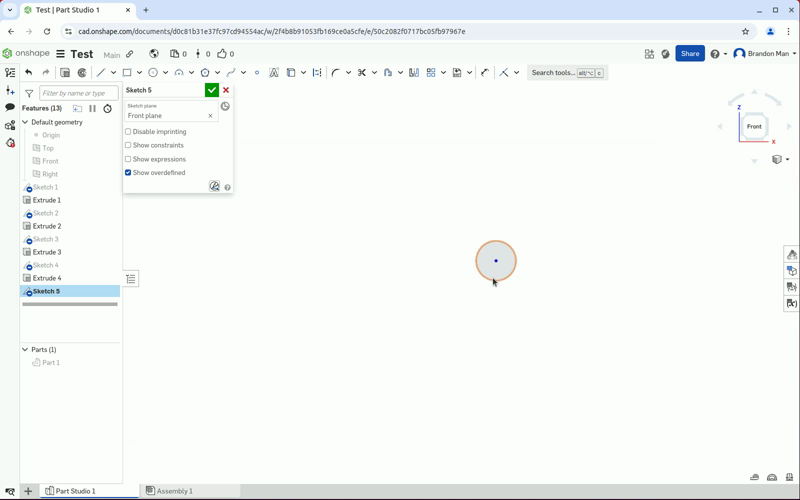
scroll(6)
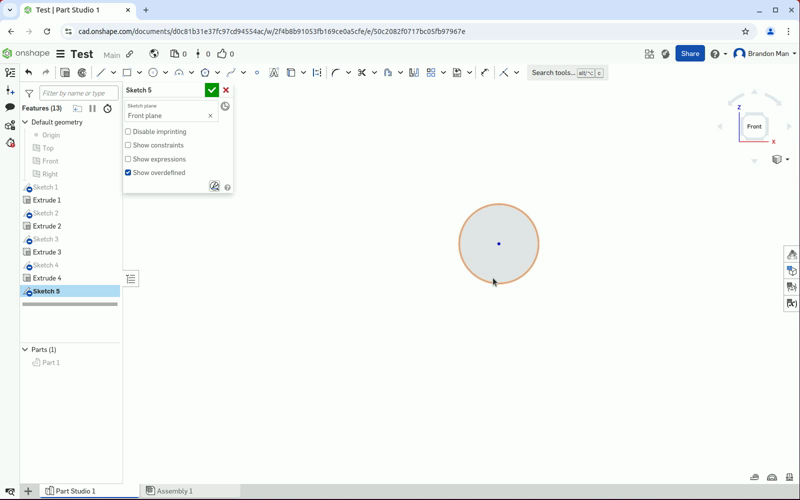
click(493, 277)
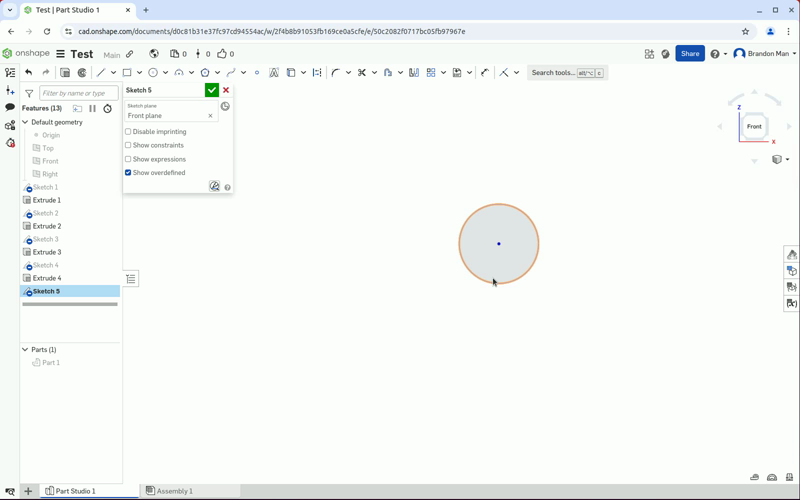
scroll(-6)
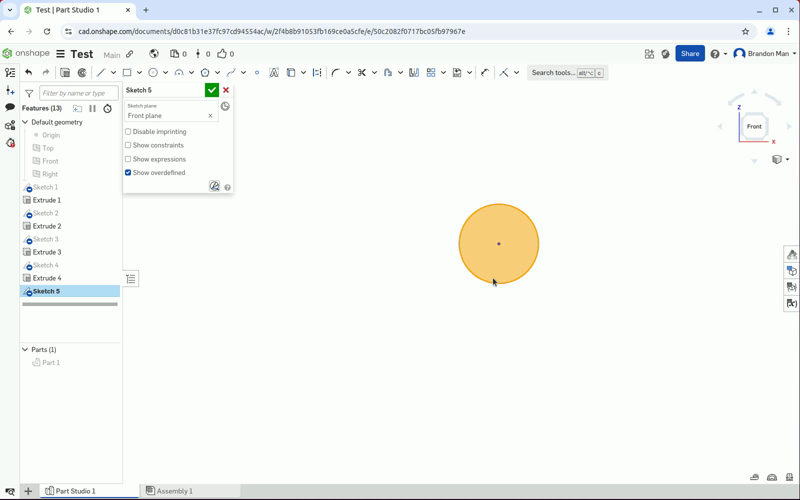
scroll(-6)
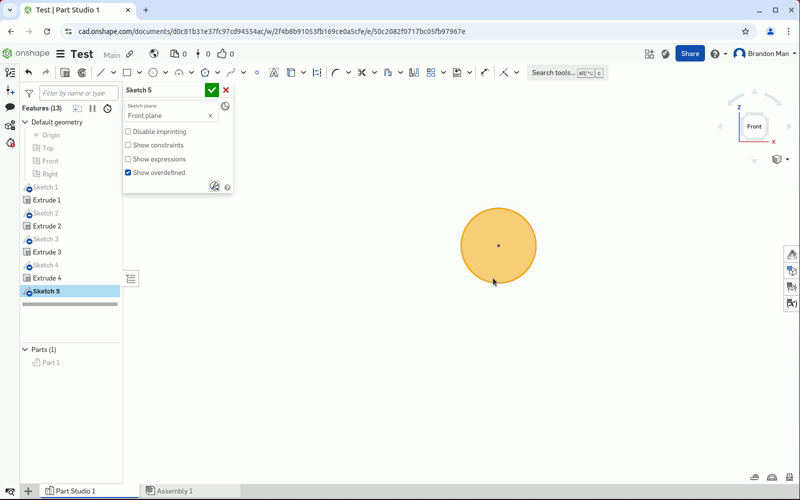
scroll(-6)
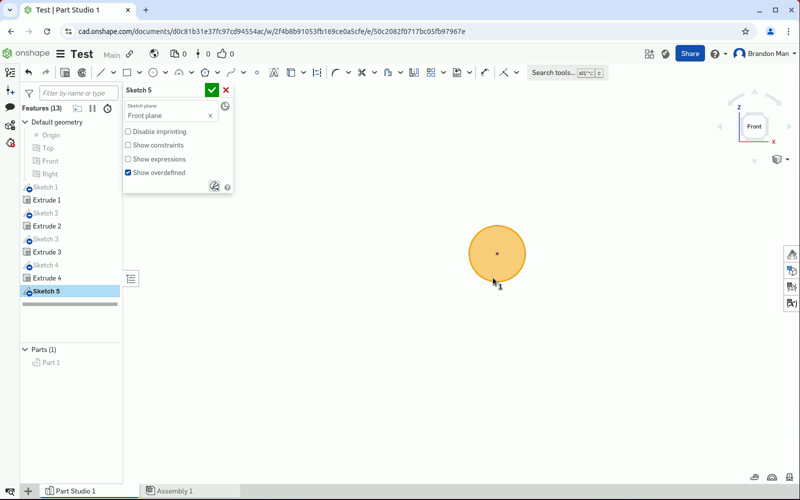
scroll(-6)
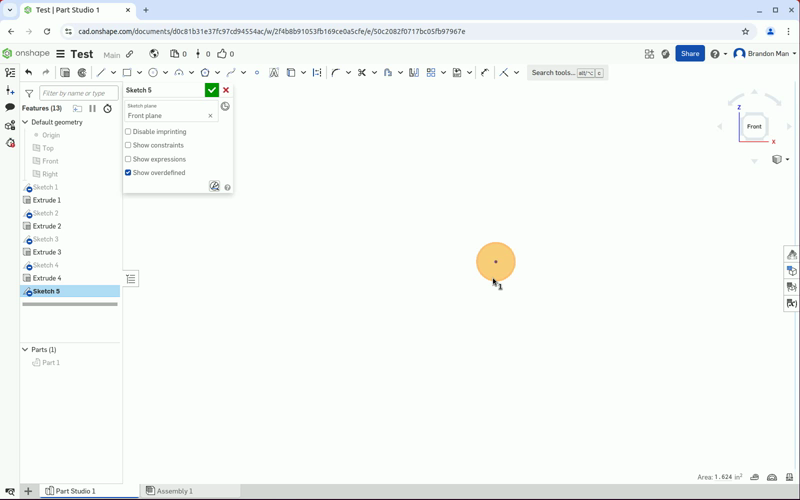
scroll(-6)
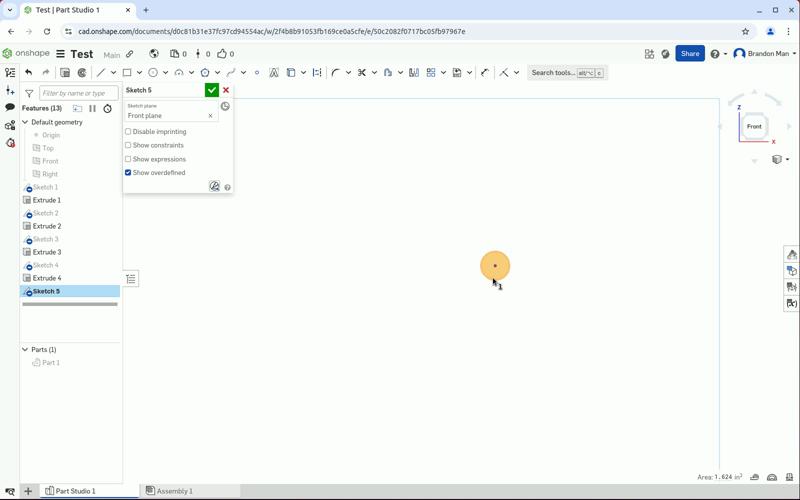
scroll(-6)
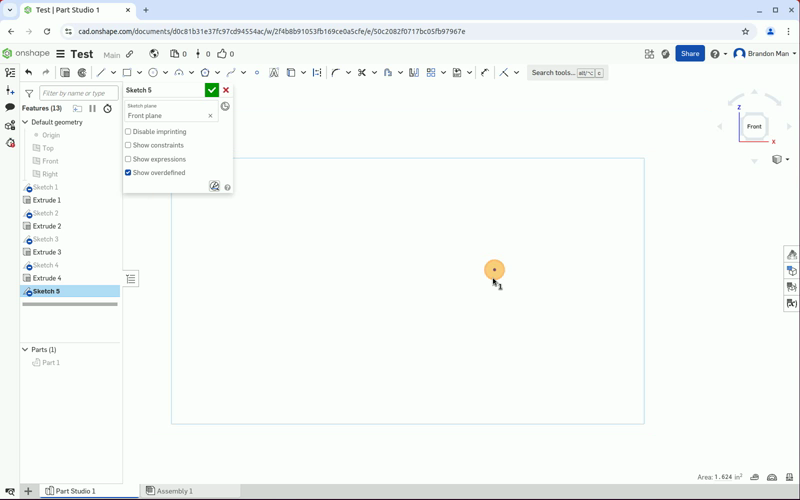
scroll(-6)
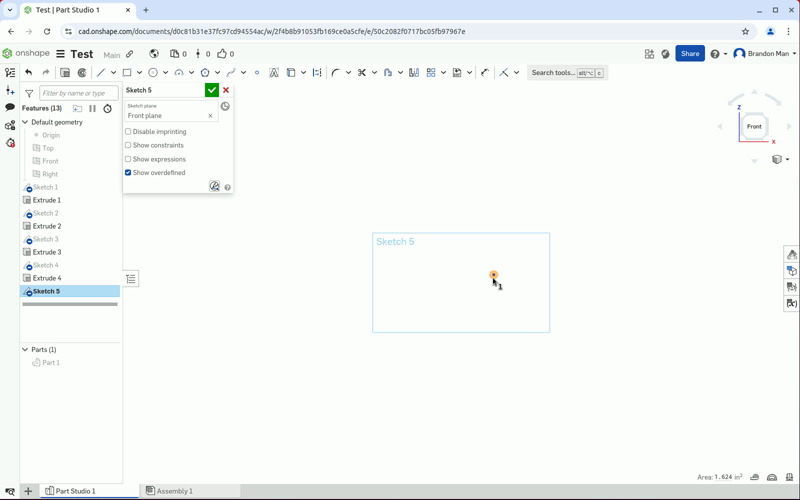
mouse_move(73, 352)
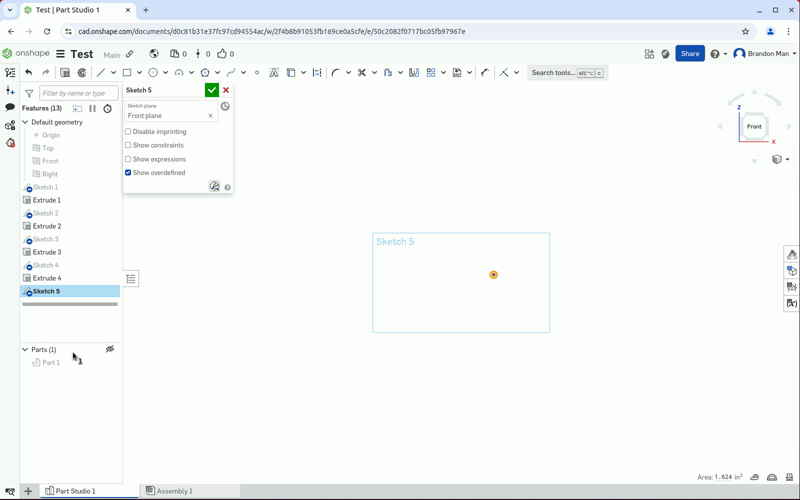
key(shift+y)
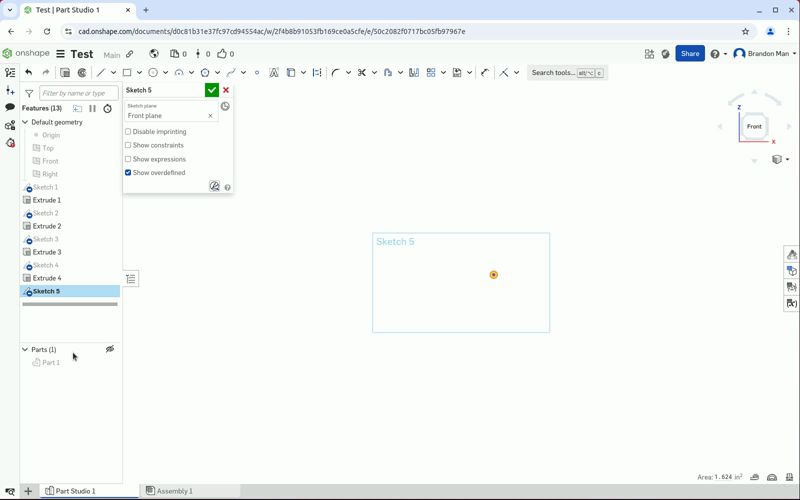
key(shift+e)
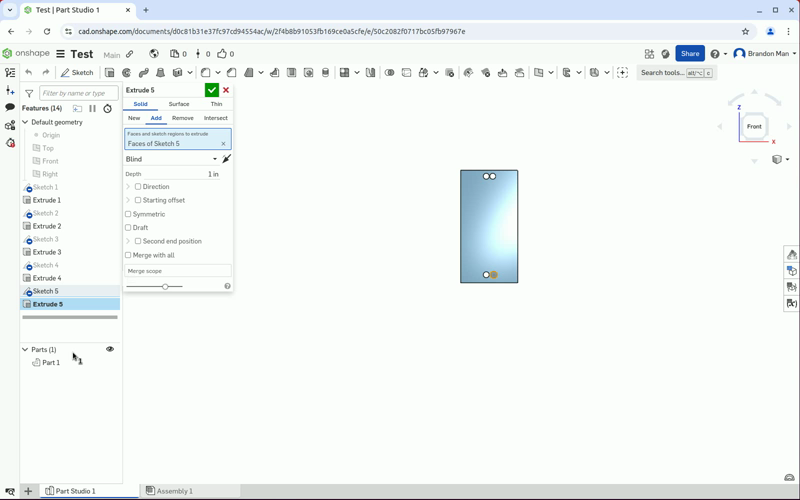
mouse_move(143, 106)
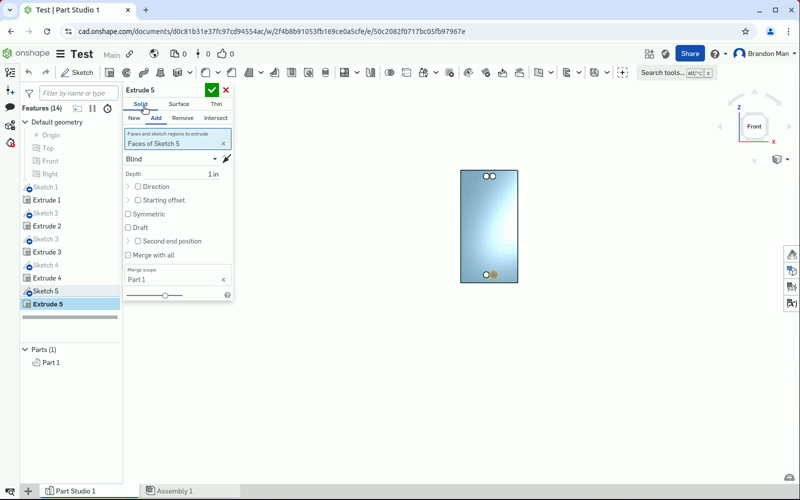
click(143, 106)
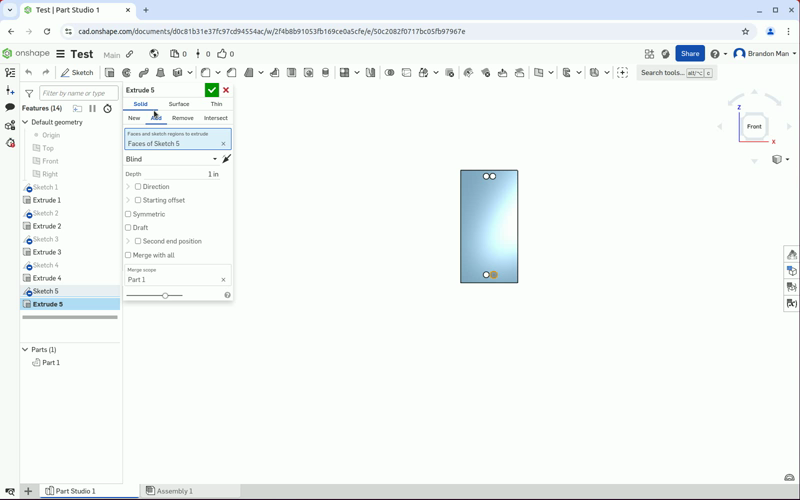
mouse_move(186, 120)
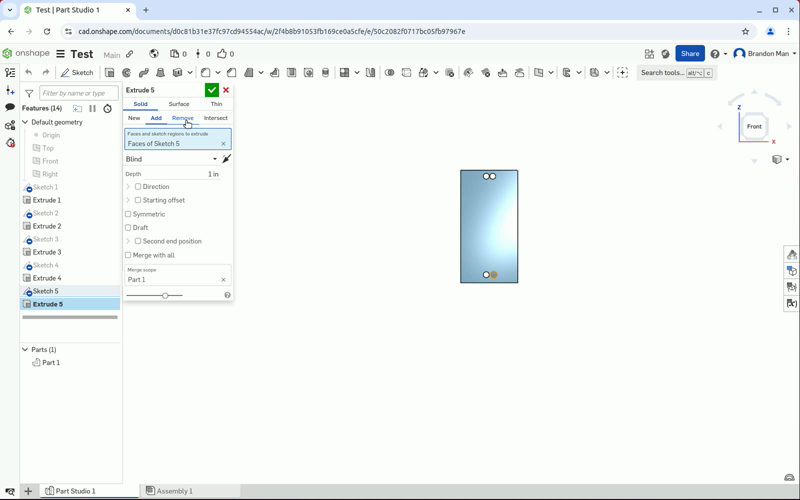
click(186, 120)
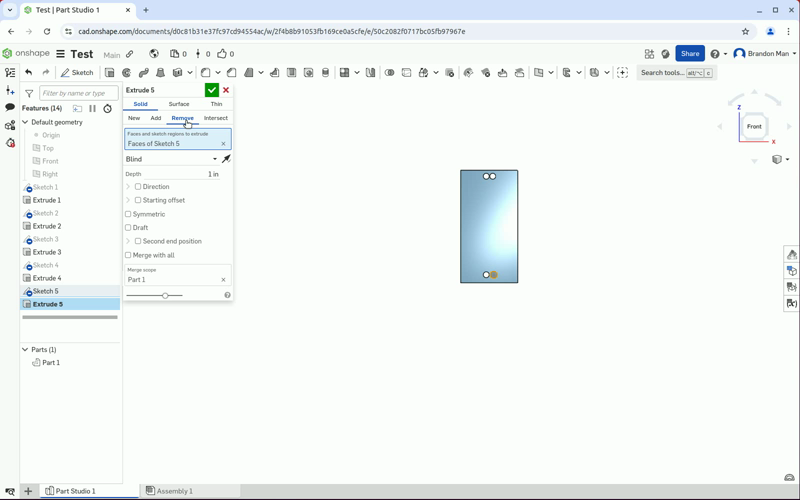
key(tab, 4)
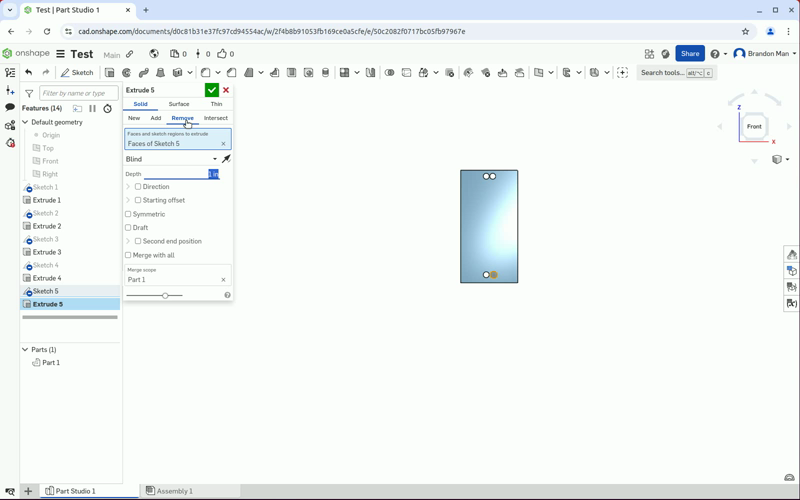
text(1.926)
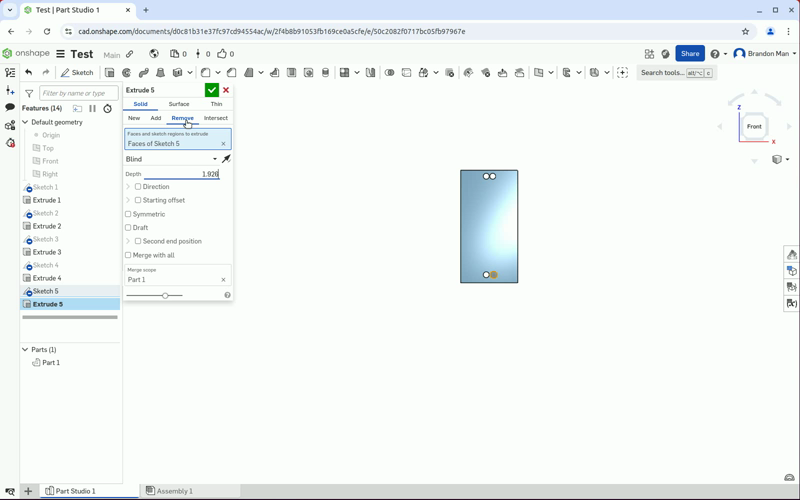
key(tab, 6)
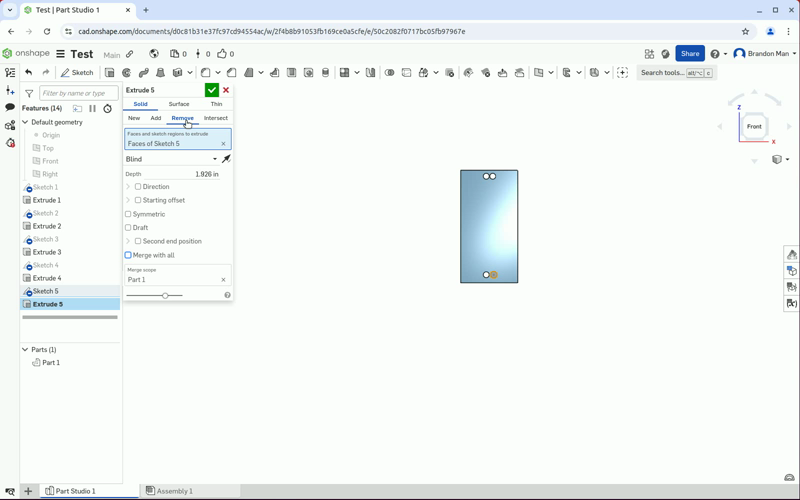
key(space)
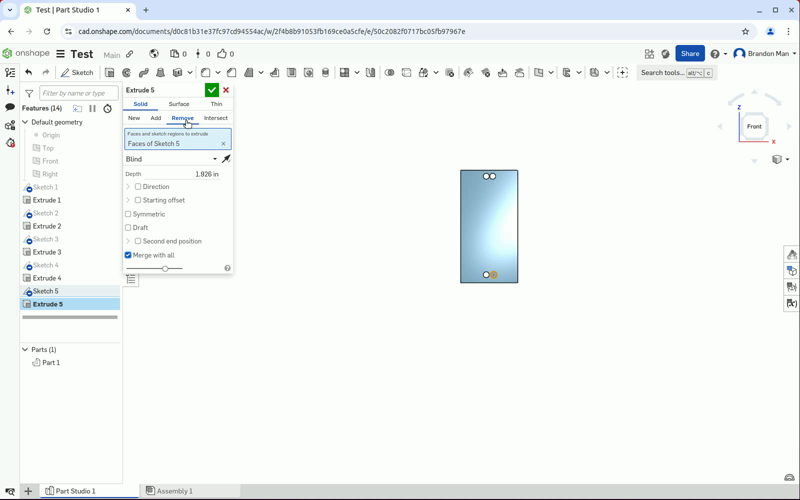
key(enter)
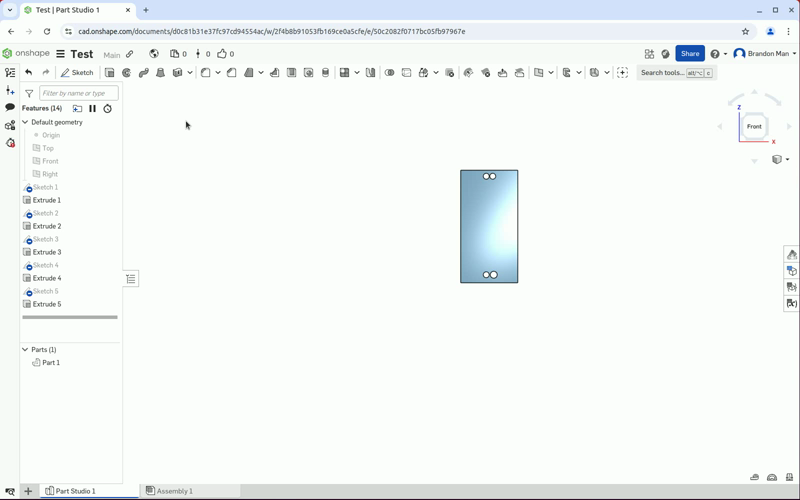
key(shift+h)
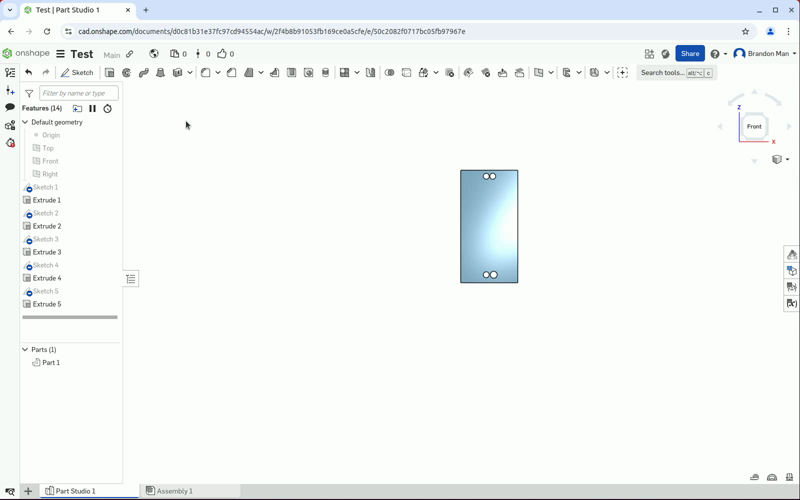
key(shift+h)
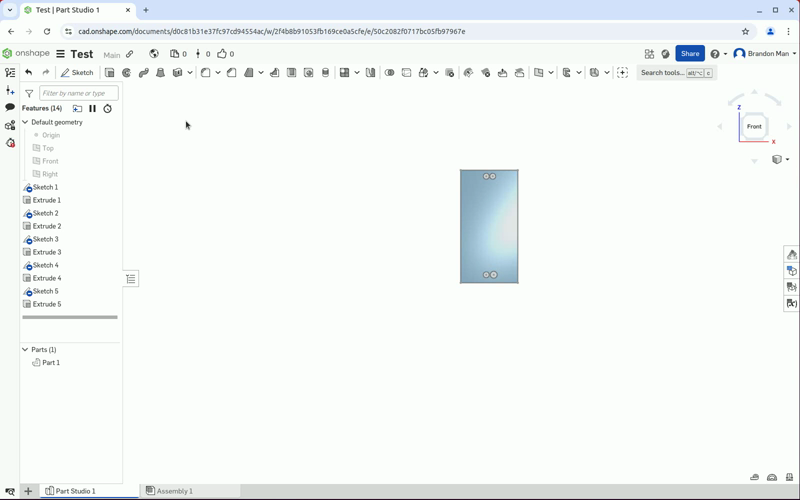
key(shift+7)
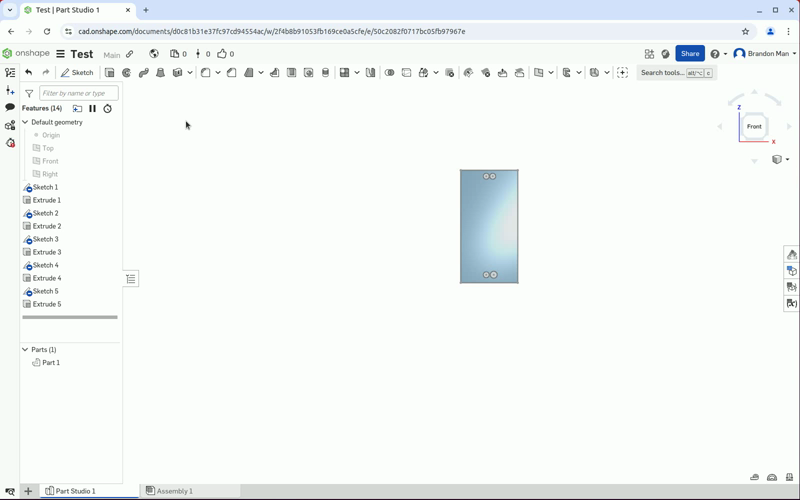
key(left, 2)
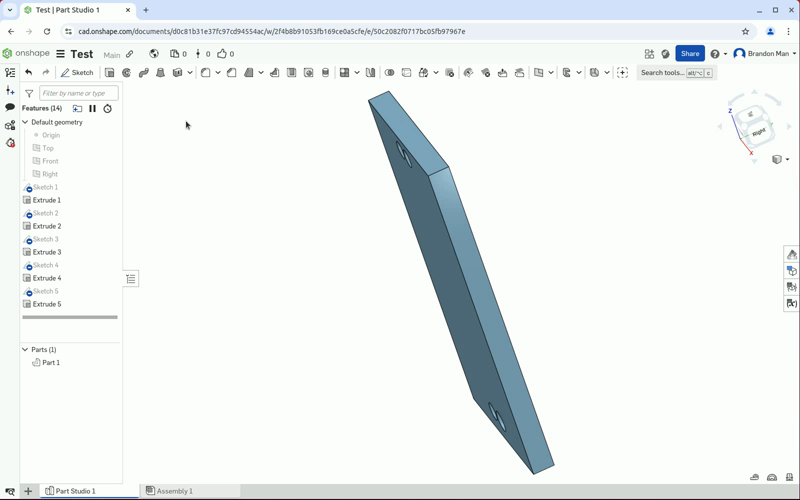
key(down, 2)
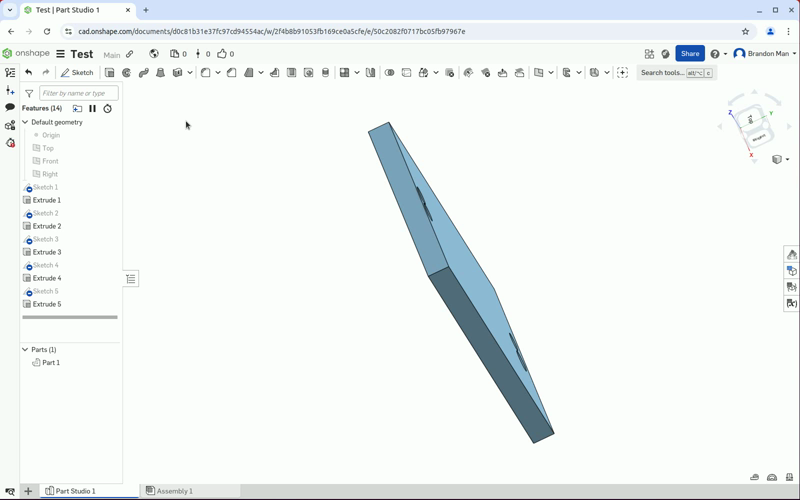
key(up, 2)
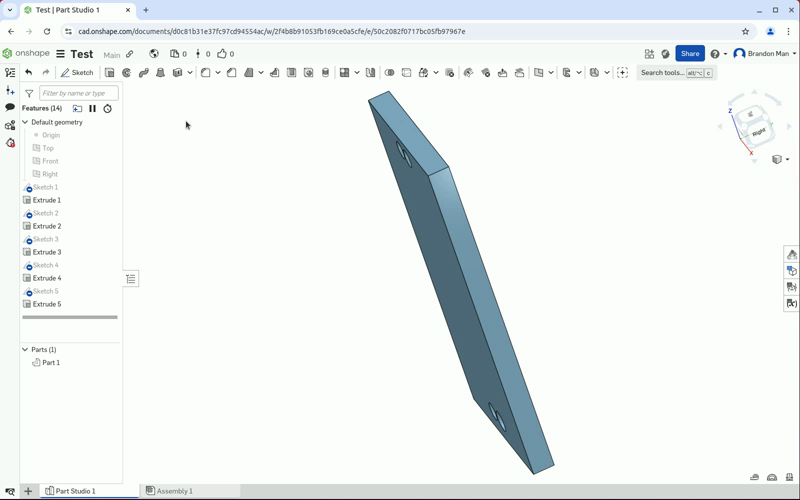
key(right, 2)
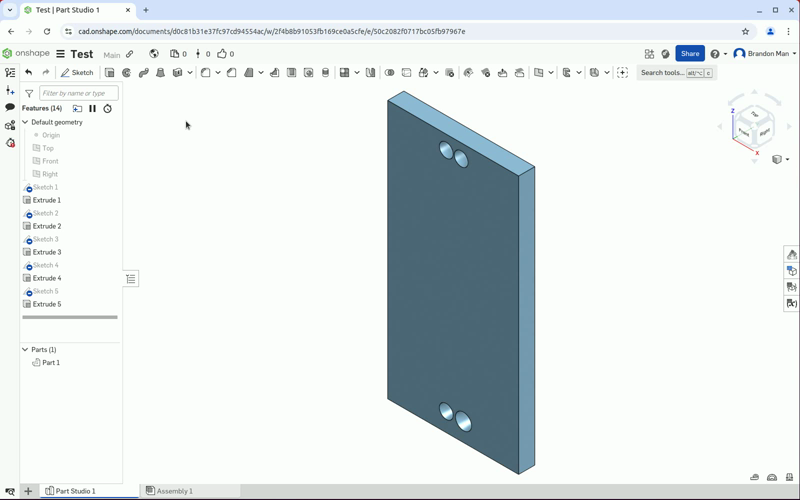
mouse_move(73, 189)
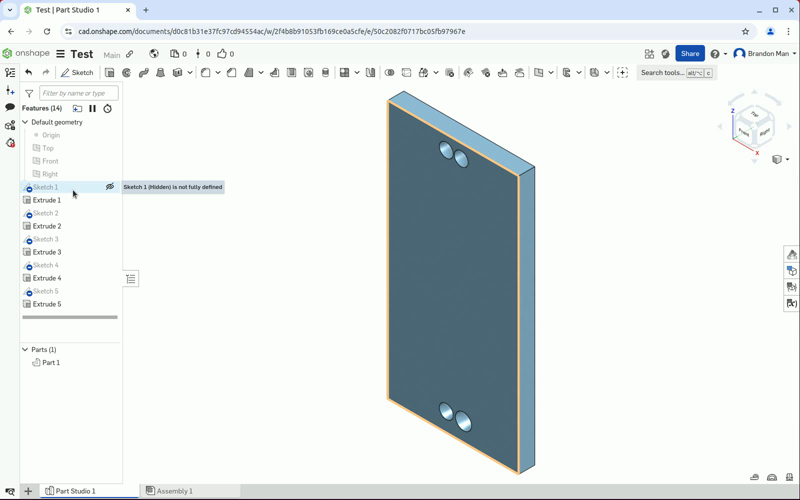
click(73, 189)